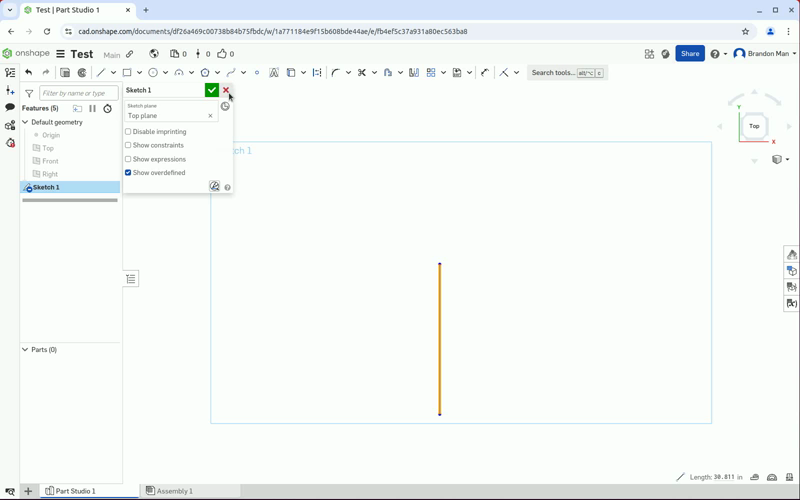
key(shift+h)
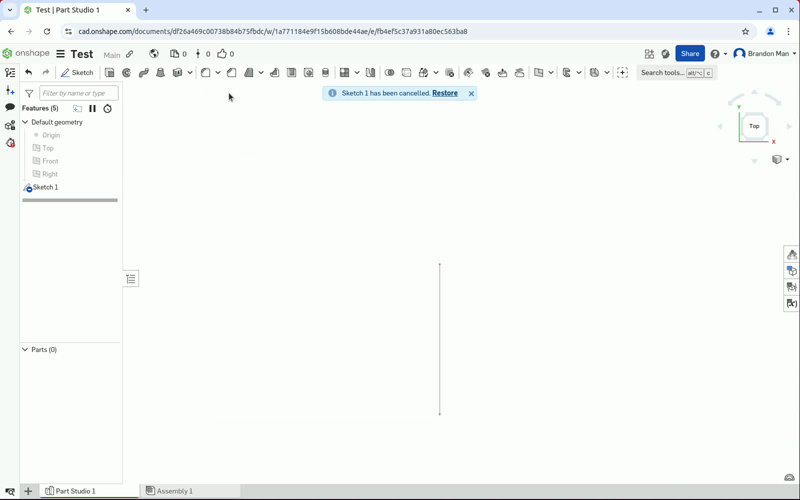
key(shift+s)
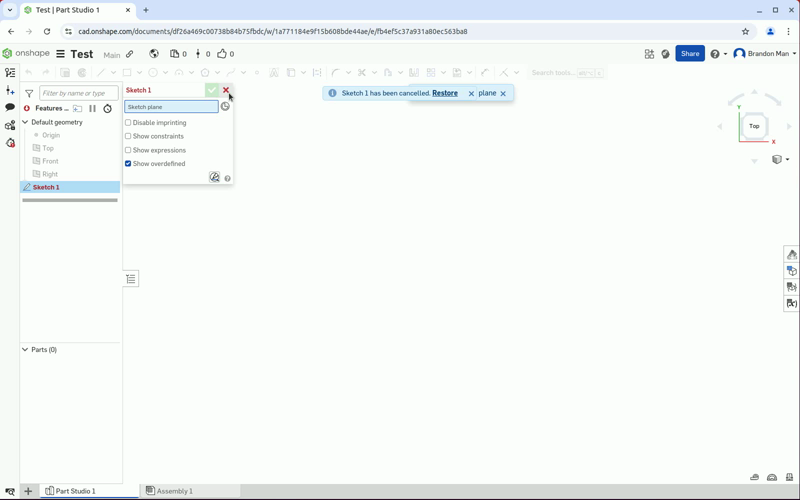
mouse_move(73, 150)
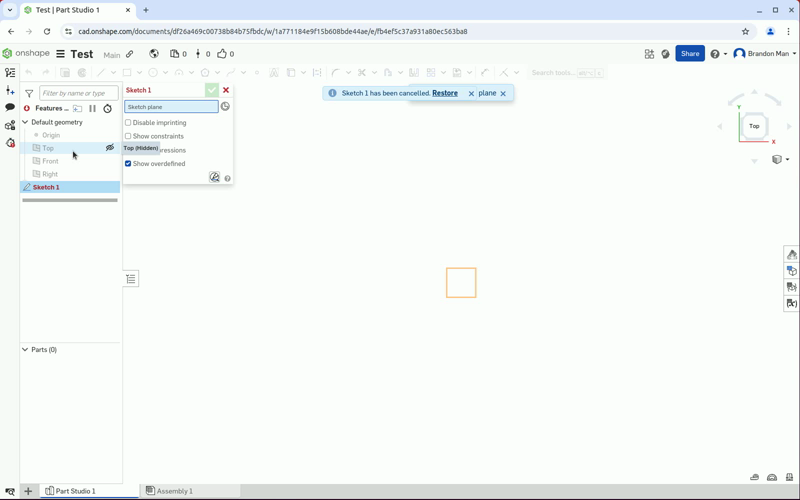
click(73, 150)
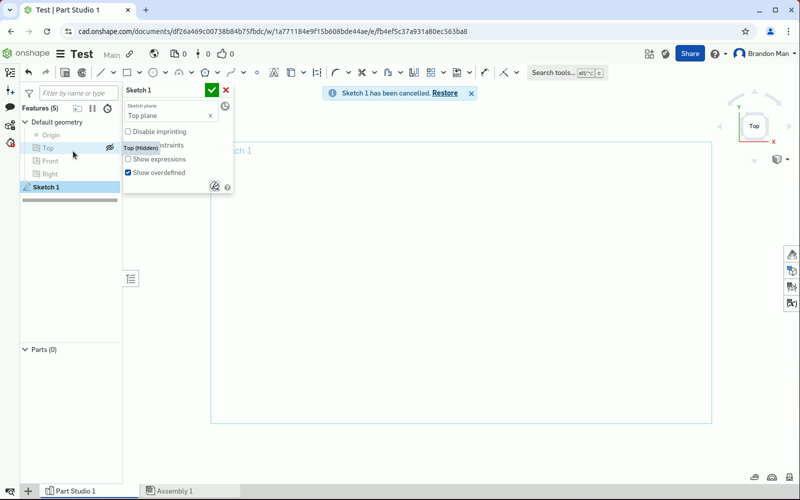
mouse_move(73, 352)
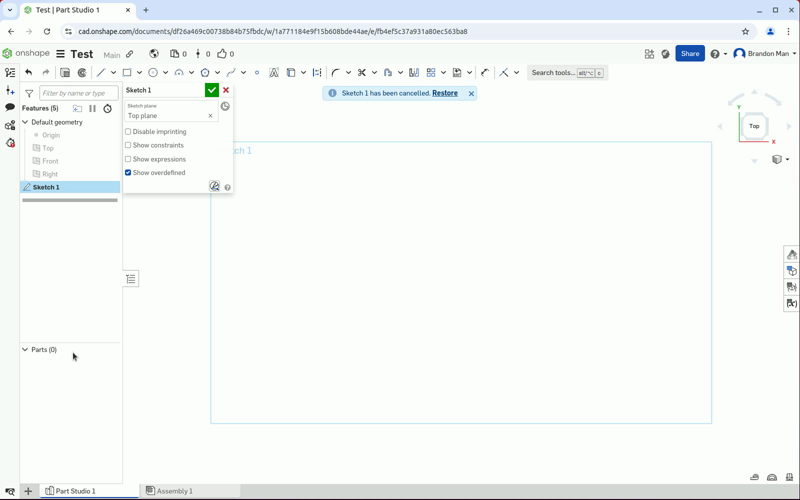
key(y)
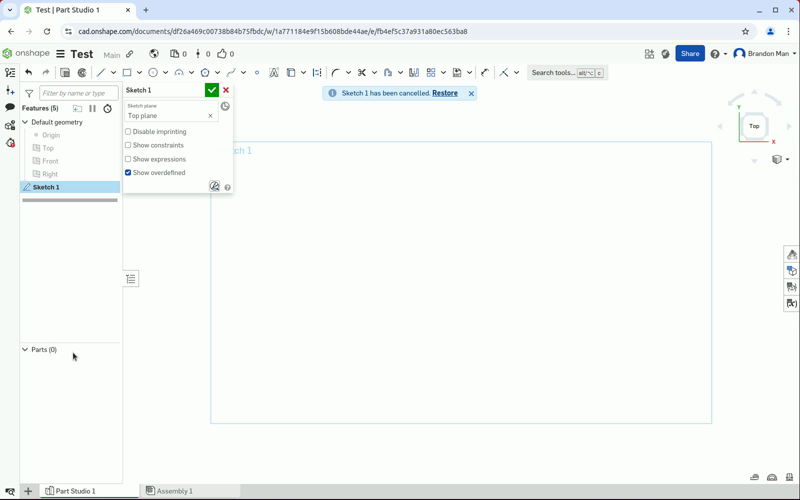
key(l)
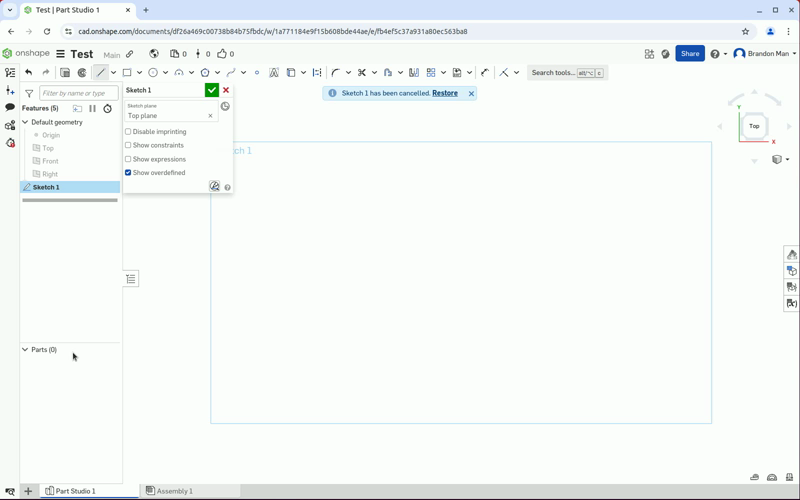
key_down(shift)
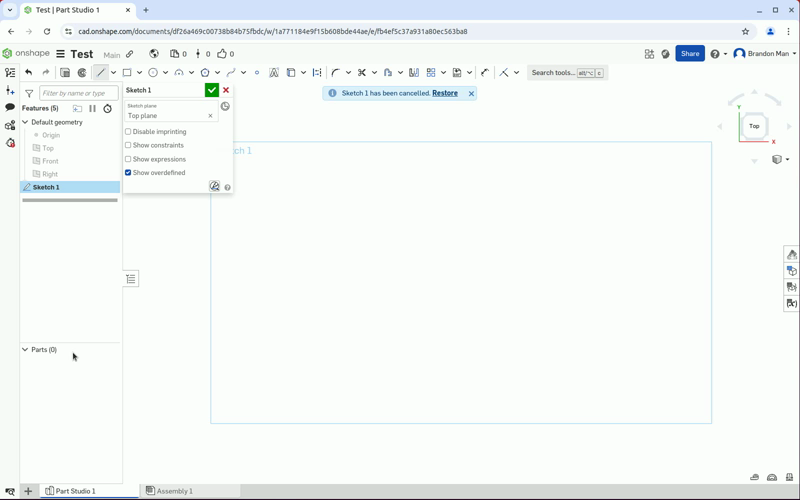
mouse_move(545, 333)
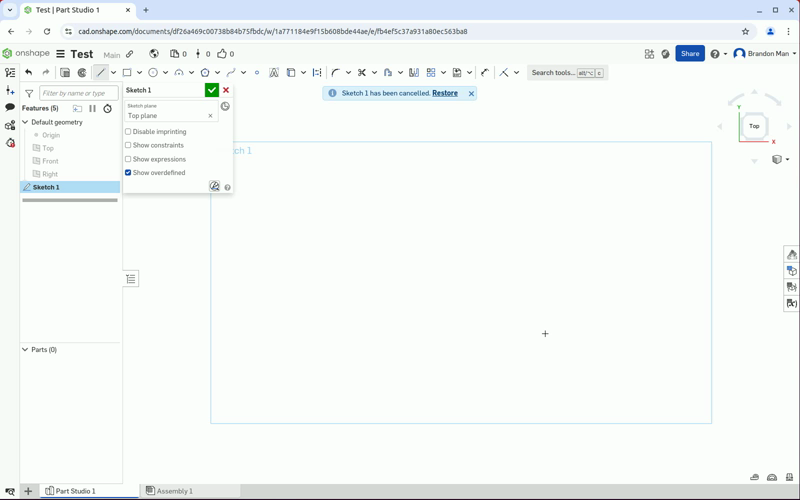
click(545, 333)
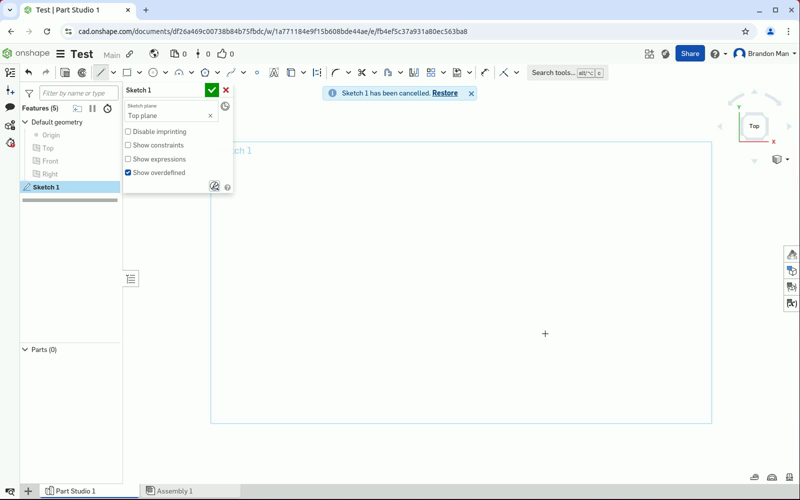
key_up(shift)
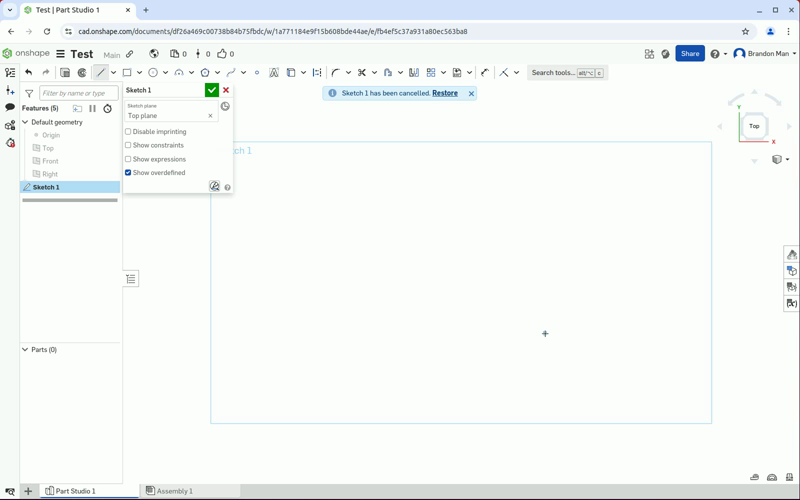
key_down(shift)
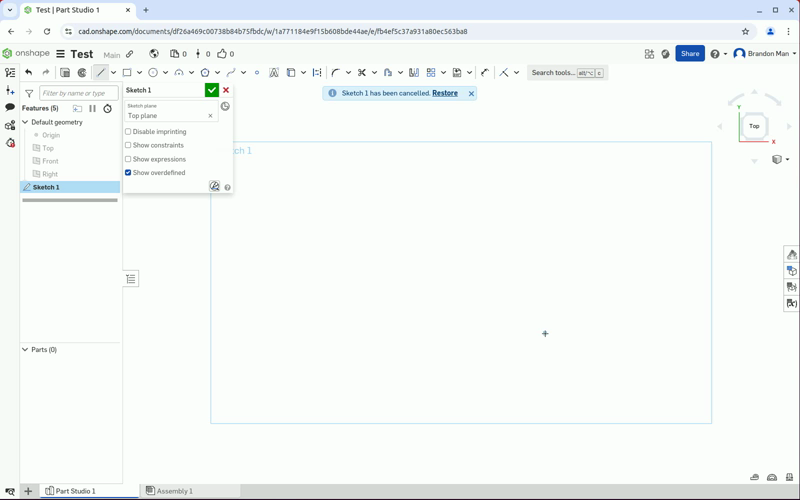
mouse_move(545, 231)
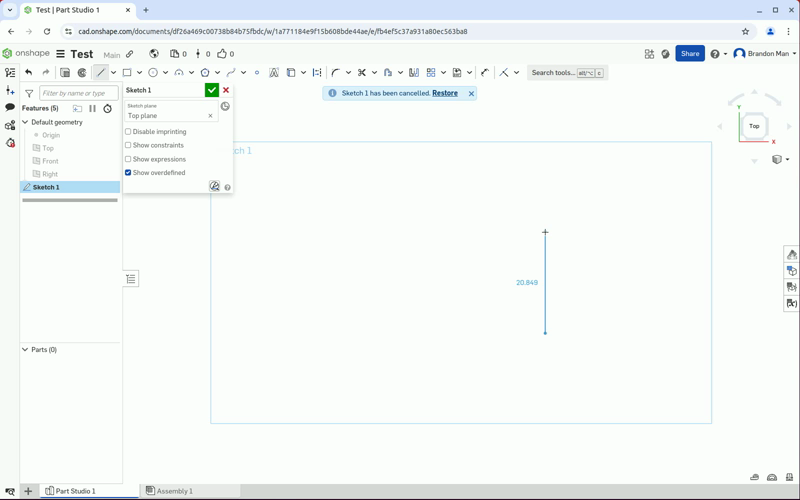
click(545, 231)
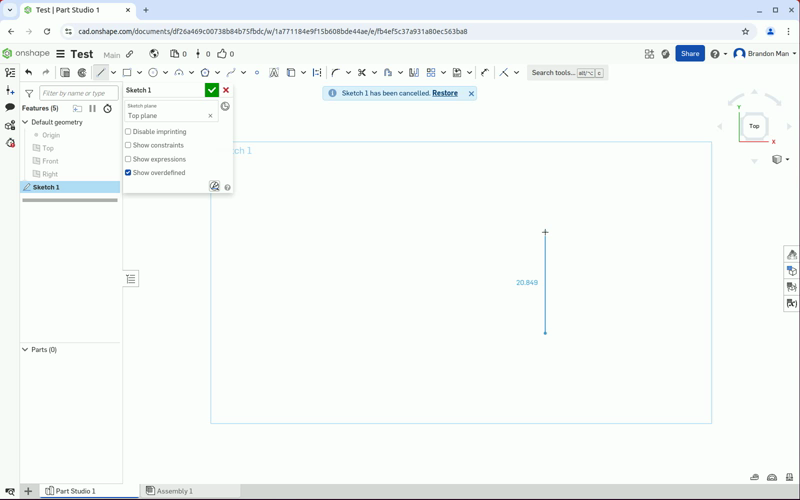
key_up(shift)
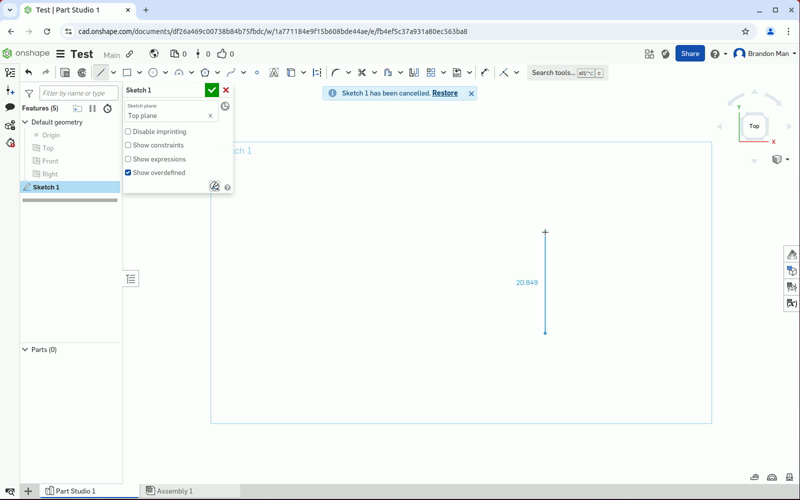
key(esc)
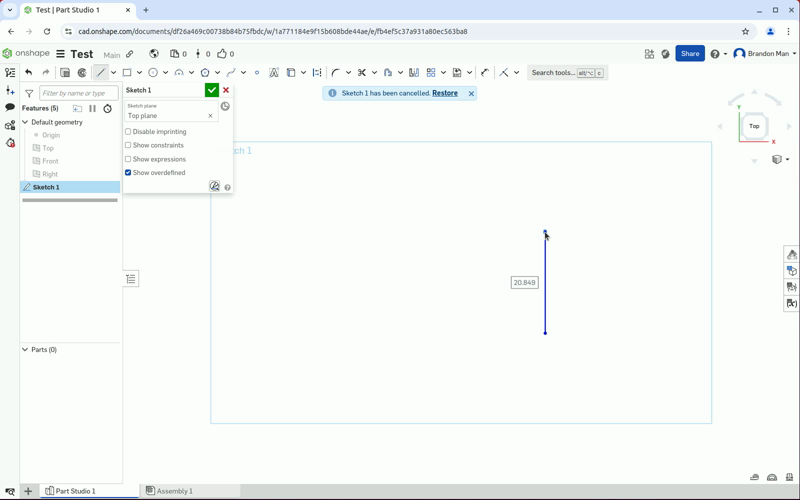
key(a)
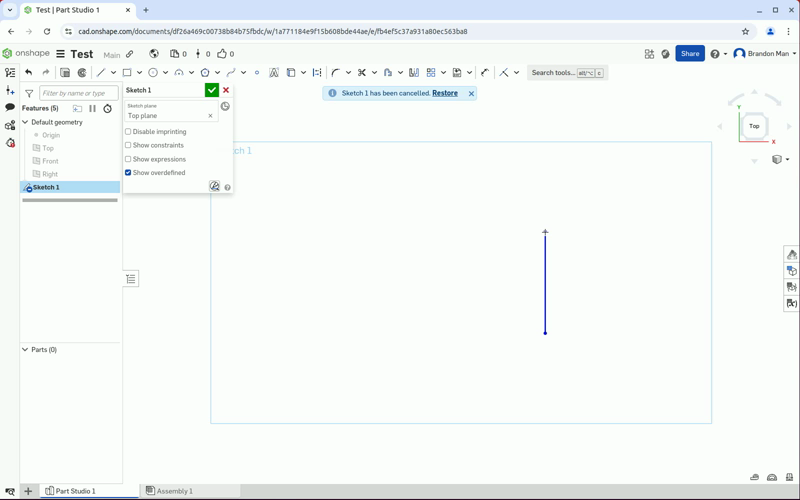
mouse_move(545, 231)
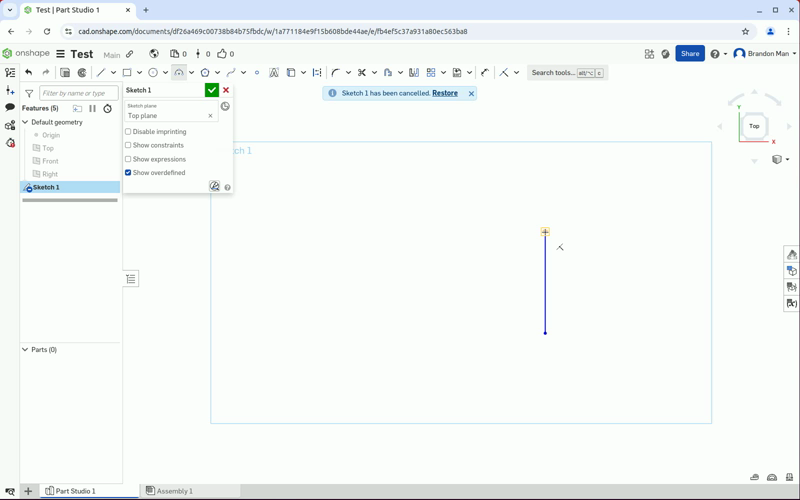
click(545, 231)
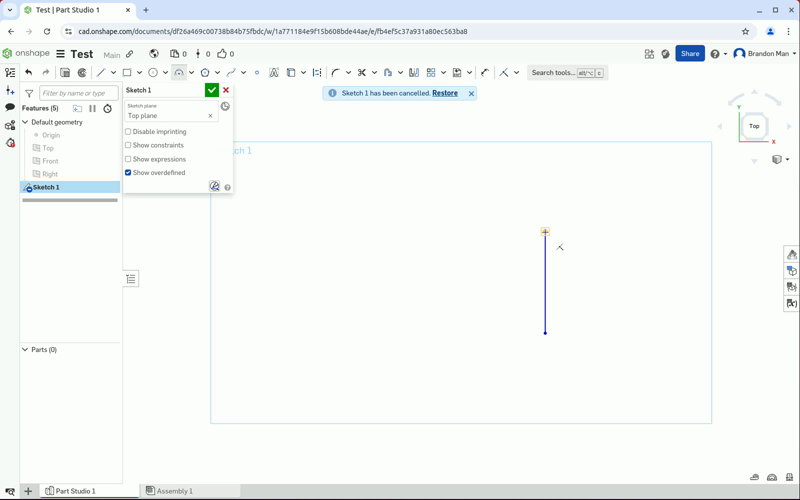
mouse_move(545, 333)
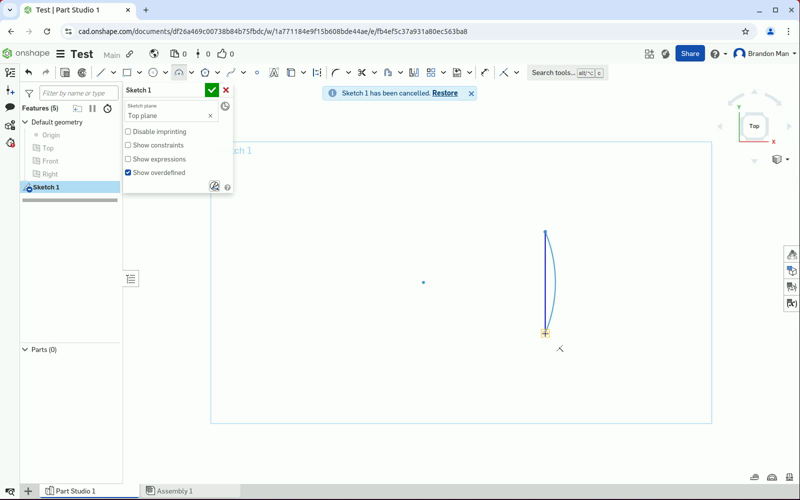
click(545, 333)
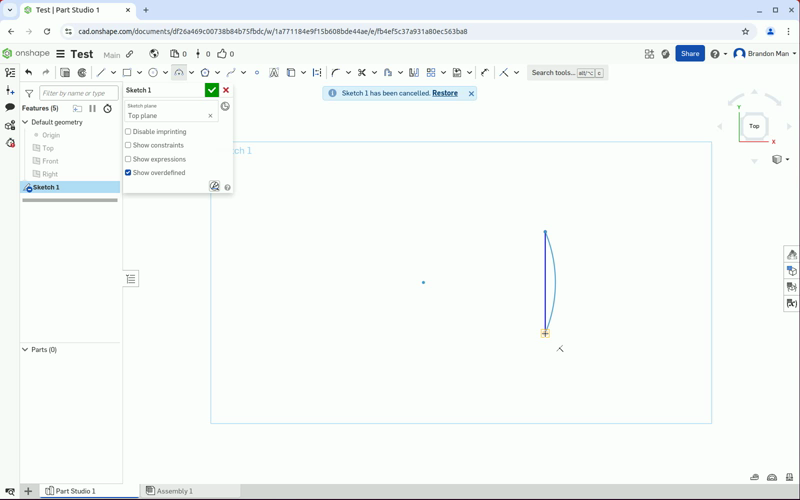
key_down(shift)
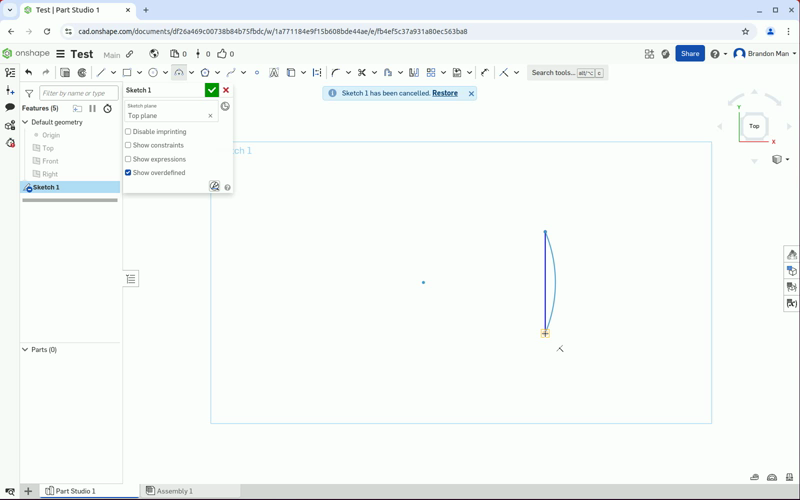
mouse_move(361, 282)
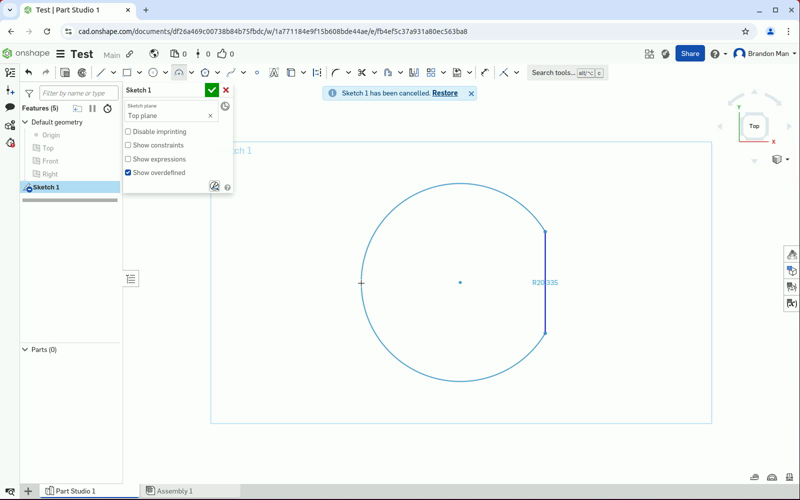
click(361, 282)
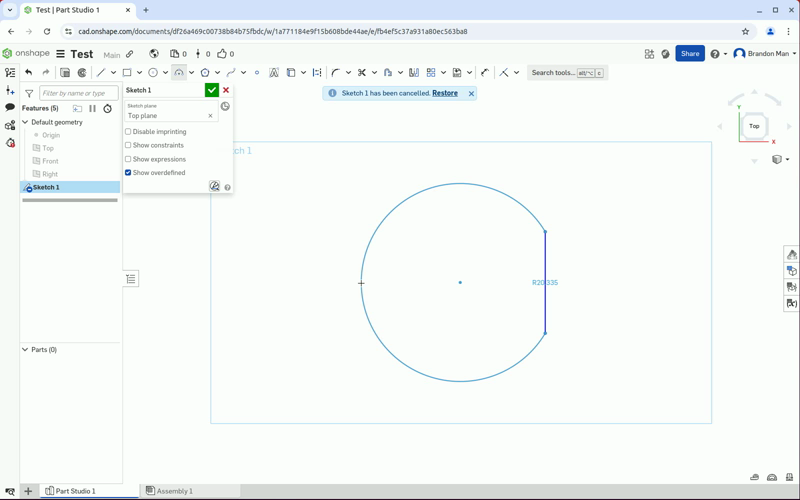
key_up(shift)
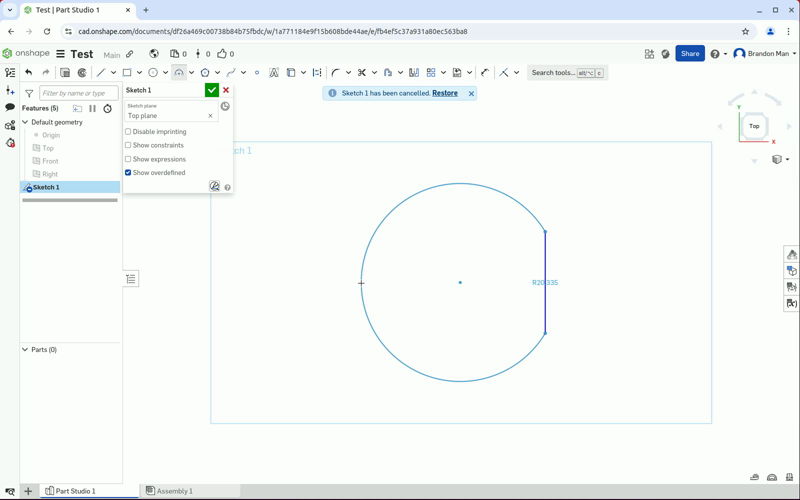
key(esc)
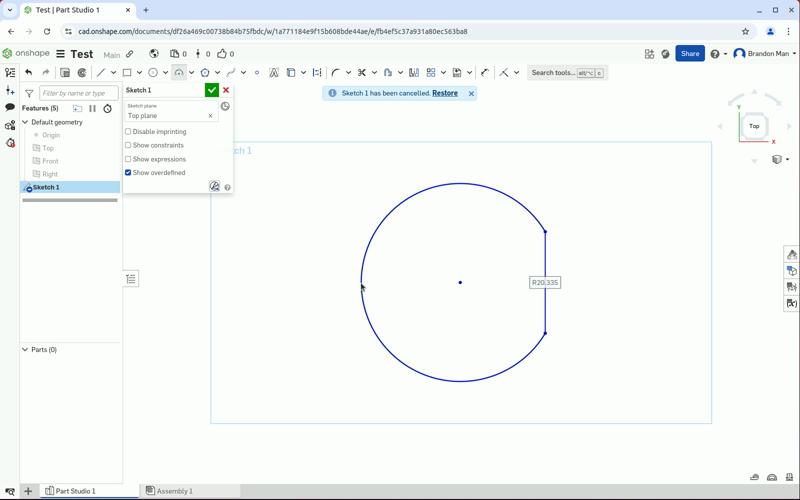
key(c)
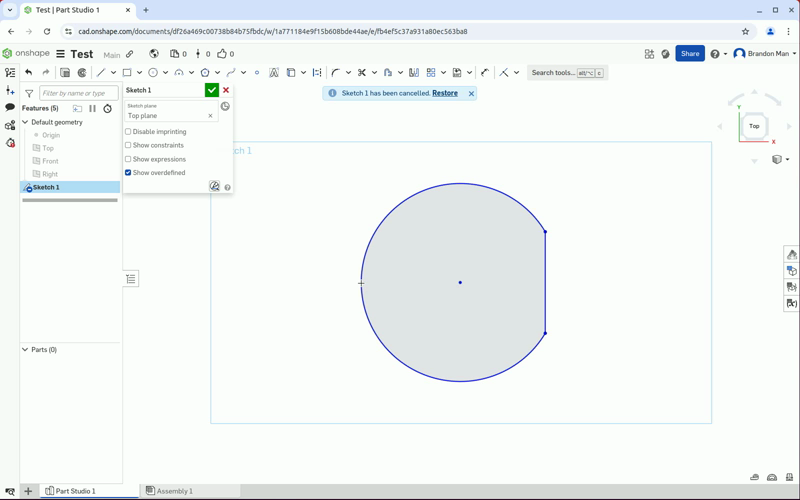
key_down(shift)
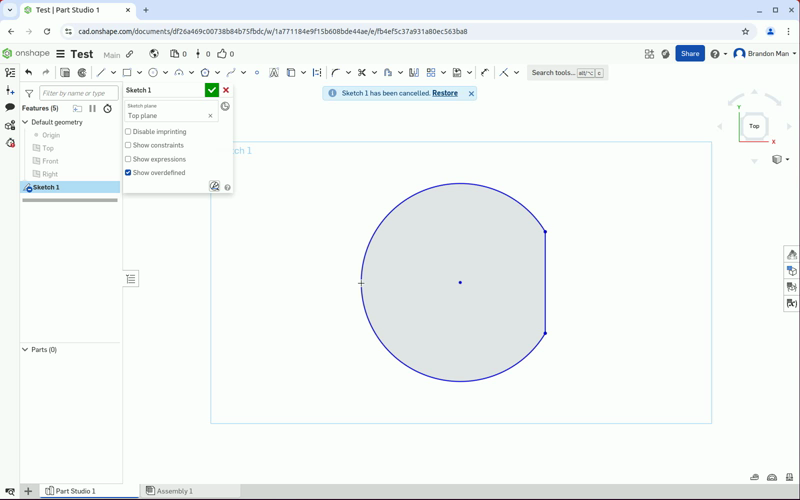
mouse_move(460, 283)
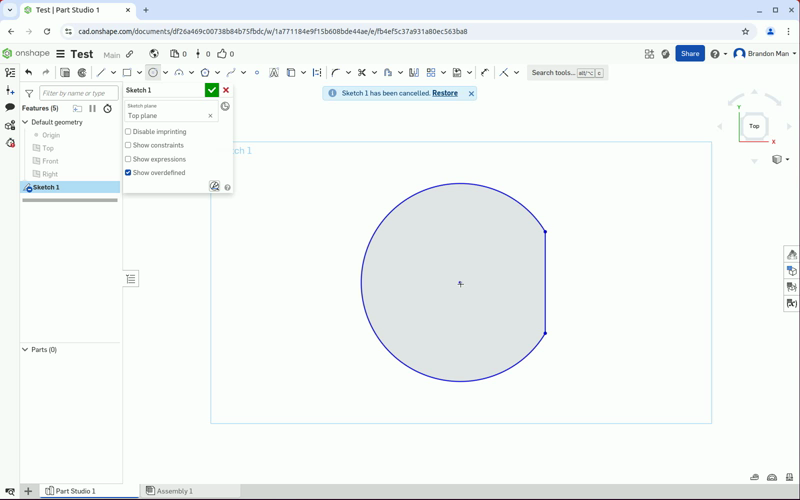
scroll(6)
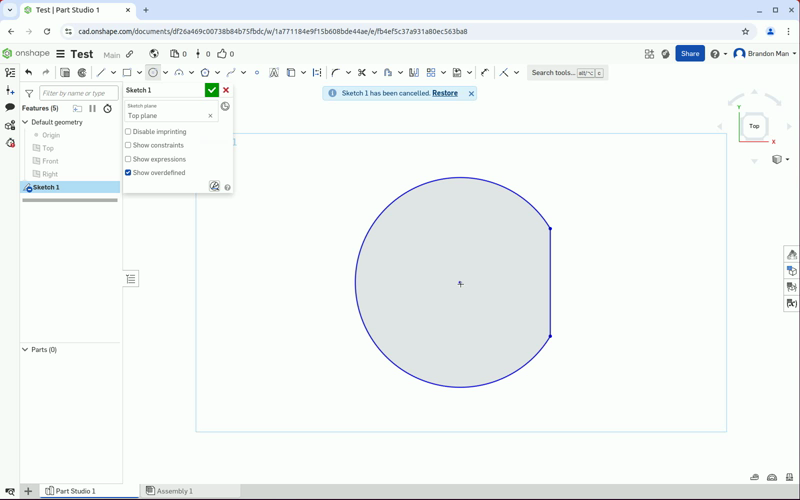
scroll(6)
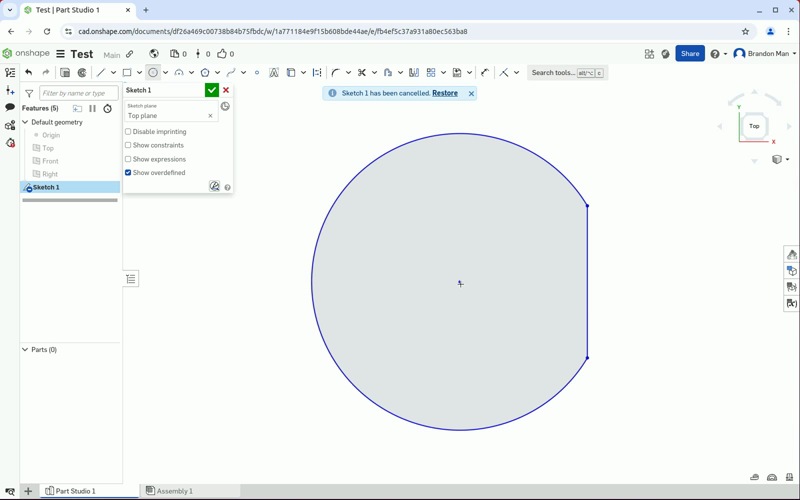
scroll(6)
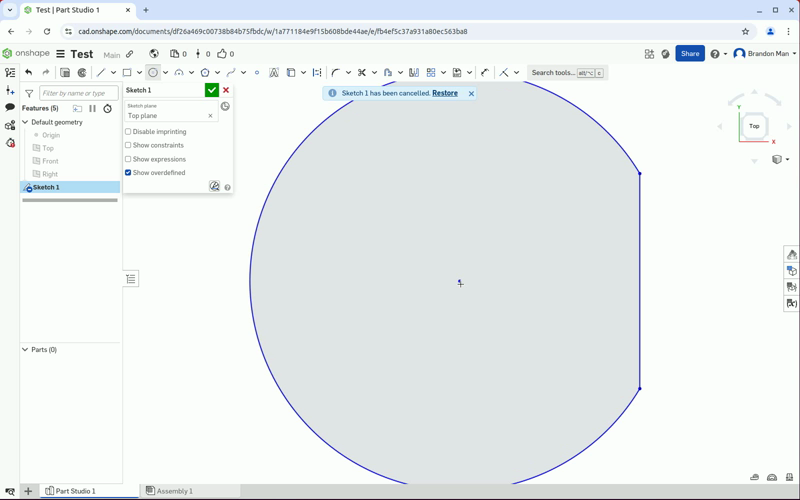
scroll(6)
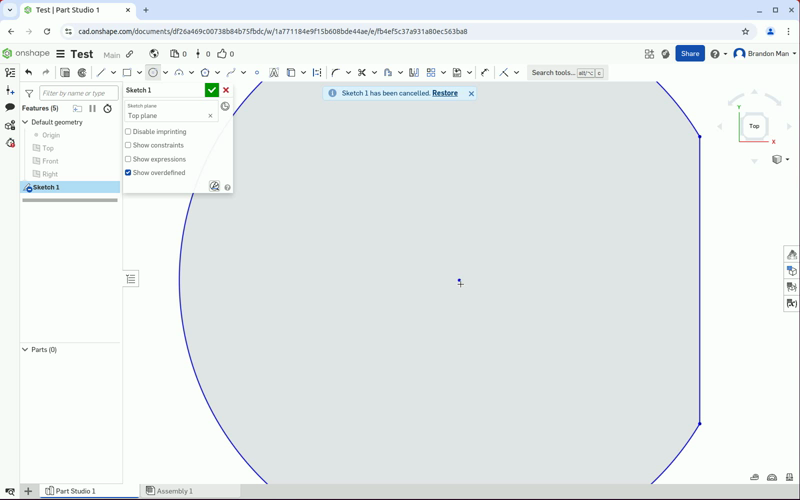
scroll(6)
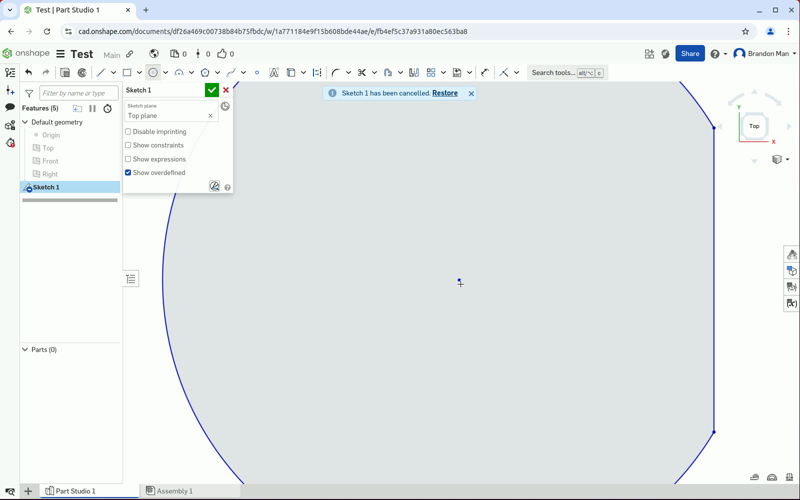
scroll(6)
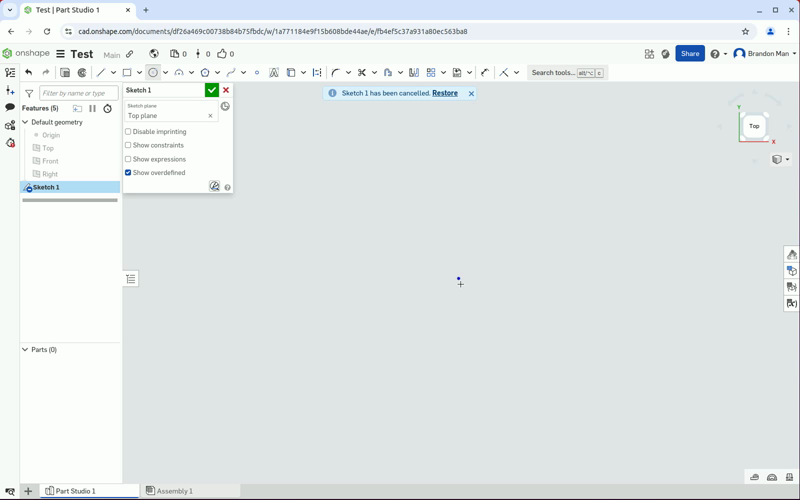
scroll(6)
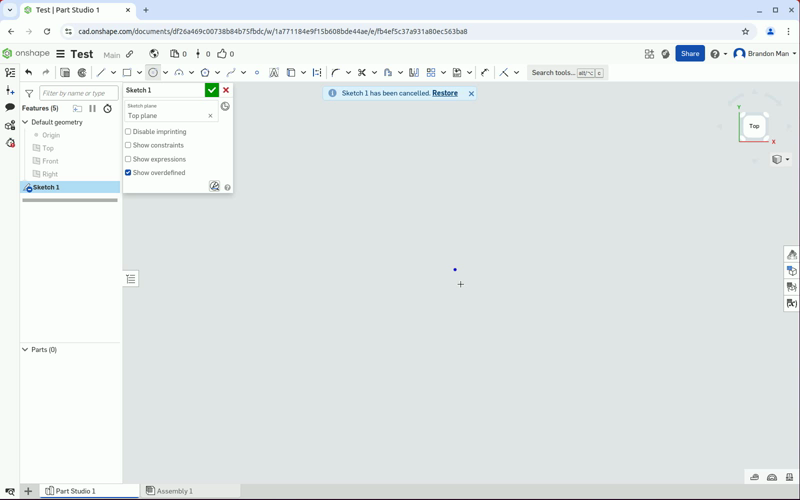
click(460, 283)
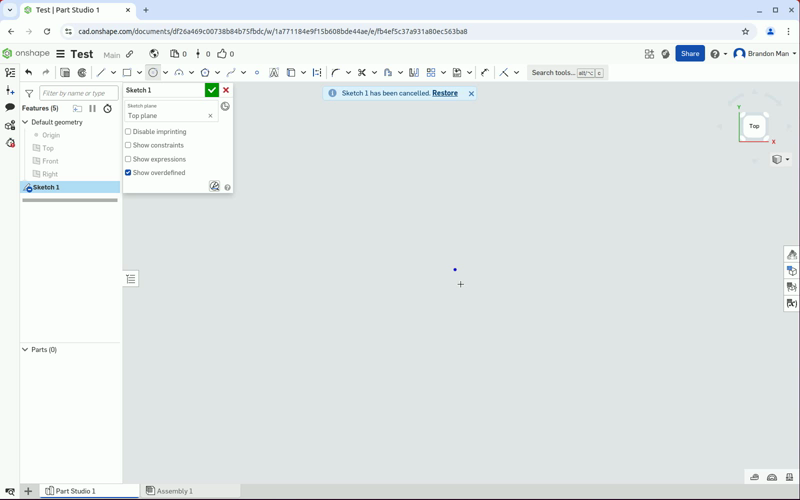
scroll(-6)
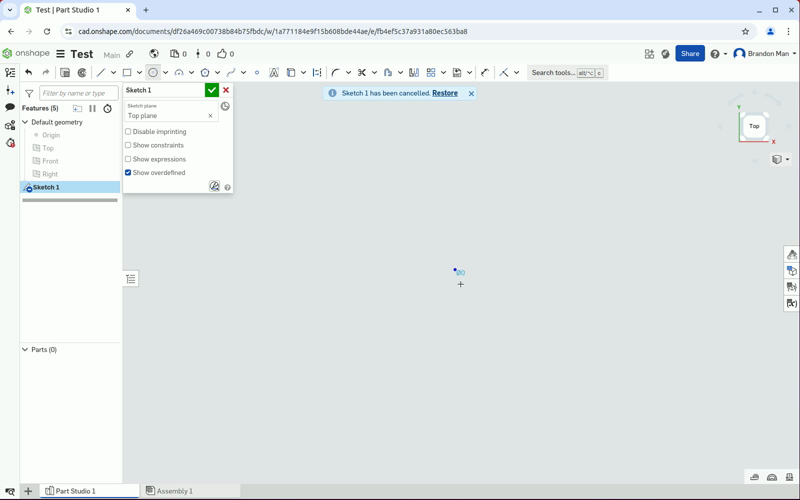
scroll(-6)
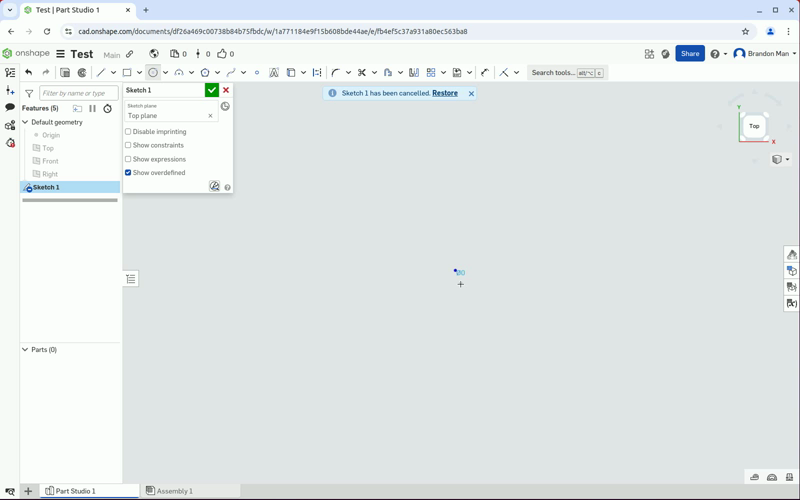
scroll(-6)
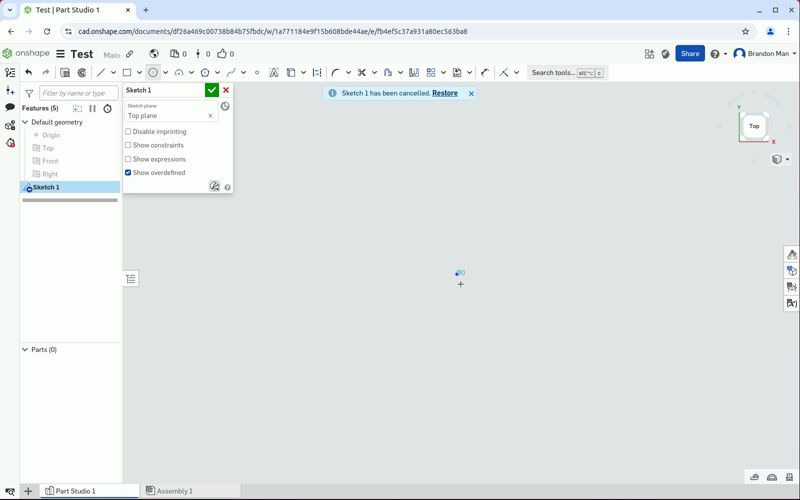
scroll(-6)
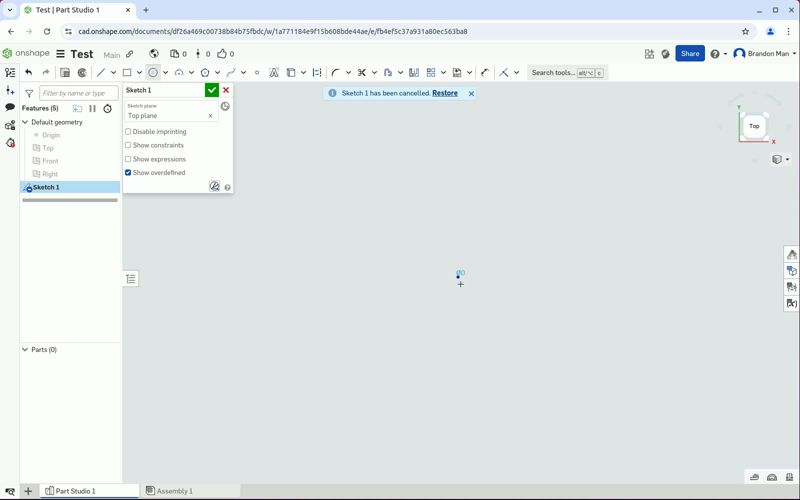
scroll(-6)
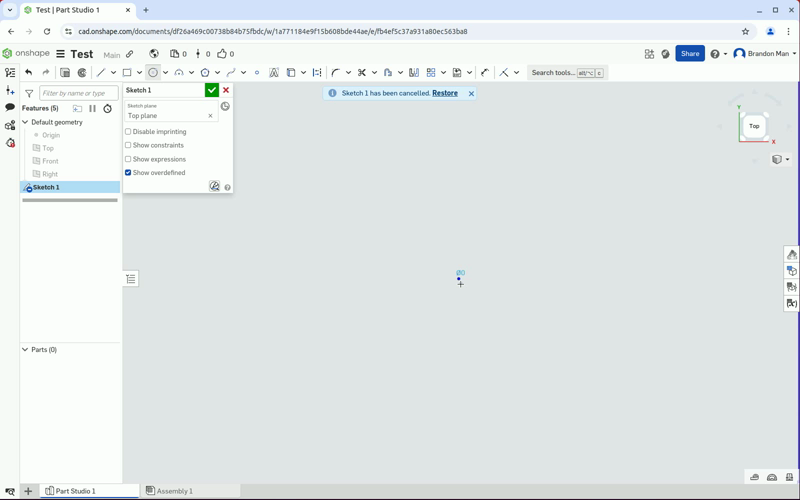
scroll(-6)
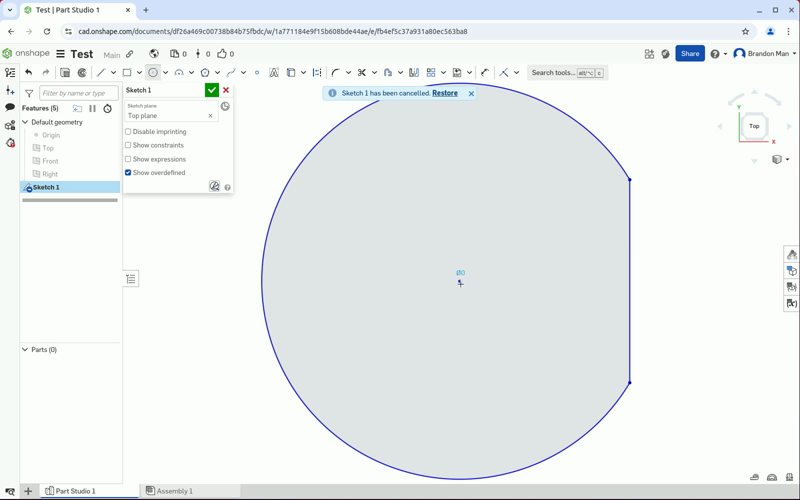
scroll(-6)
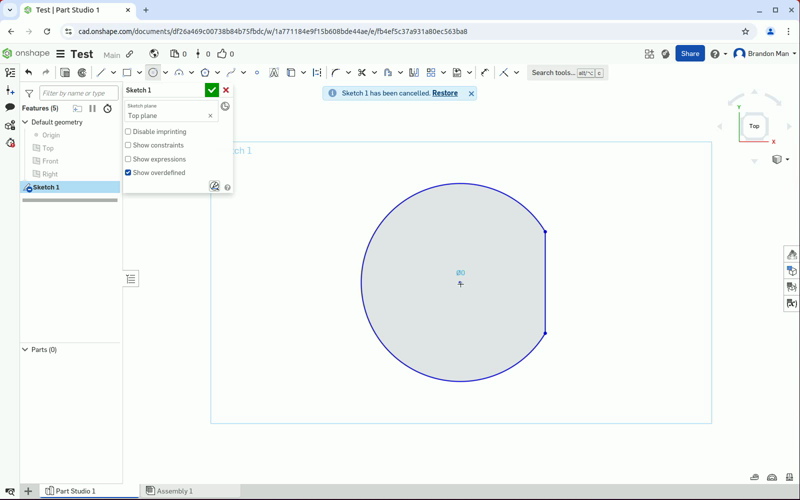
key_up(shift)
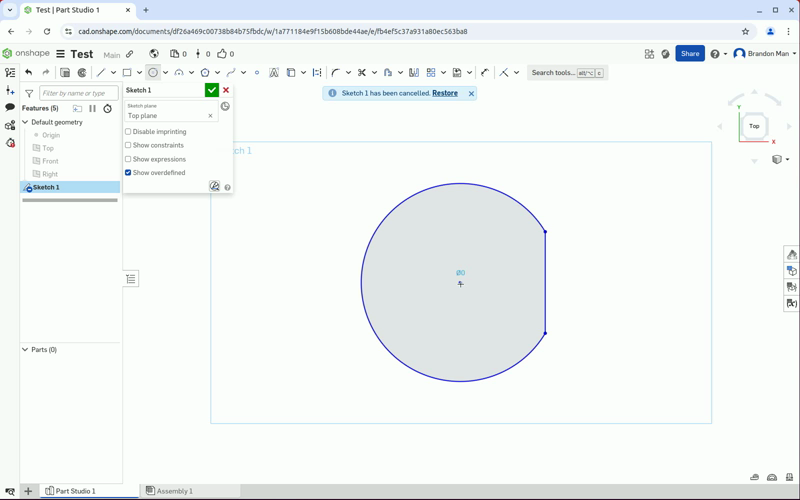
mouse_move(531, 283)
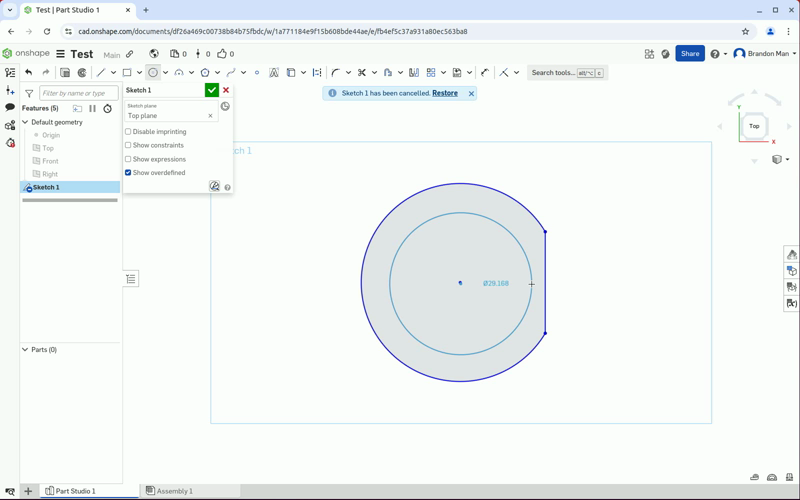
click(531, 283)
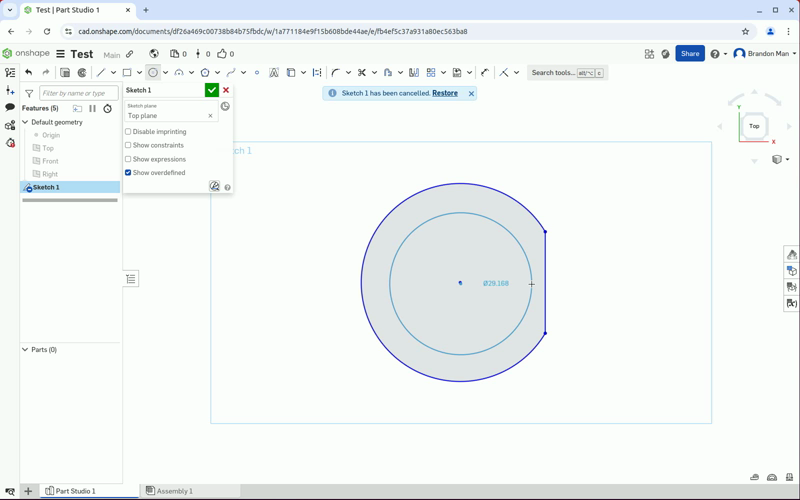
key(esc)
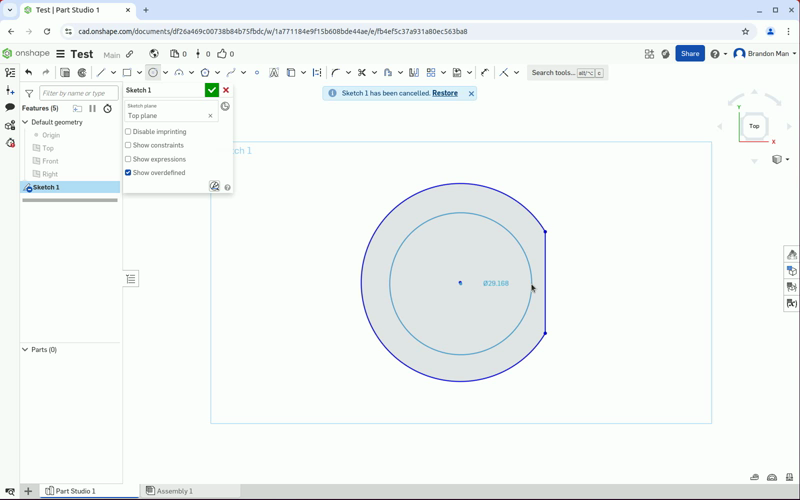
mouse_move(402, 218)
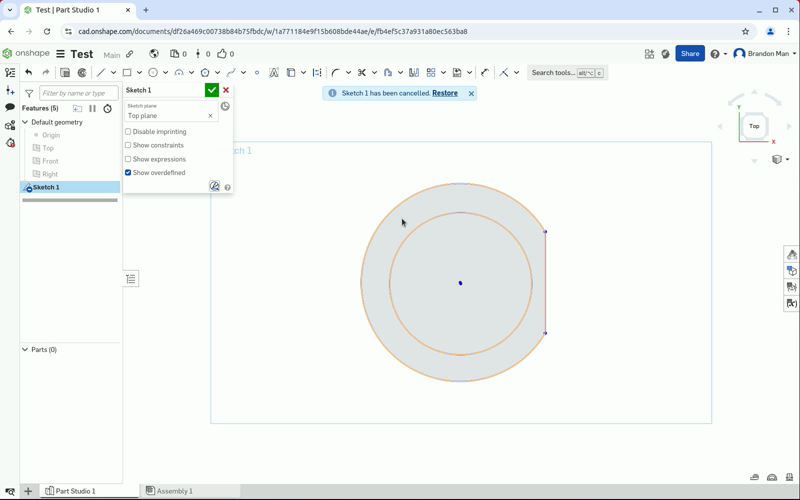
click(402, 218)
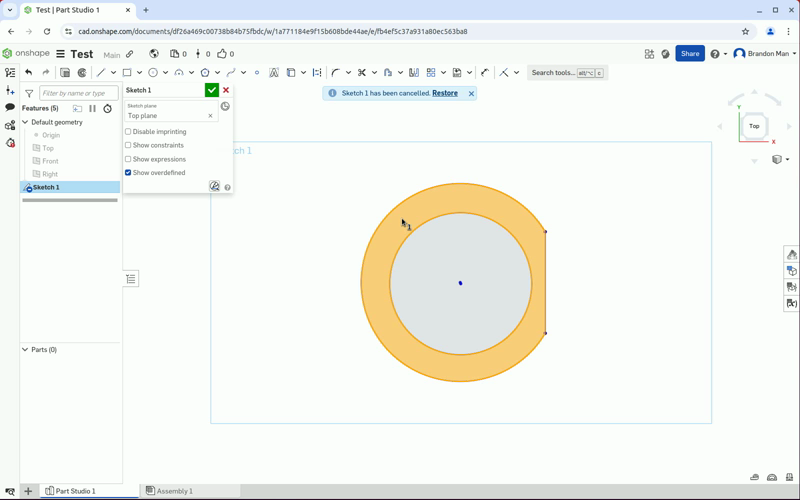
mouse_move(73, 352)
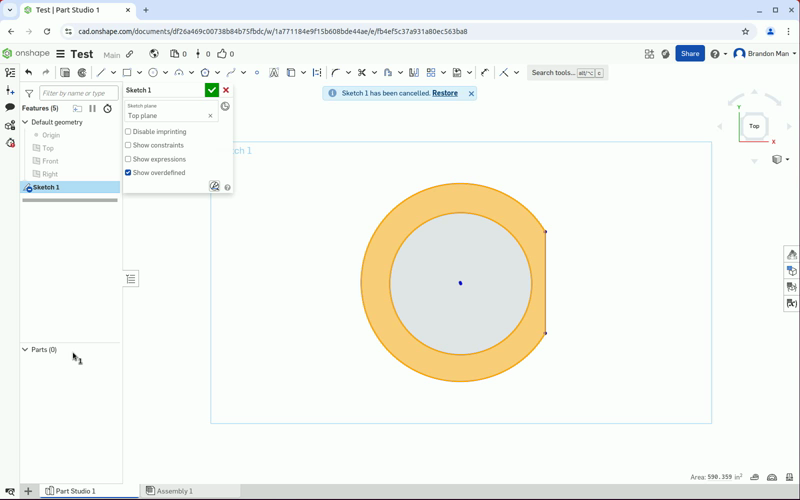
key(shift+y)
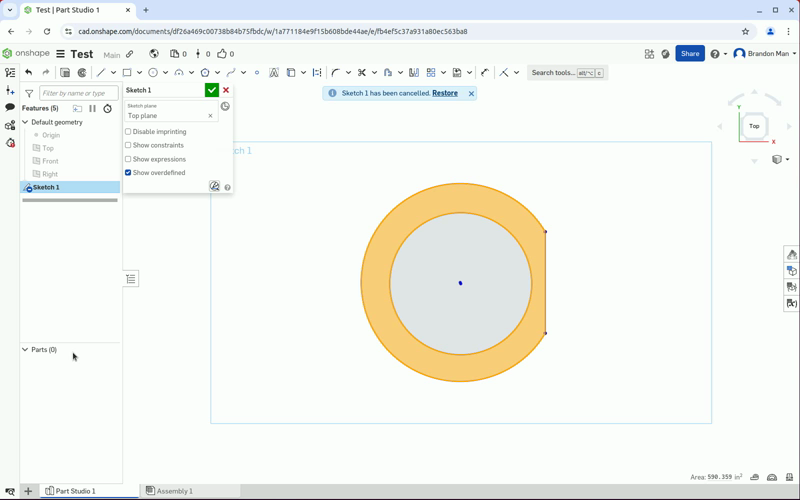
key(shift+e)
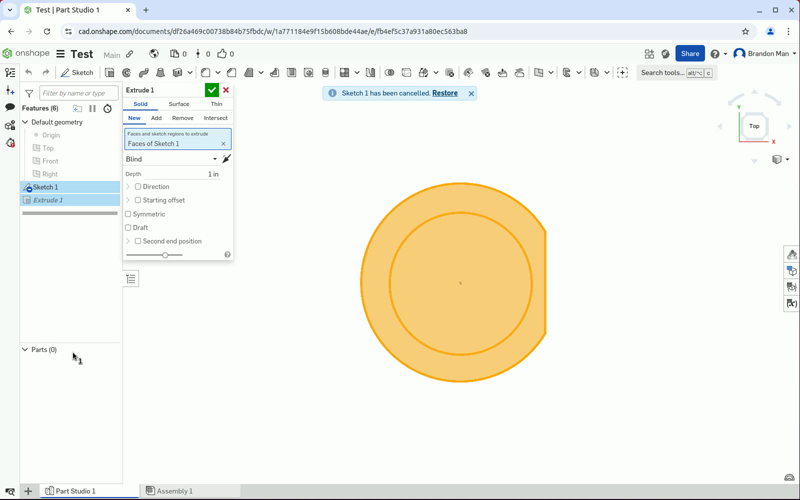
mouse_move(143, 106)
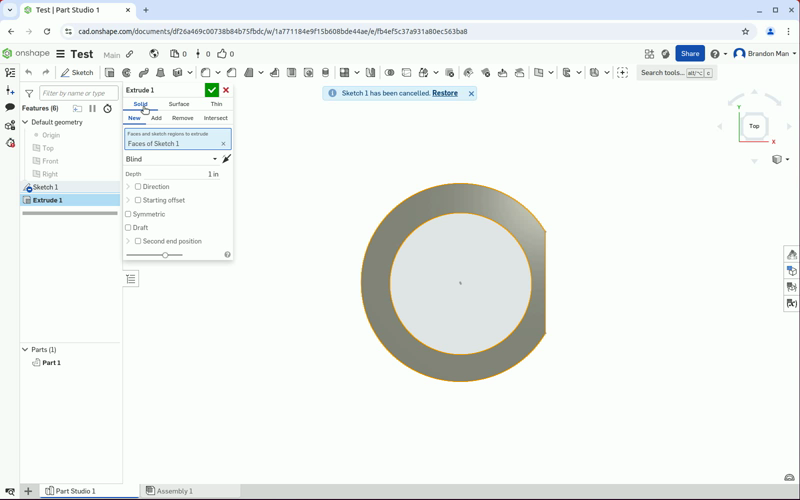
click(143, 106)
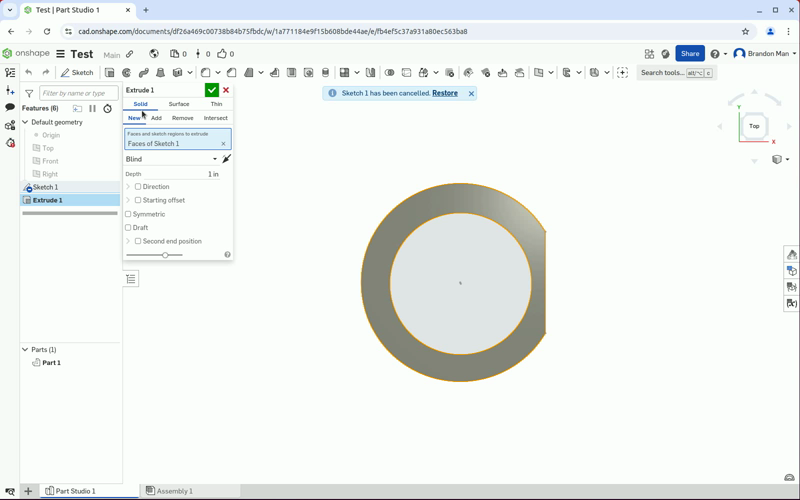
mouse_move(137, 120)
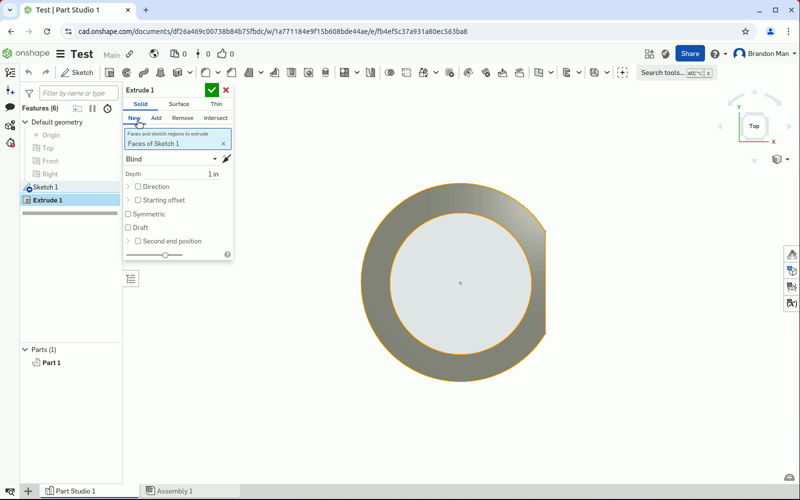
click(137, 120)
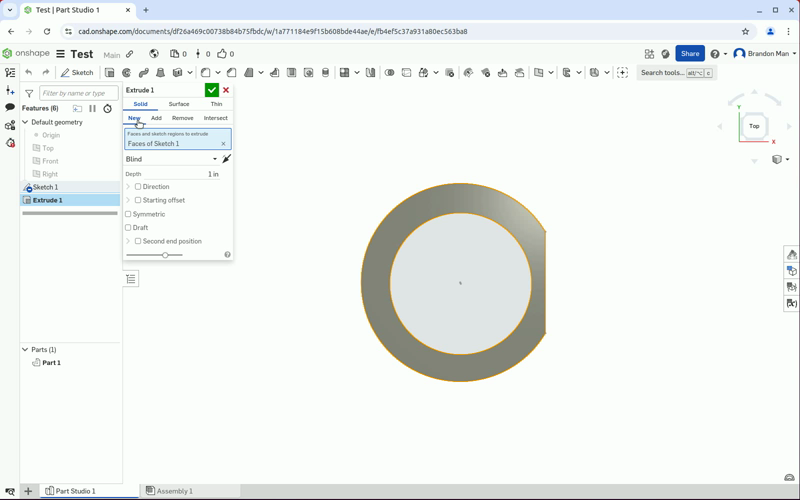
key(tab, 4)
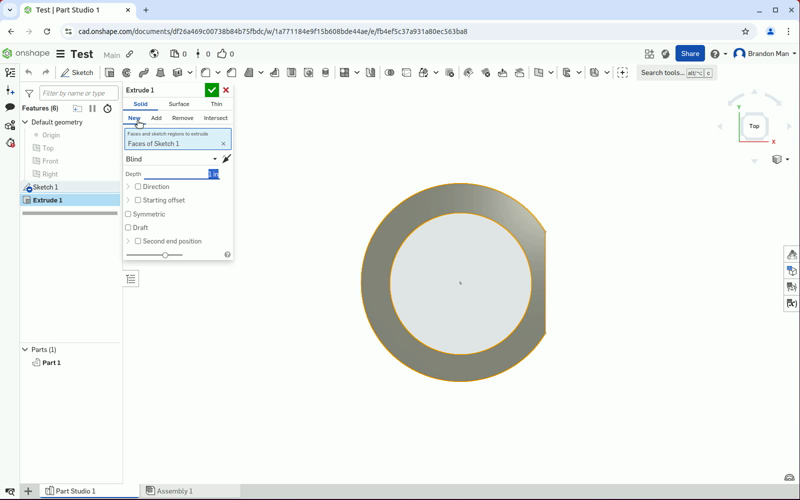
text(2.407)
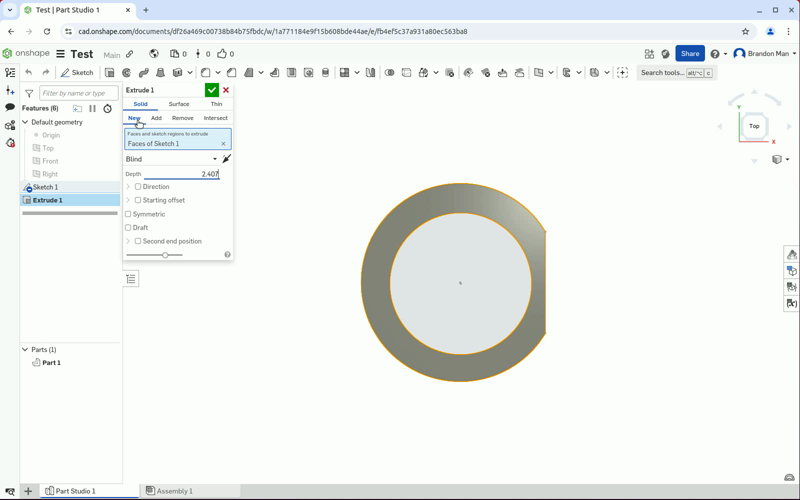
key(enter)
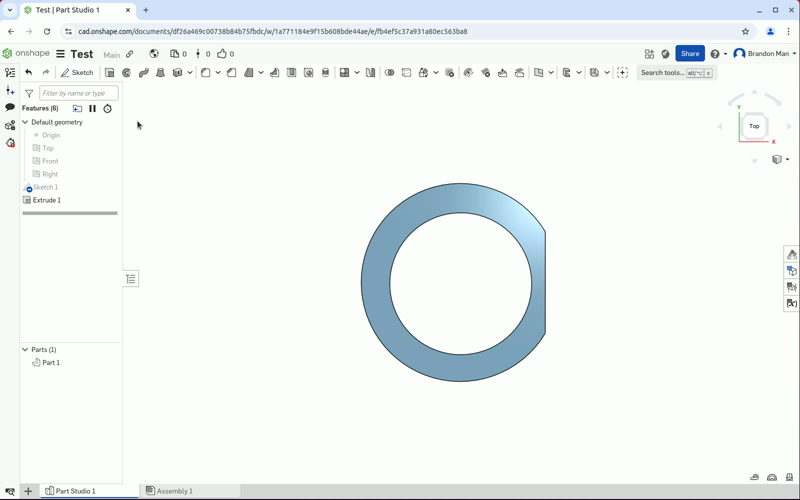
key(shift+h)
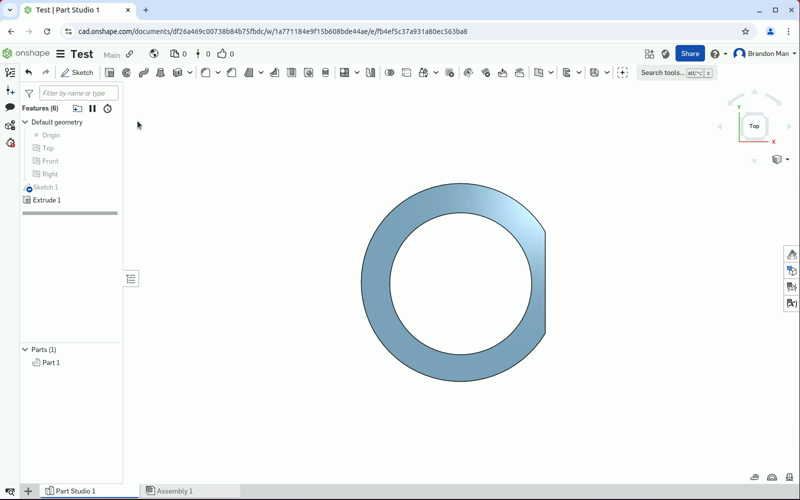
key(shift+h)
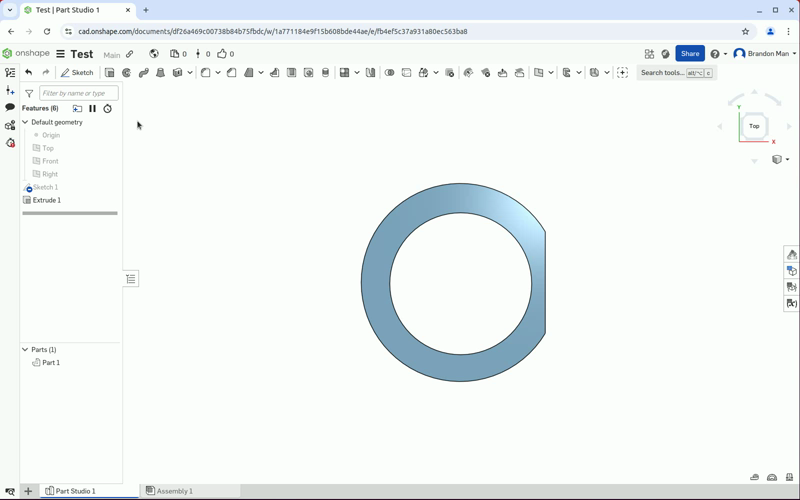
mouse_move(73, 189)
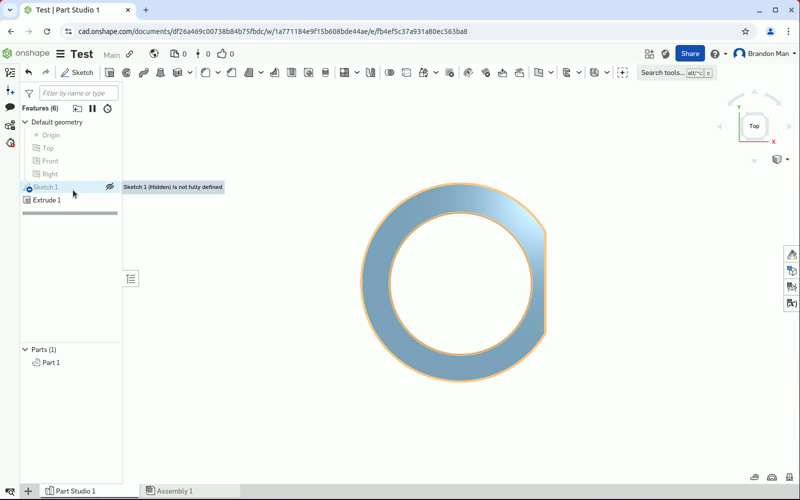
click(73, 189)
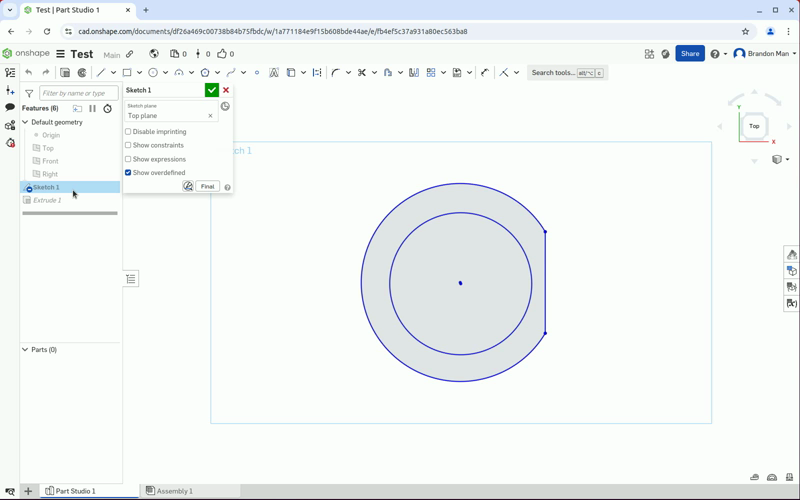
mouse_move(229, 92)
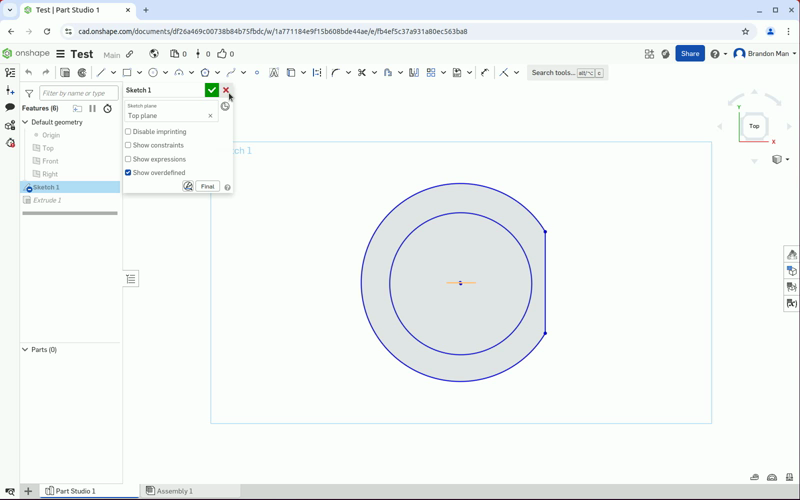
click(229, 92)
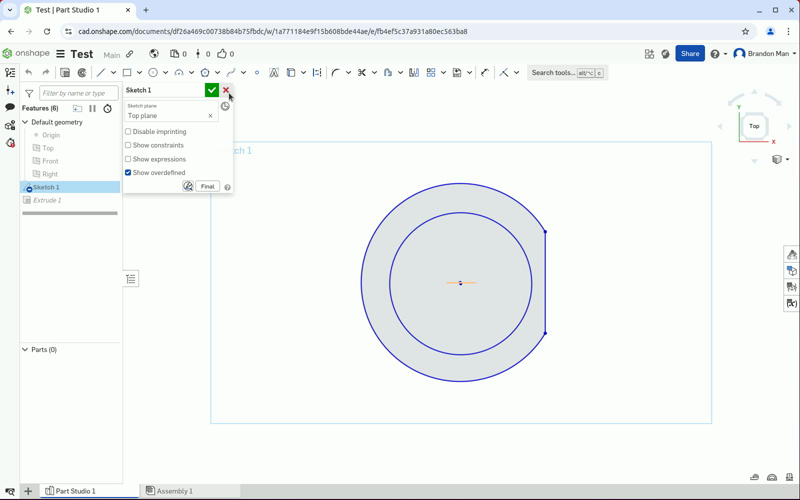
key(shift+s)
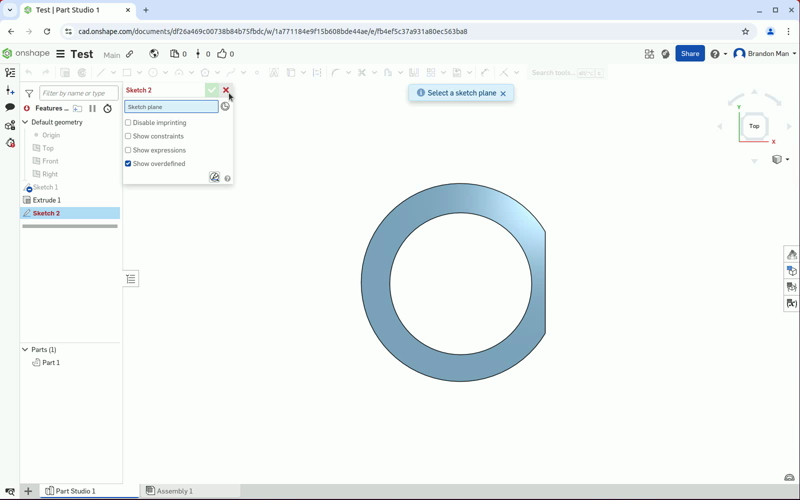
mouse_move(73, 150)
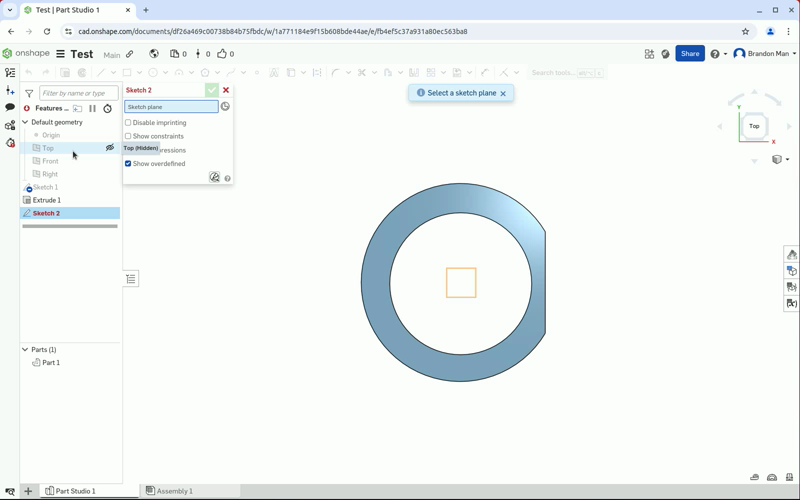
click(73, 150)
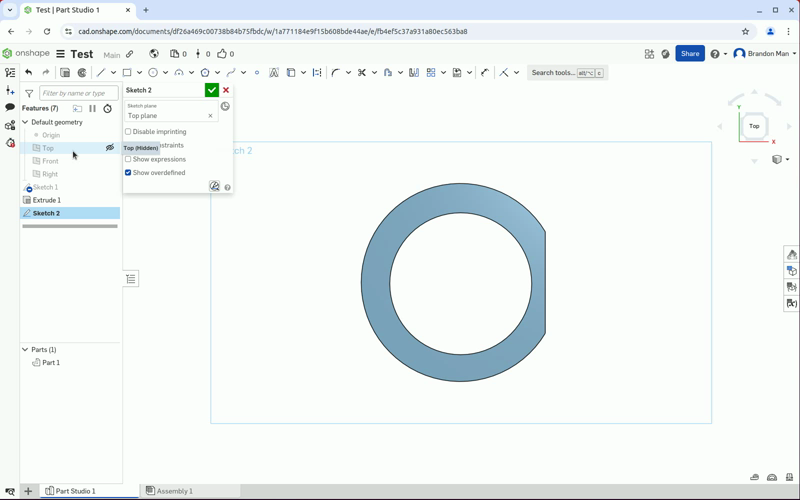
mouse_move(73, 352)
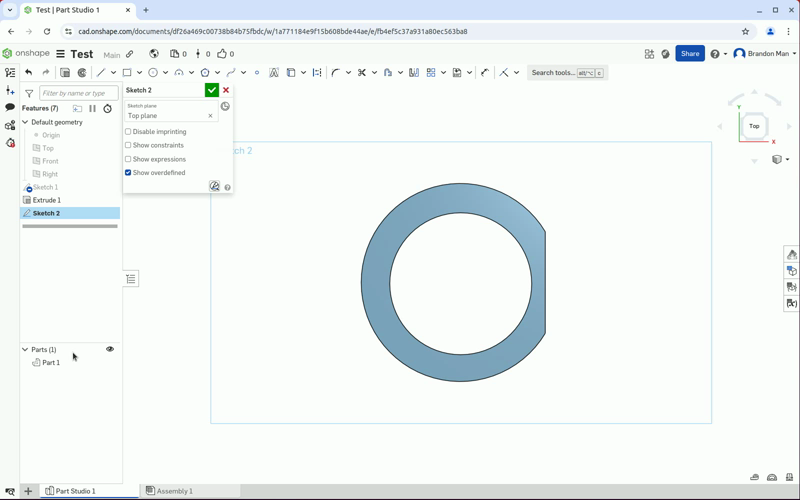
key(y)
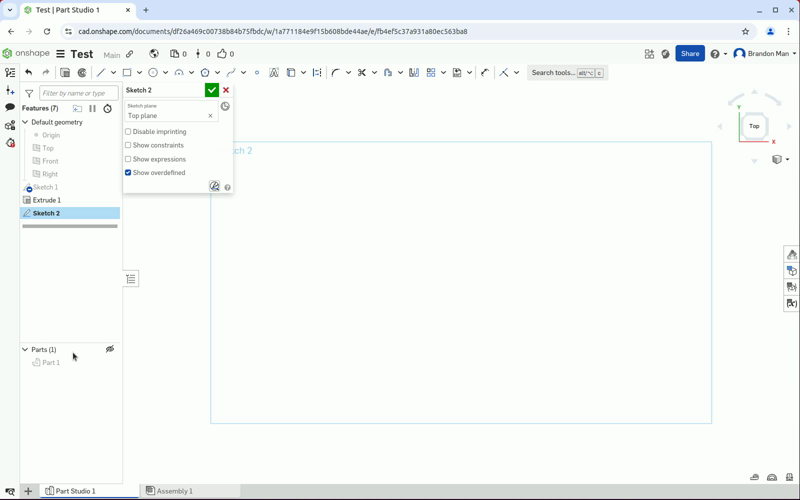
key(a)
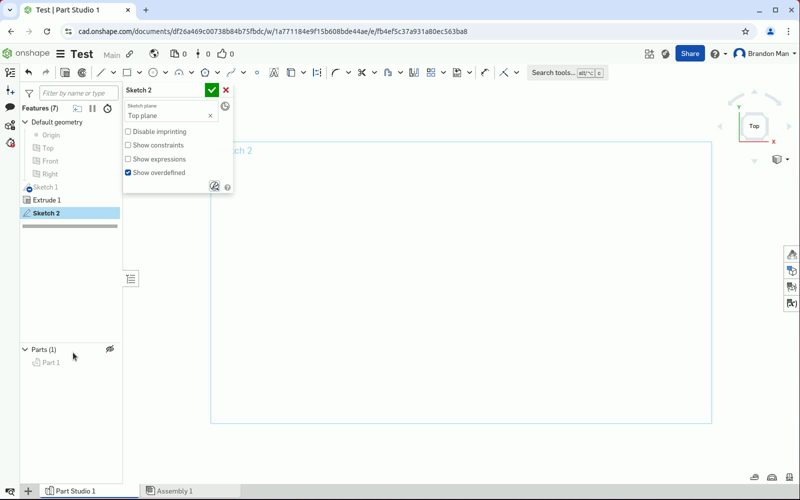
key_down(shift)
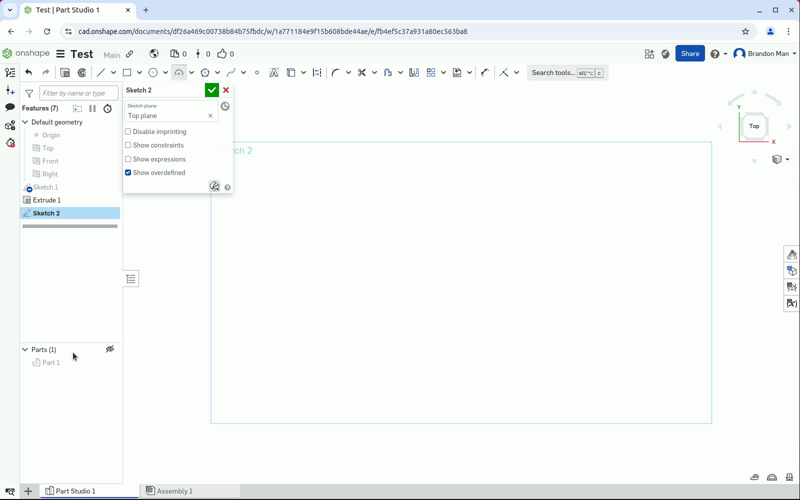
mouse_move(545, 333)
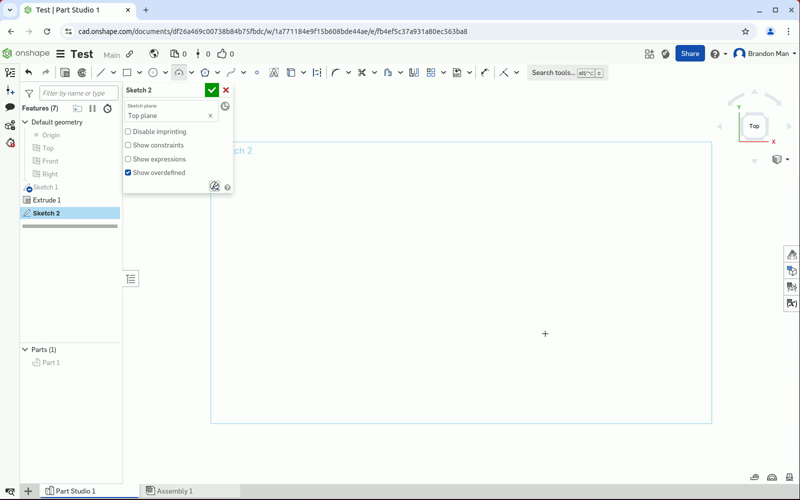
click(545, 333)
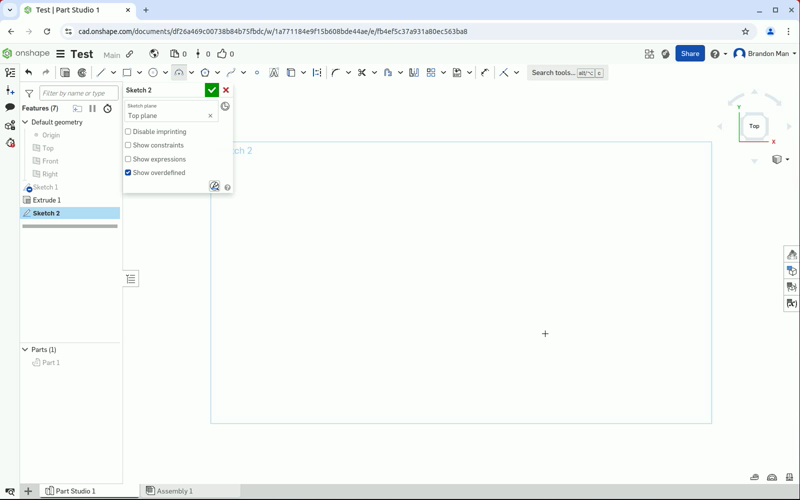
key_up(shift)
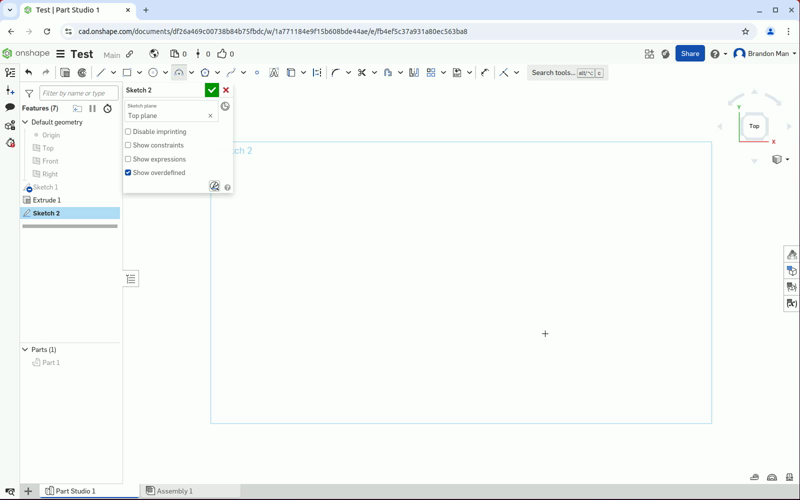
key_down(shift)
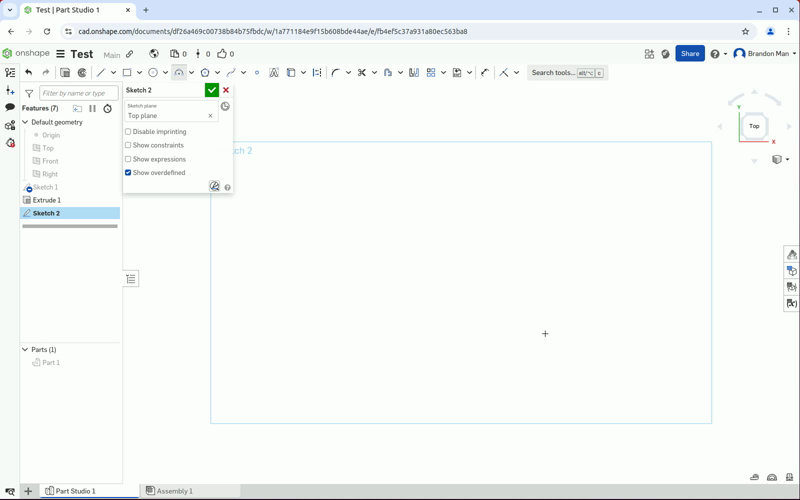
mouse_move(545, 231)
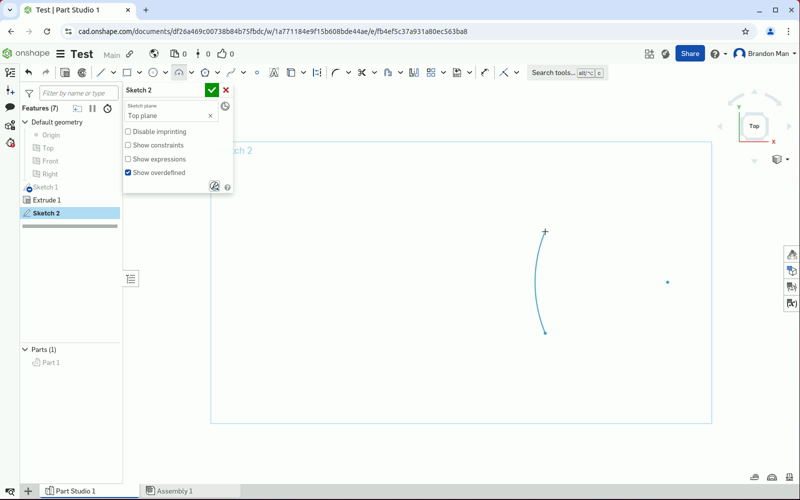
click(545, 231)
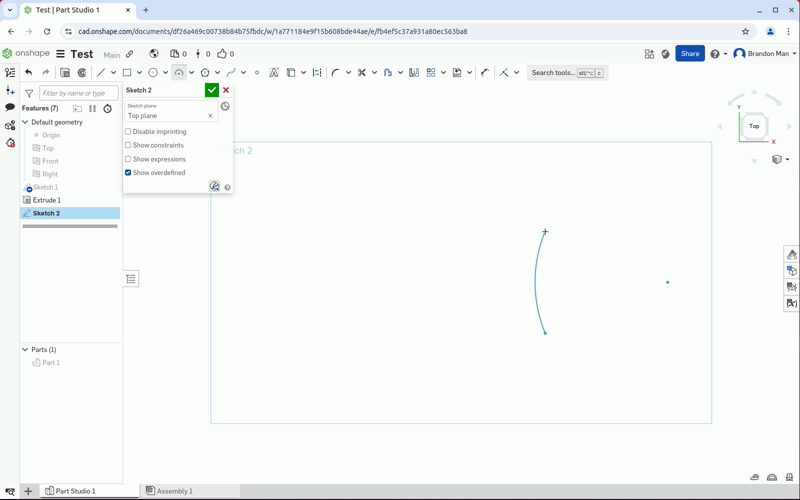
mouse_move(559, 282)
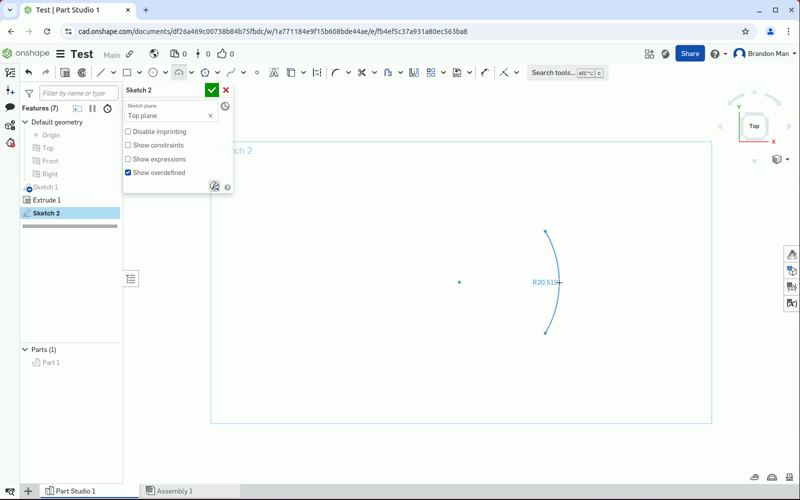
click(559, 282)
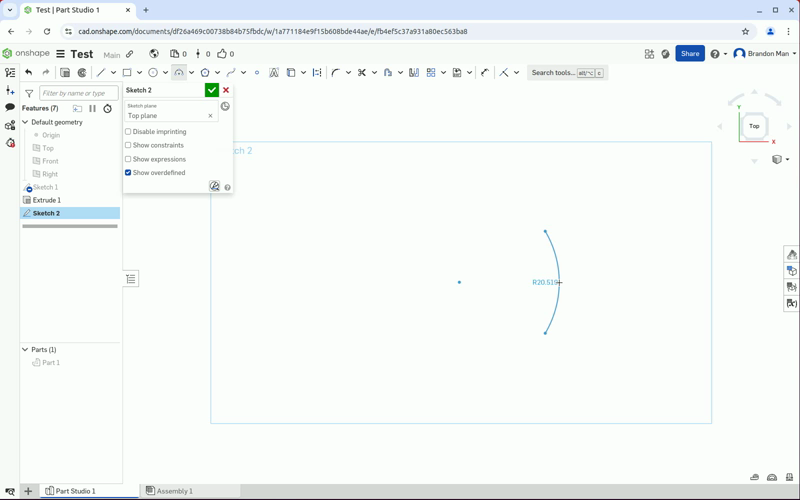
key_up(shift)
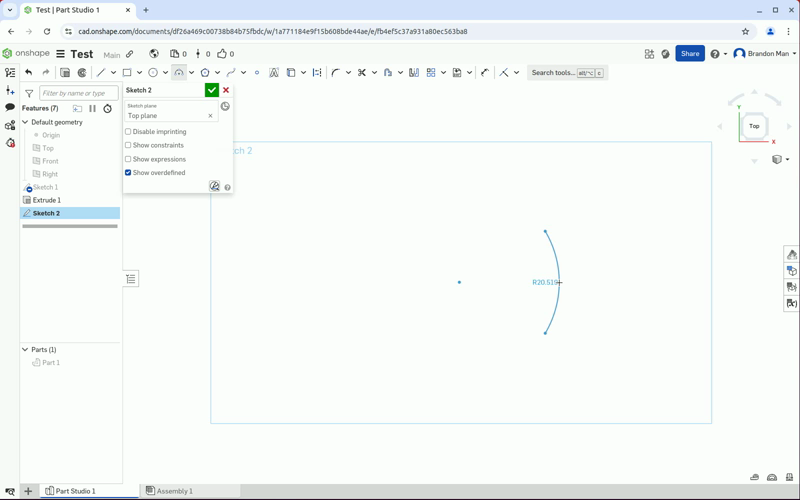
key(esc)
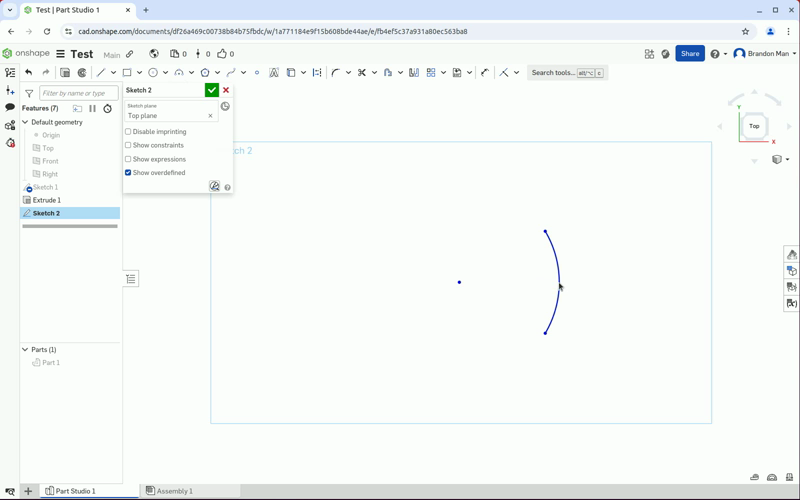
key(l)
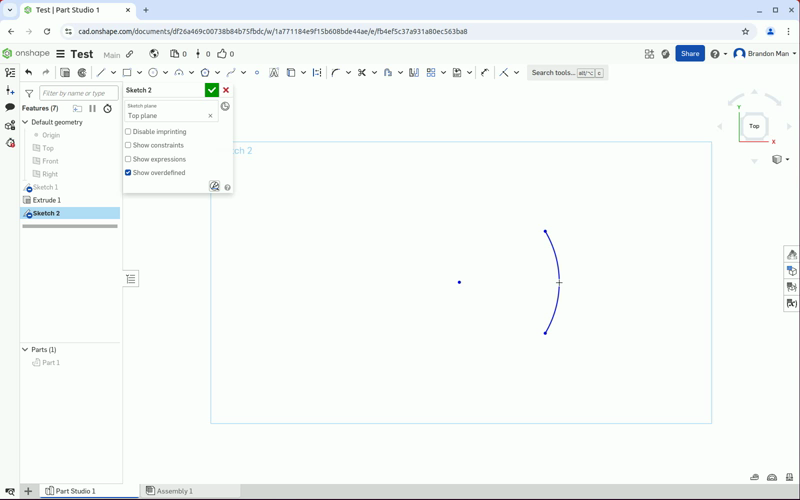
mouse_move(545, 231)
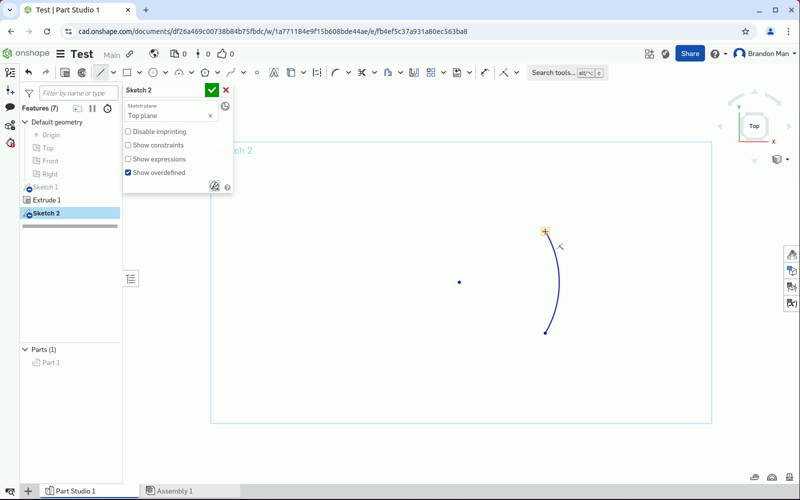
click(545, 231)
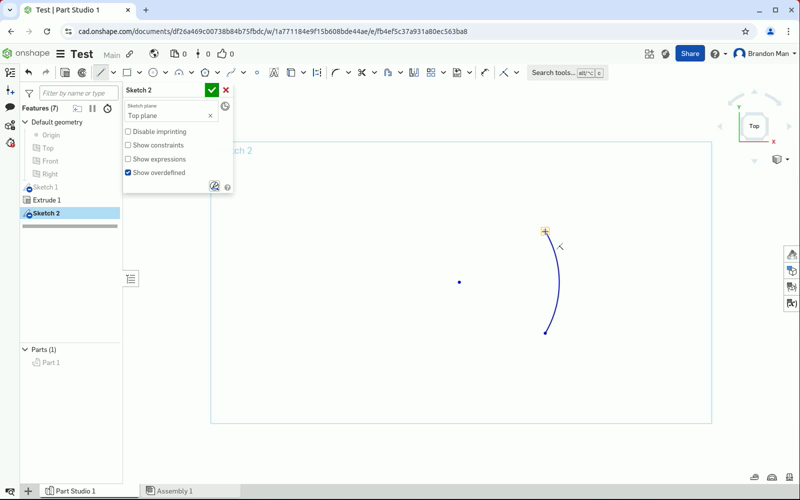
key_down(shift)
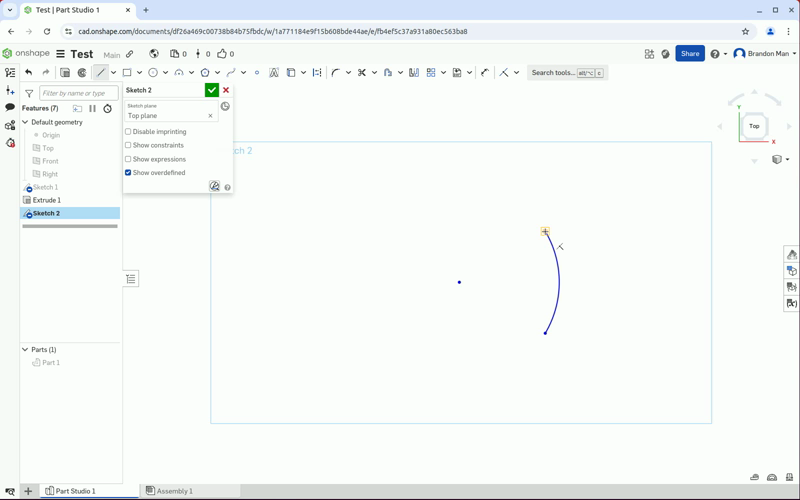
mouse_move(545, 333)
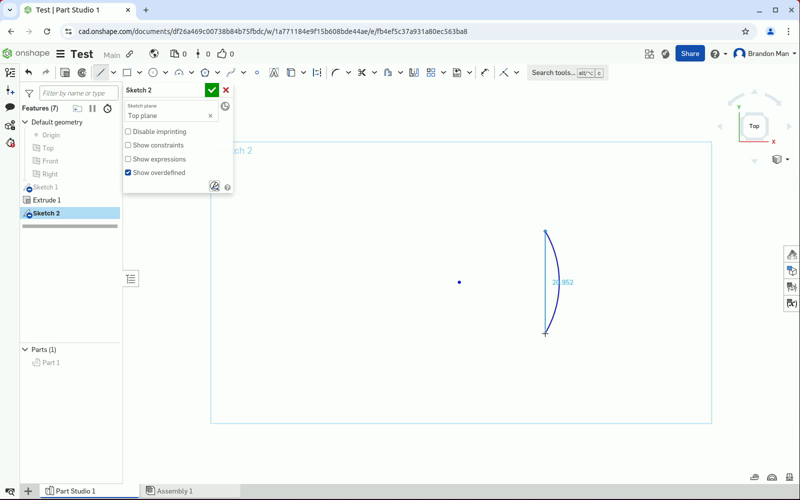
key_up(shift)
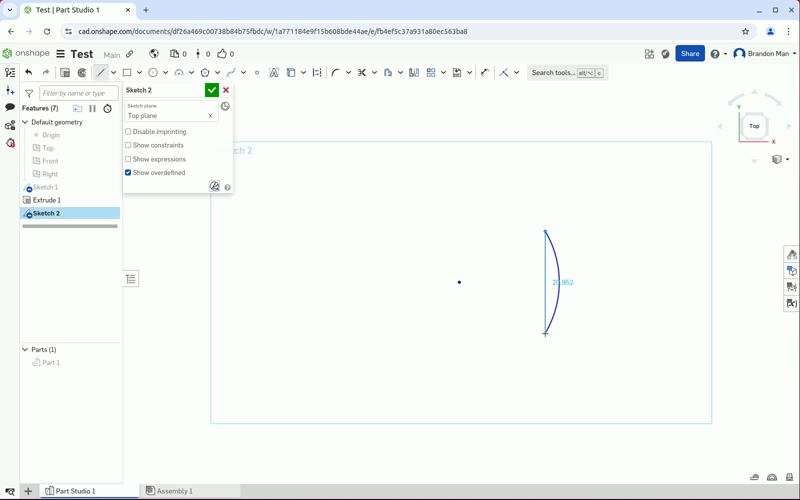
click(545, 333)
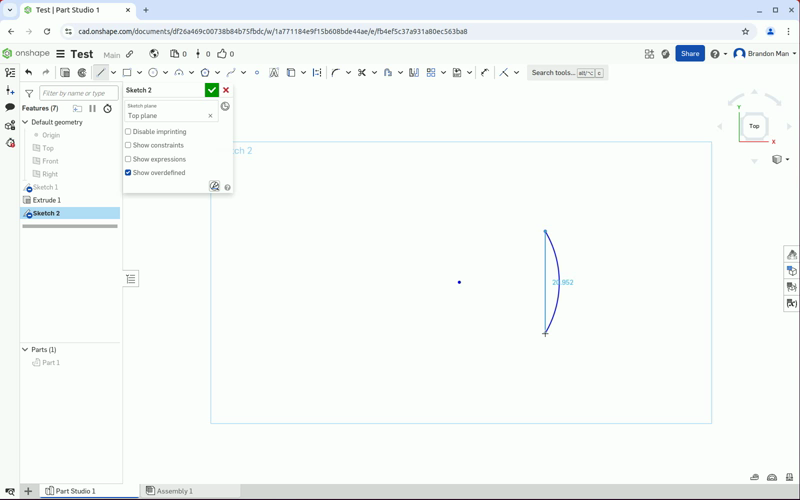
key(esc)
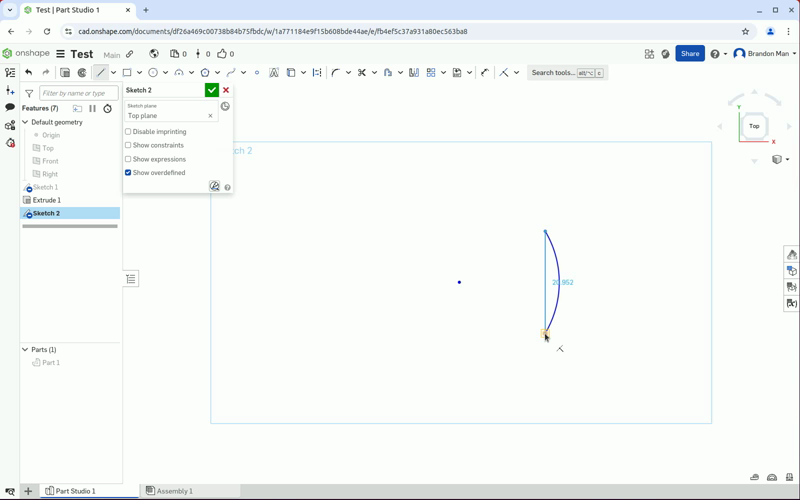
mouse_move(552, 308)
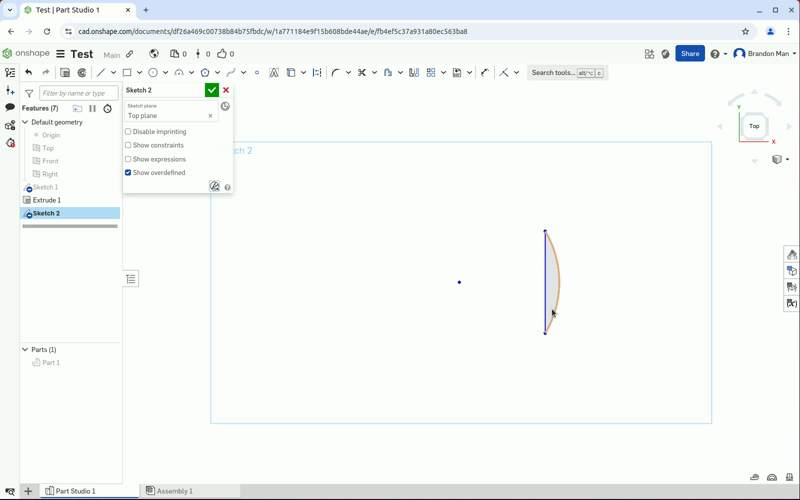
scroll(6)
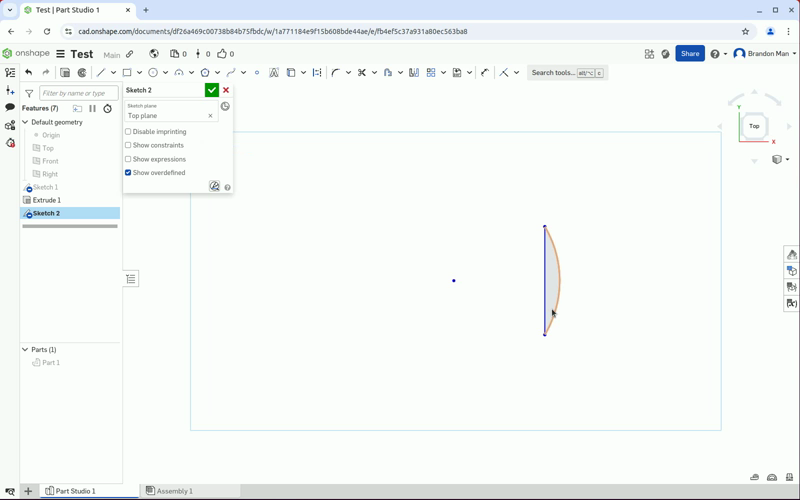
scroll(6)
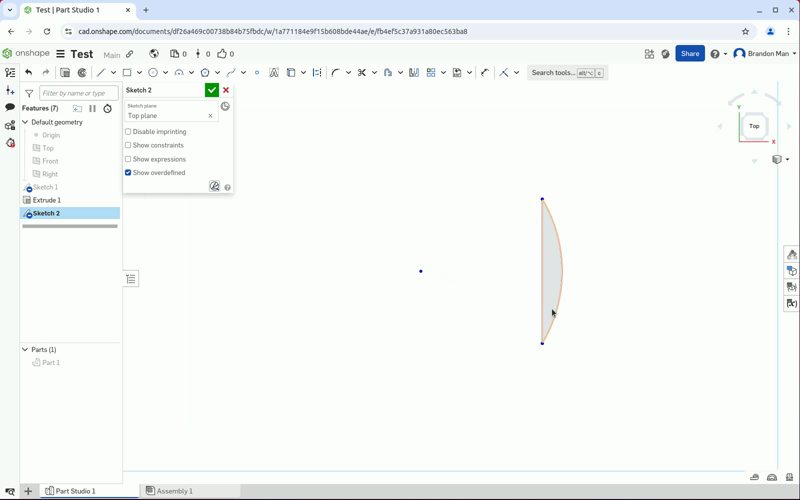
scroll(6)
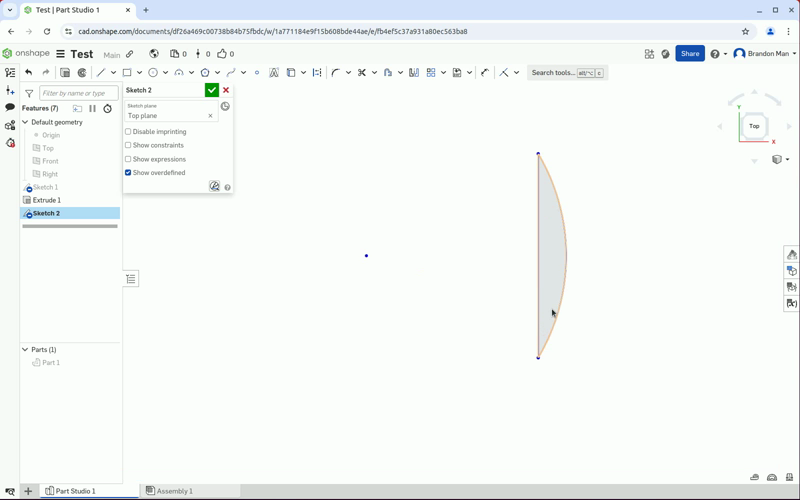
scroll(6)
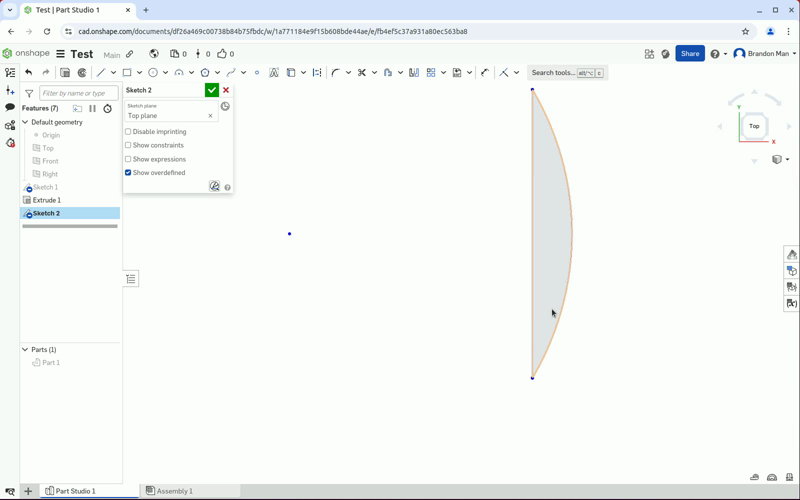
scroll(6)
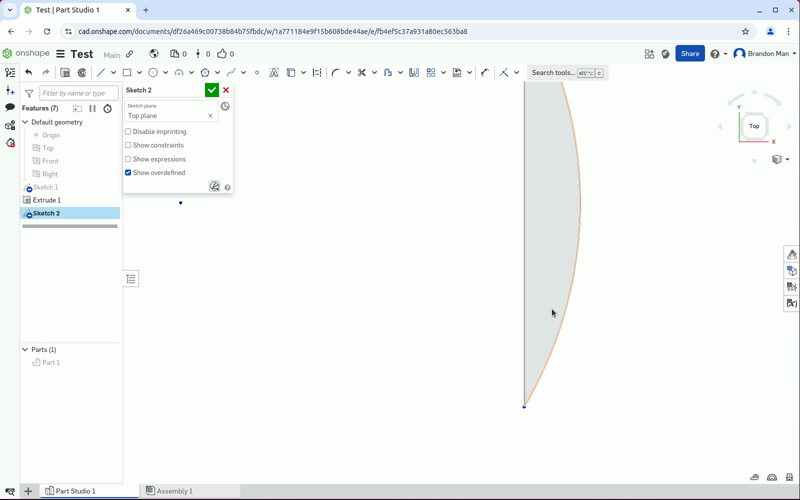
scroll(6)
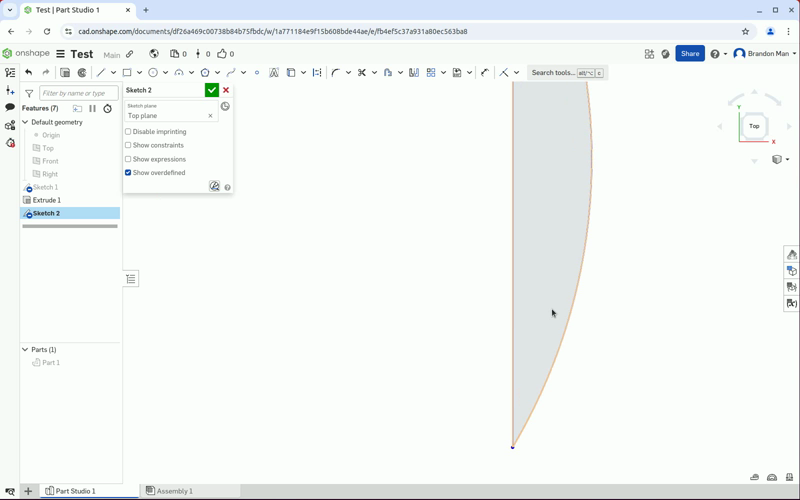
scroll(6)
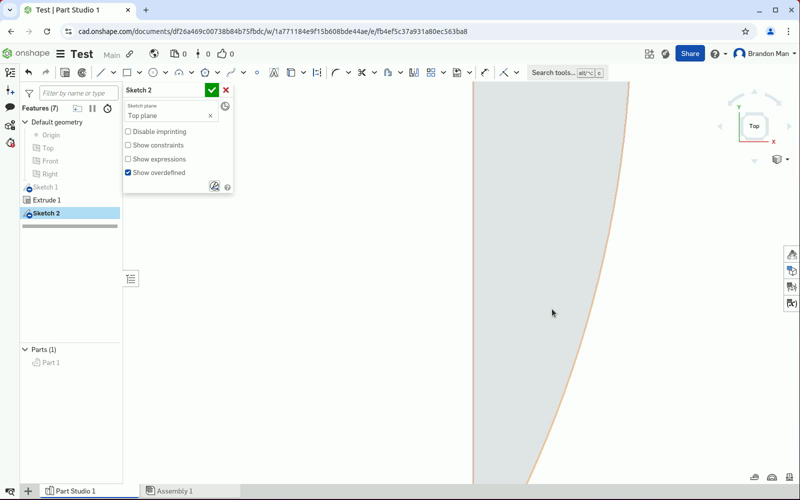
click(552, 308)
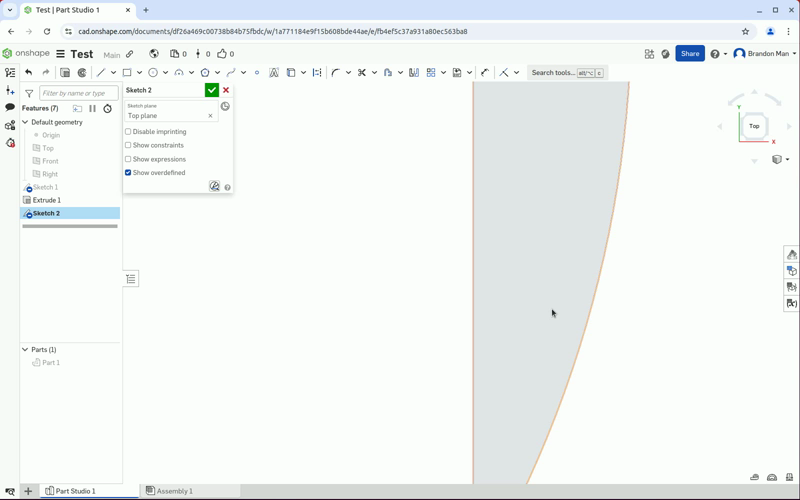
scroll(-6)
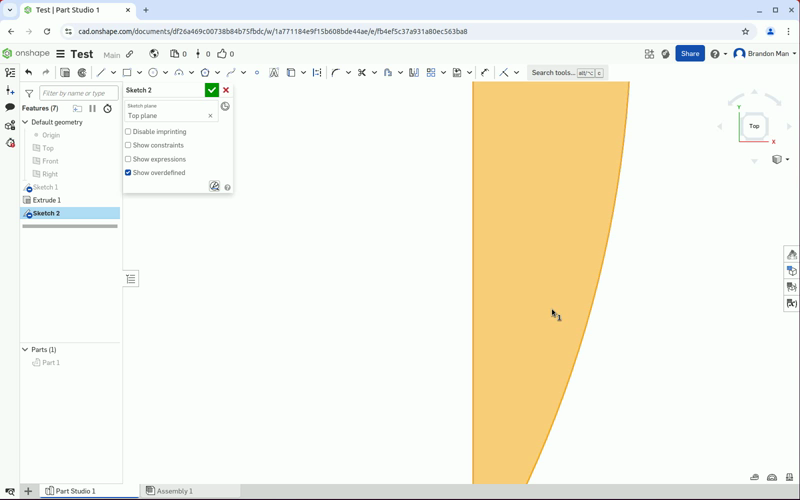
scroll(-6)
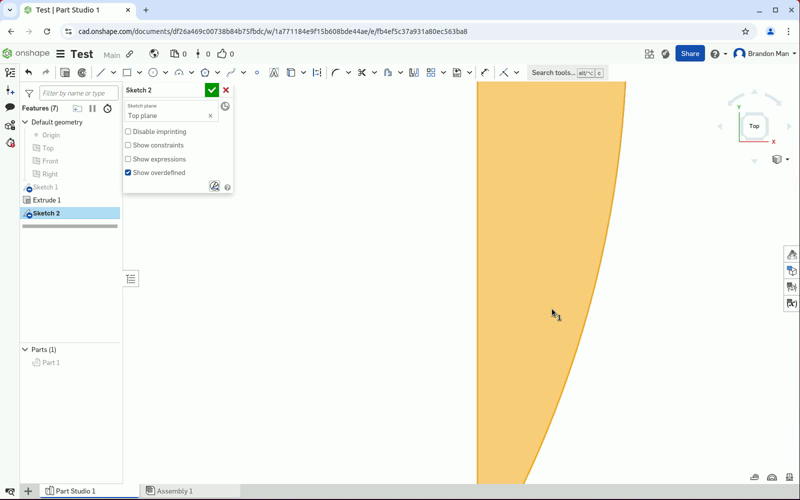
scroll(-6)
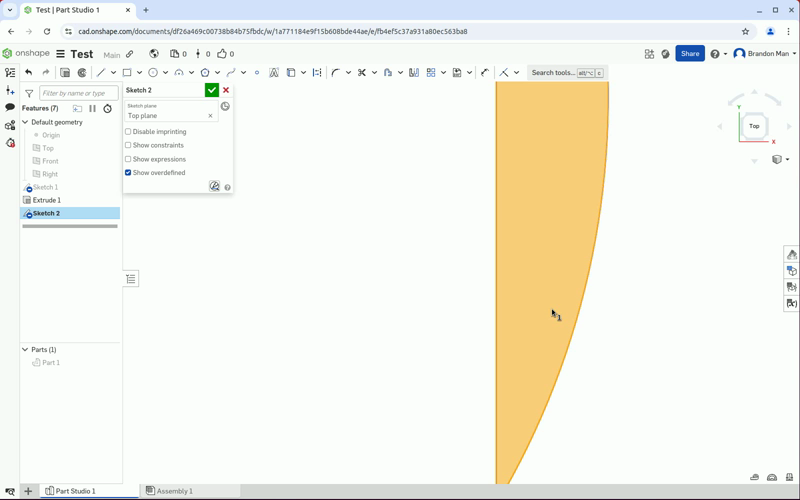
scroll(-6)
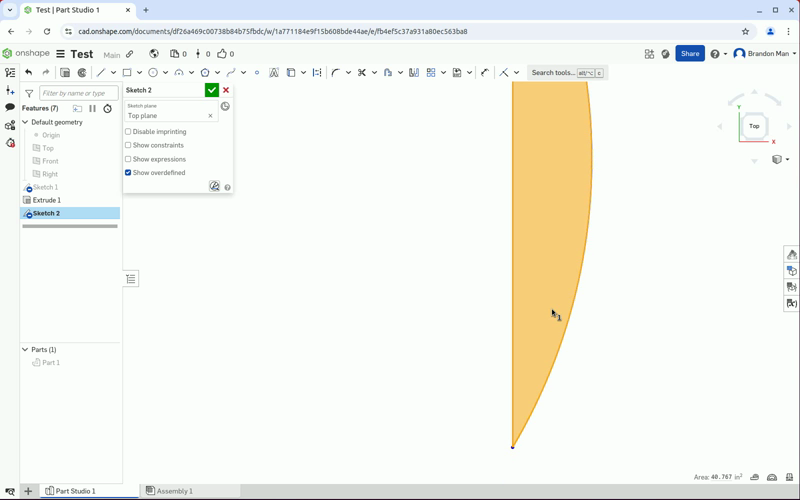
scroll(-6)
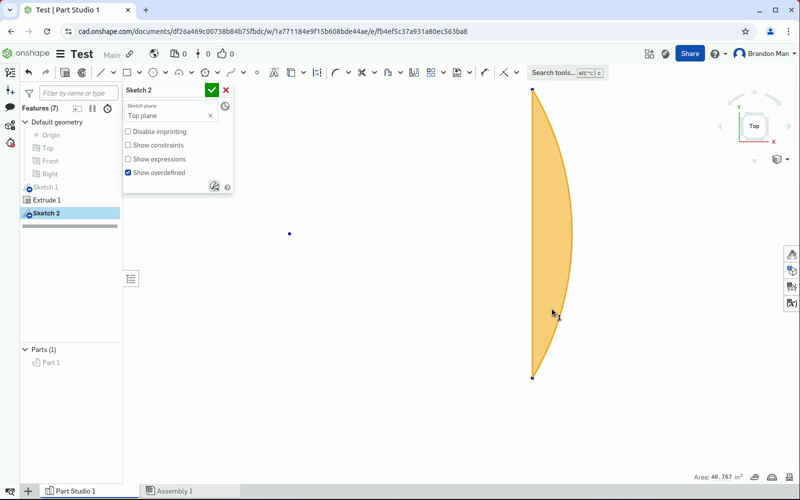
scroll(-6)
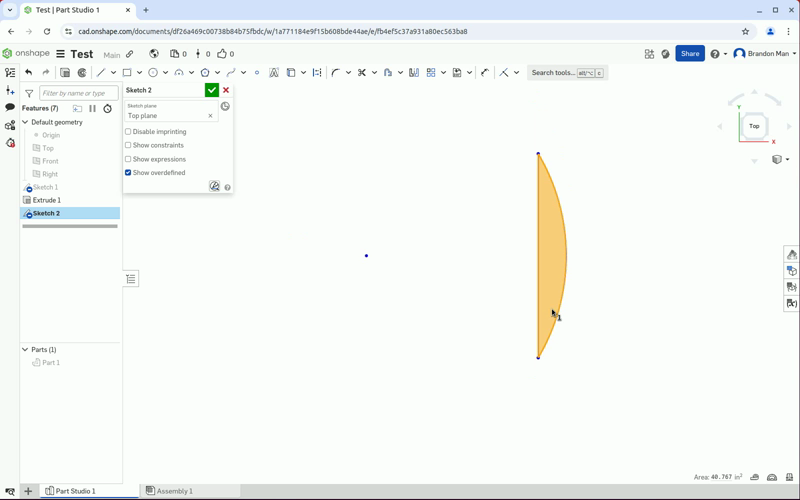
scroll(-6)
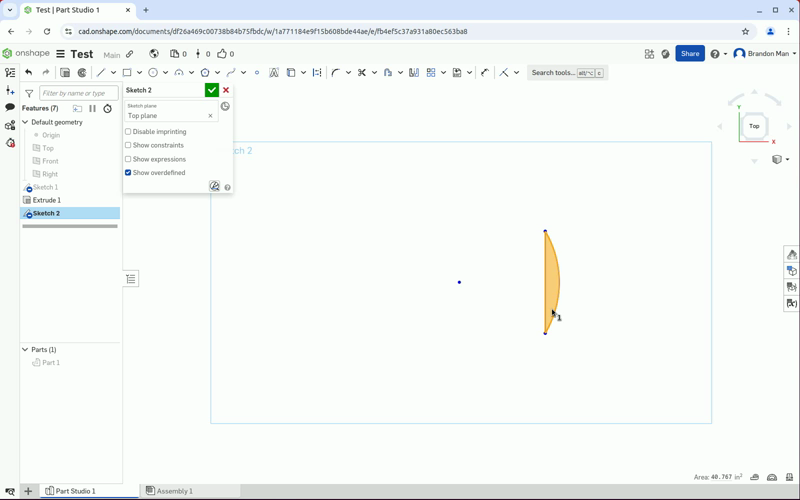
mouse_move(73, 352)
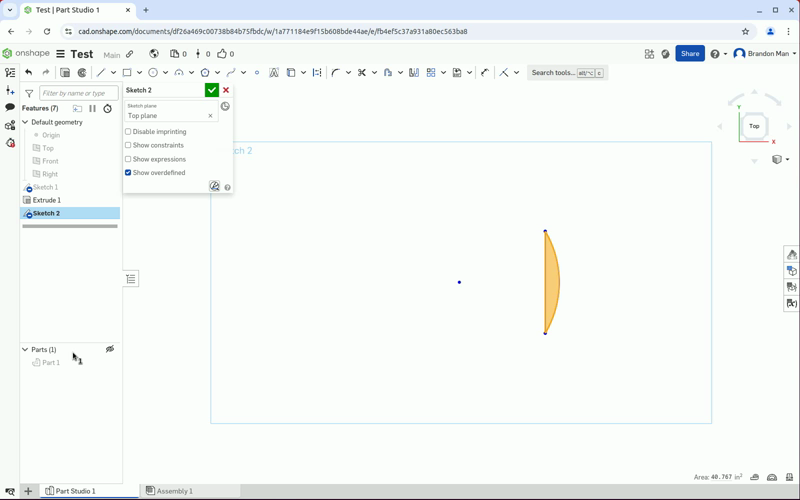
key(shift+y)
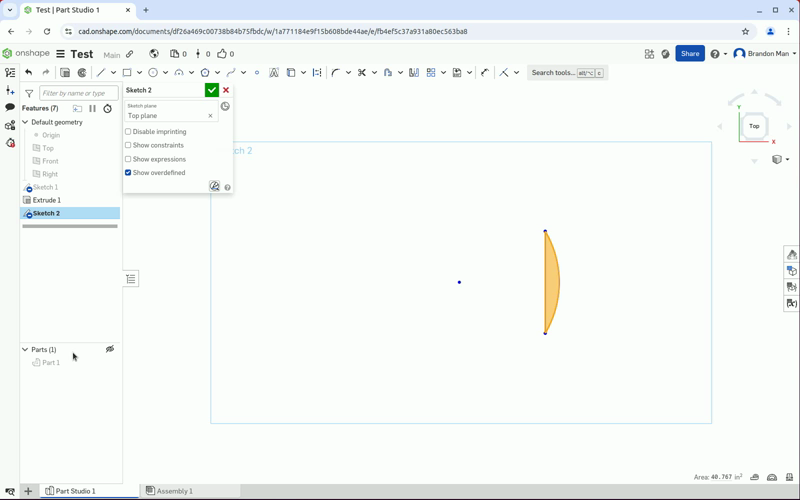
key(shift+e)
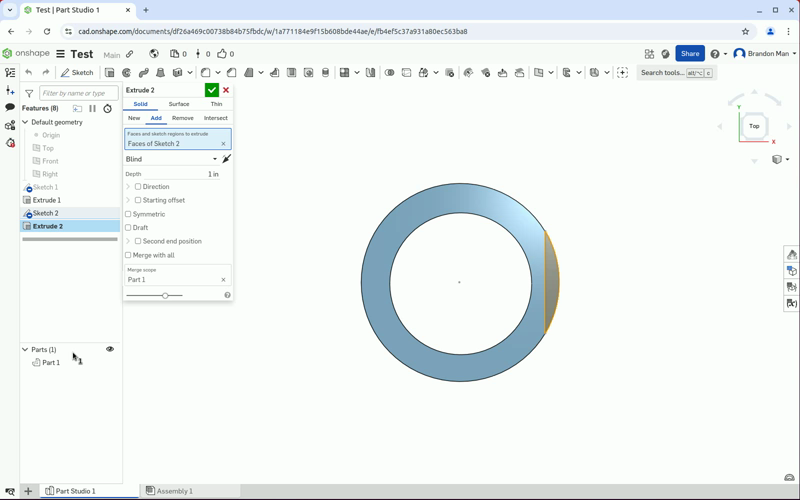
mouse_move(143, 106)
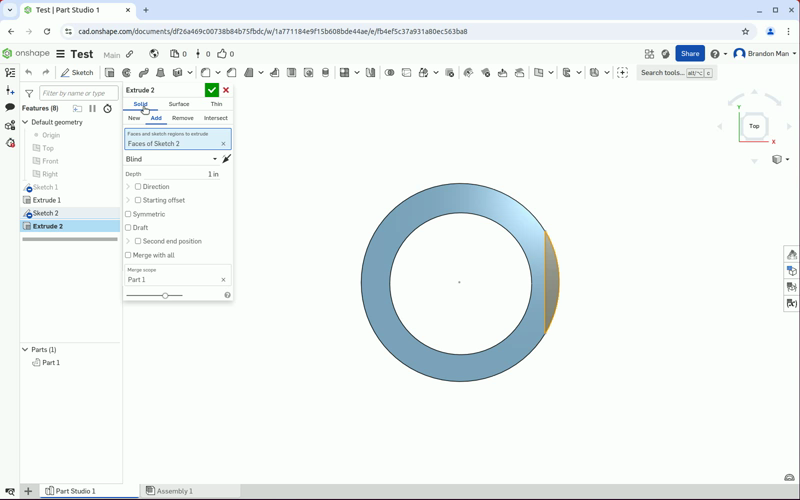
click(143, 106)
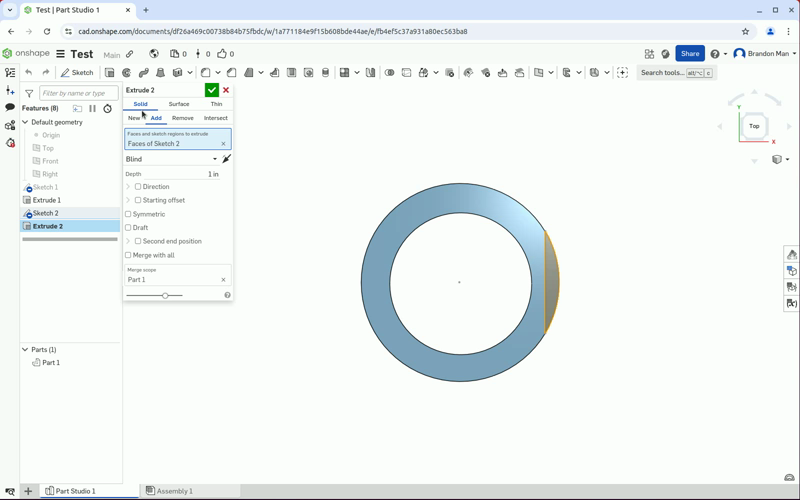
mouse_move(137, 120)
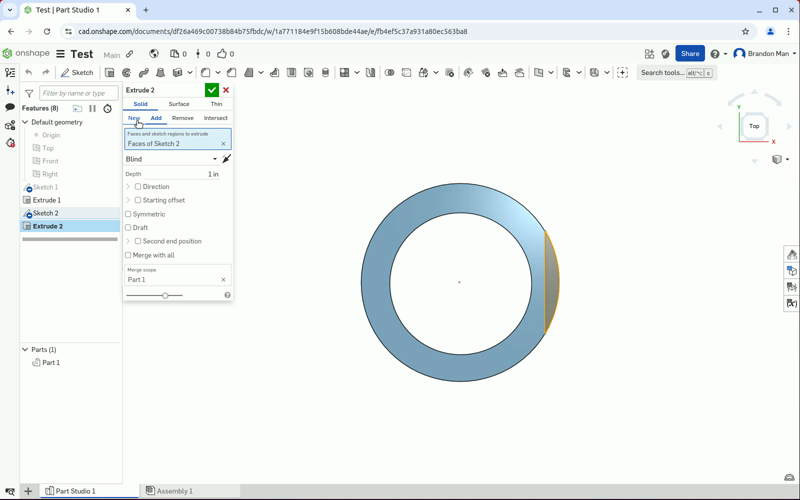
click(137, 120)
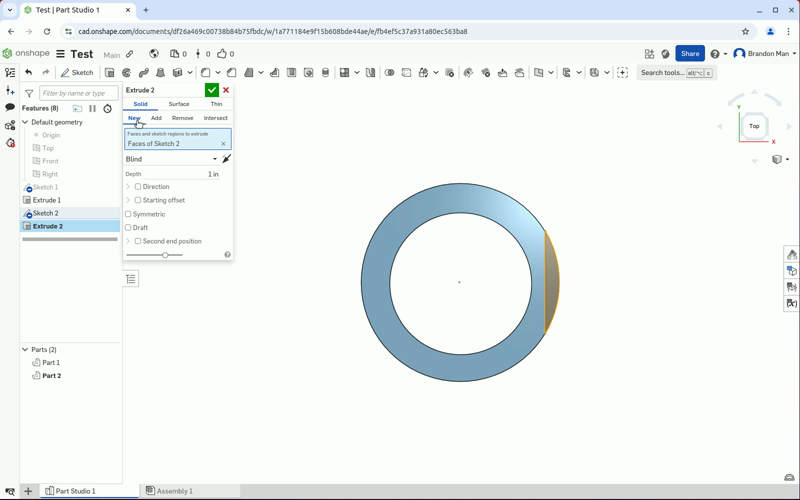
key(tab, 4)
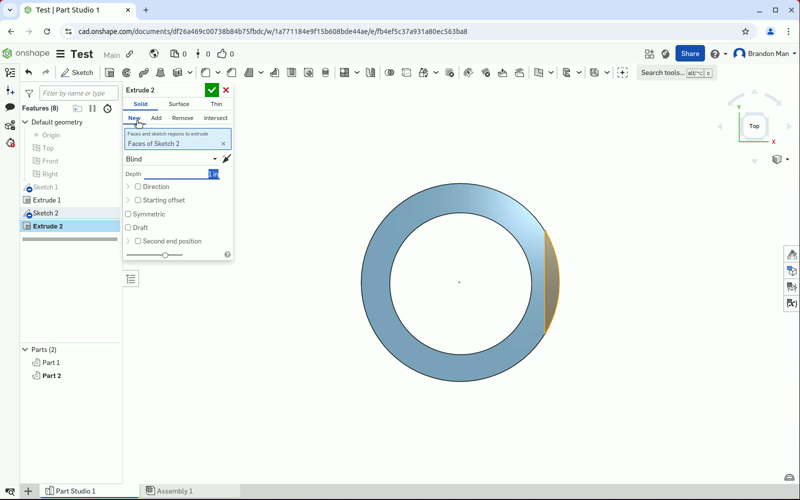
text(2.407)
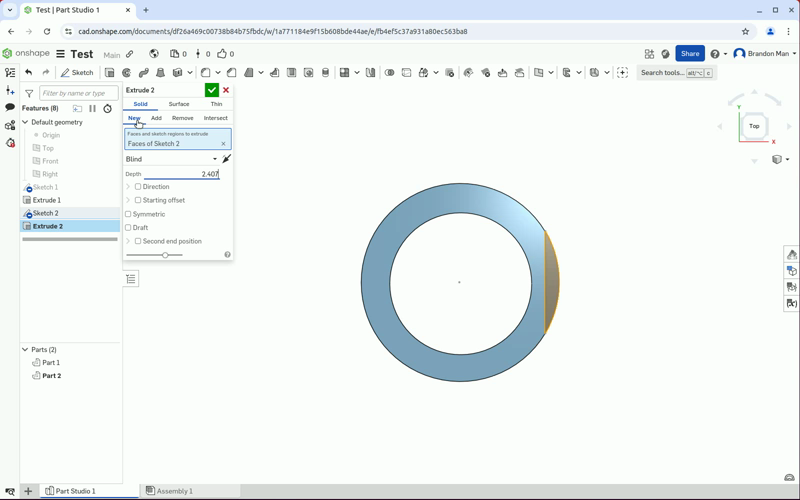
key(enter)
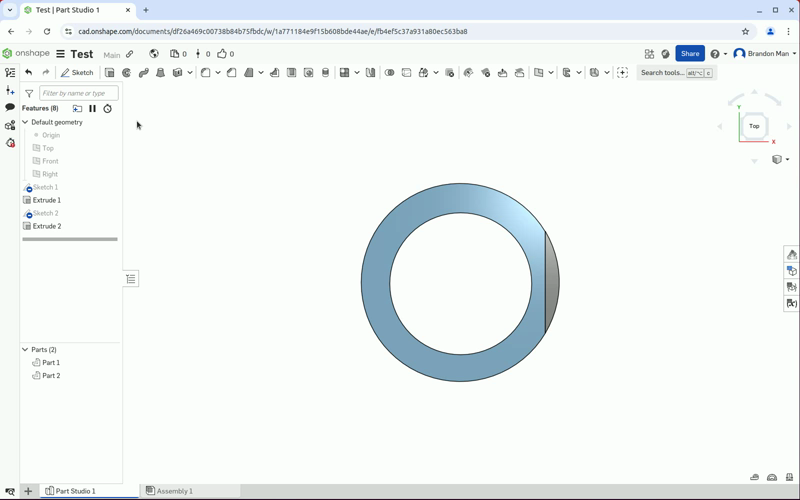
key(shift+h)
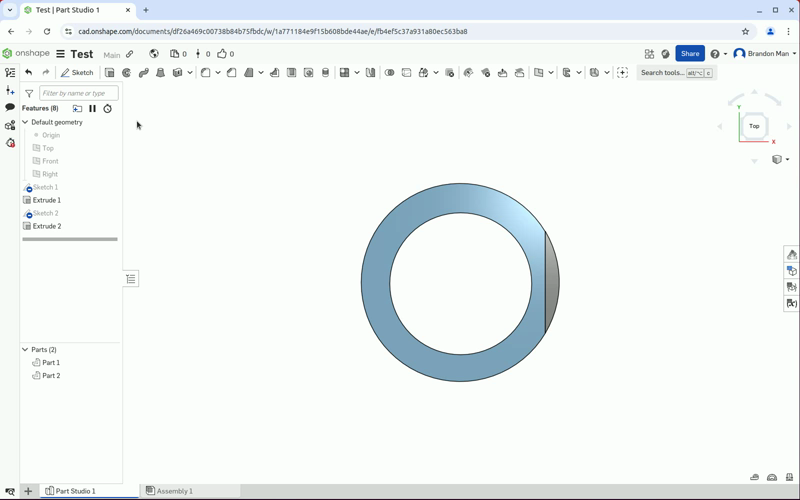
key(shift+h)
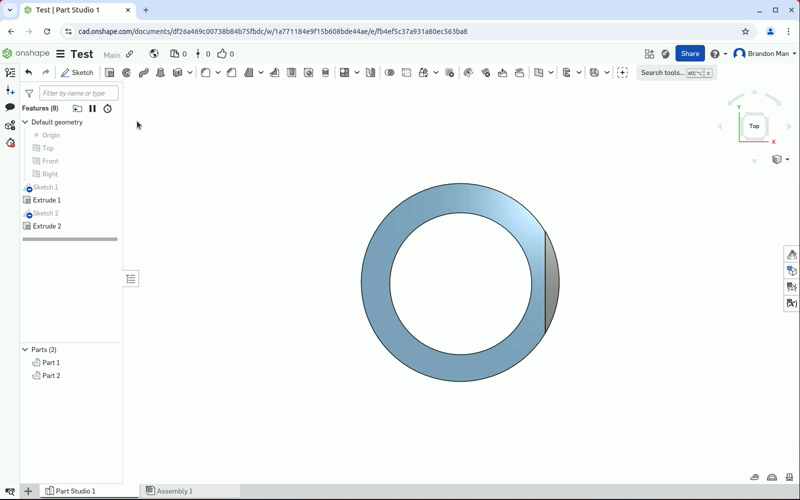
mouse_move(73, 189)
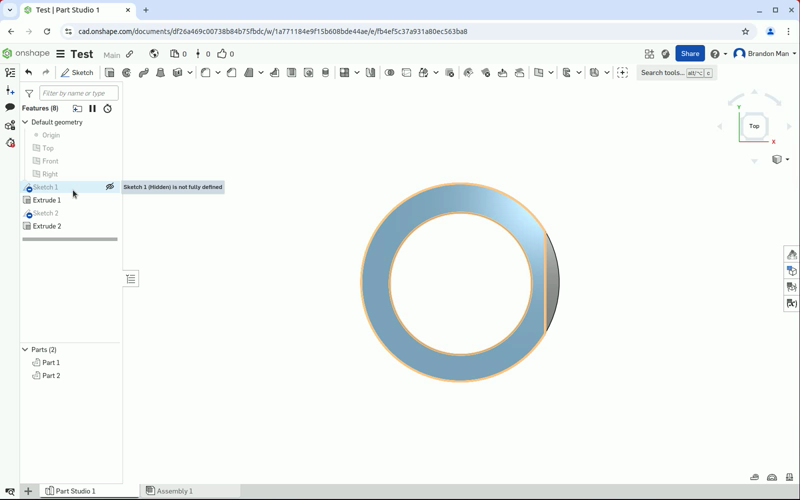
click(73, 189)
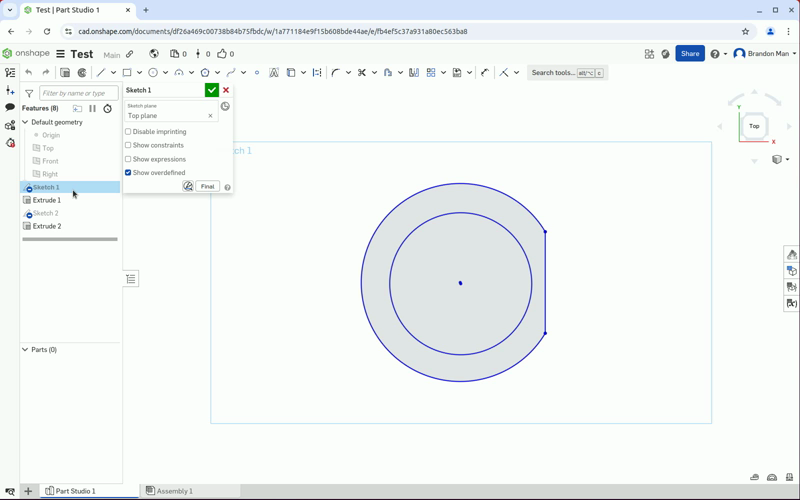
mouse_move(229, 92)
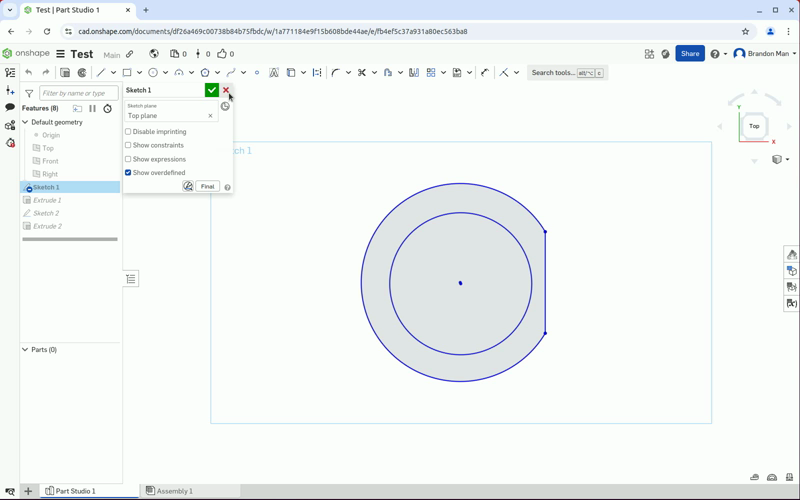
click(229, 92)
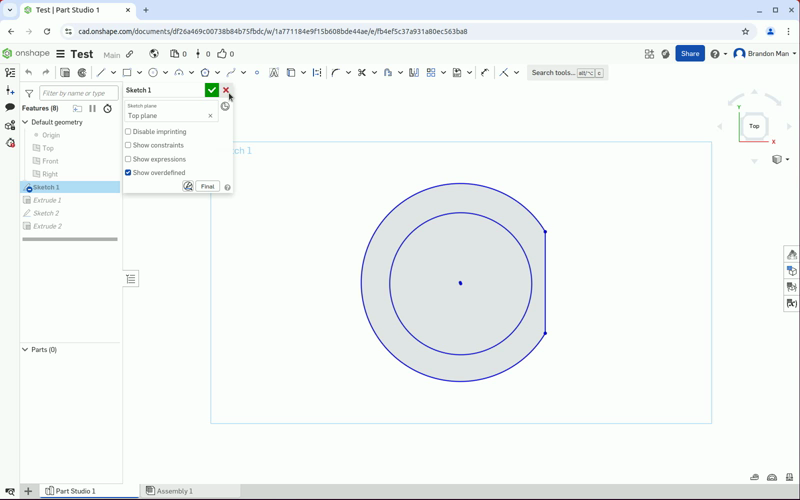
key(shift+s)
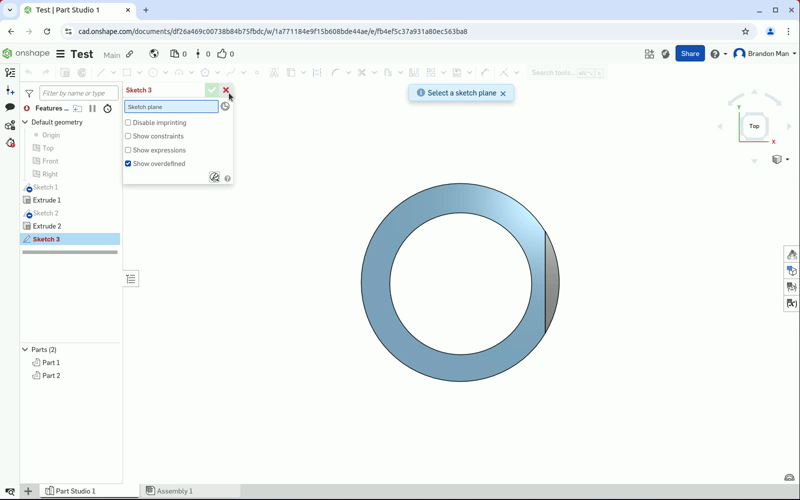
mouse_move(73, 150)
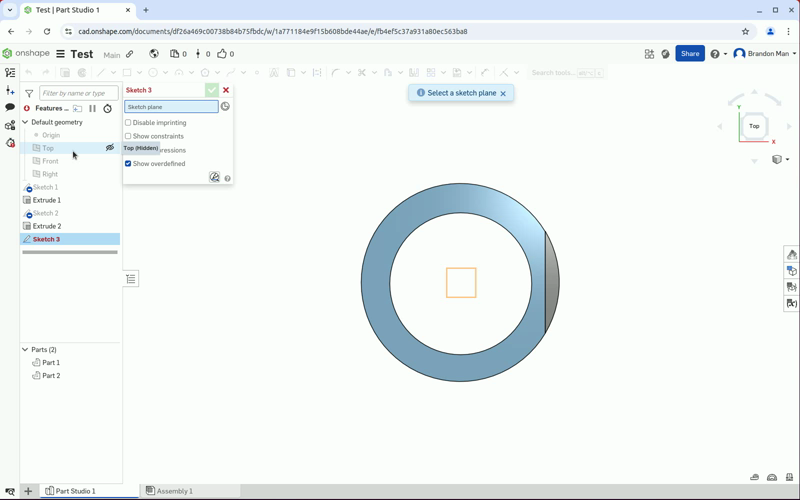
click(73, 150)
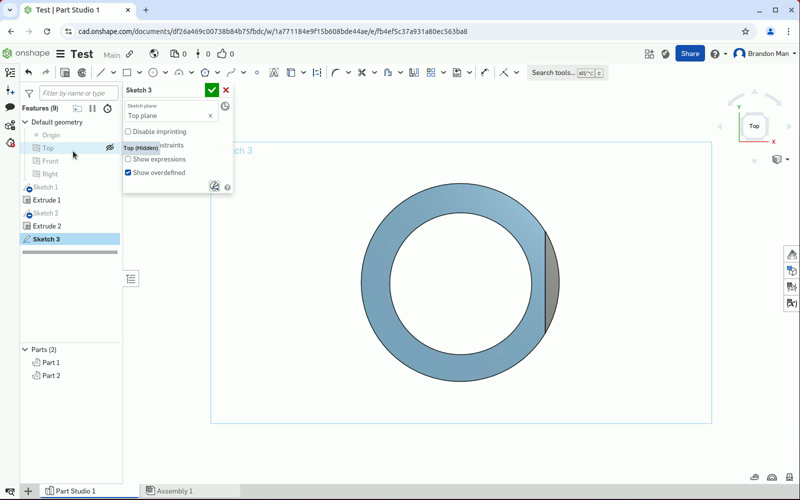
mouse_move(73, 352)
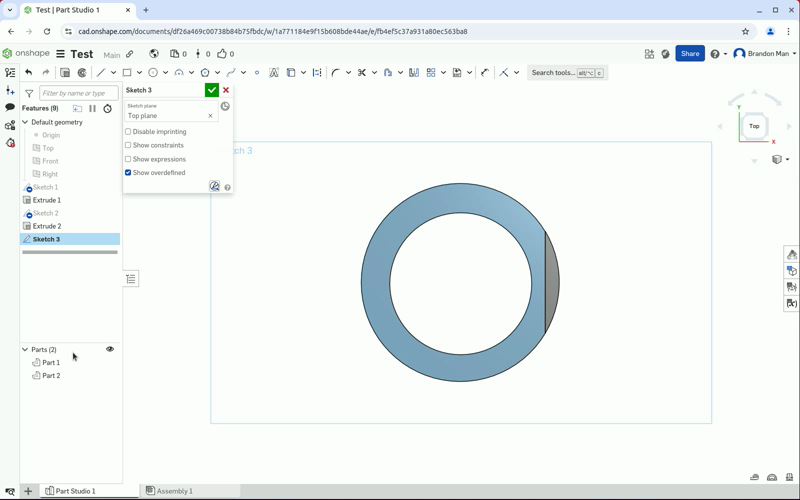
key(y)
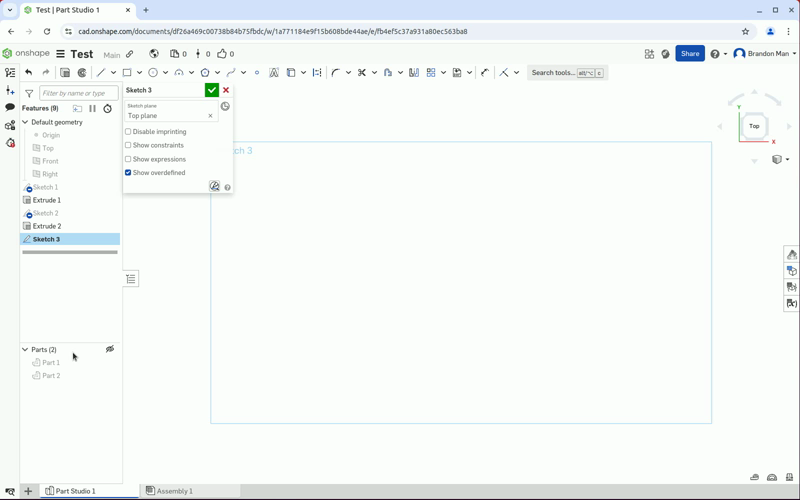
key(l)
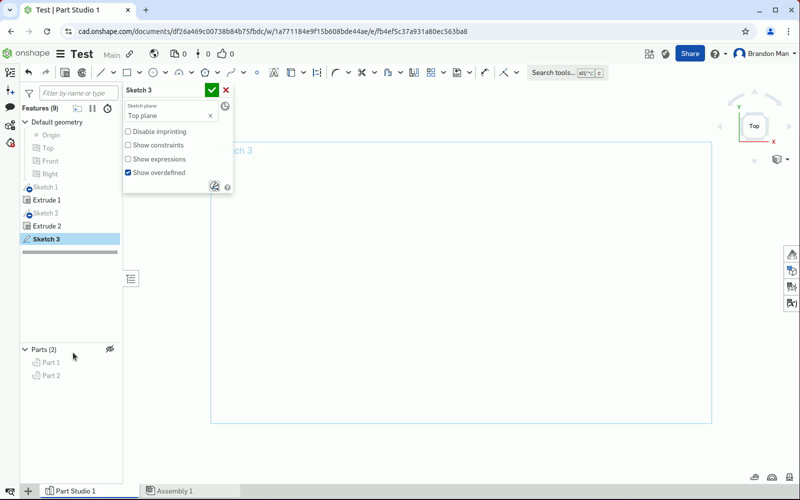
key_down(shift)
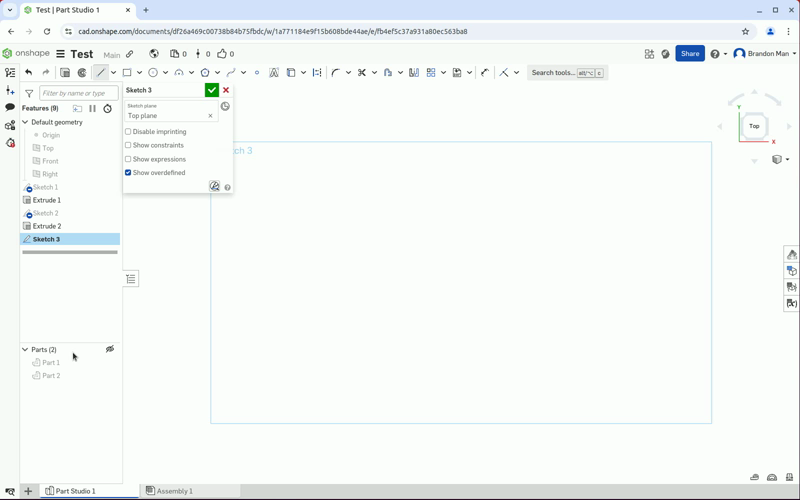
mouse_move(545, 381)
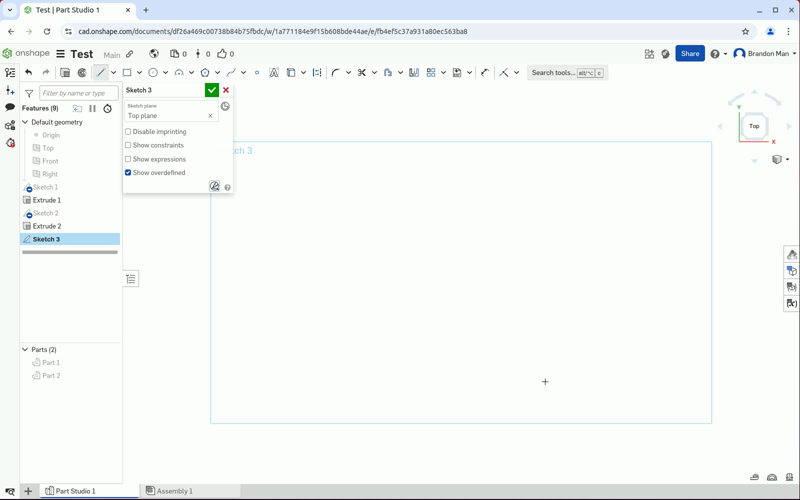
click(545, 381)
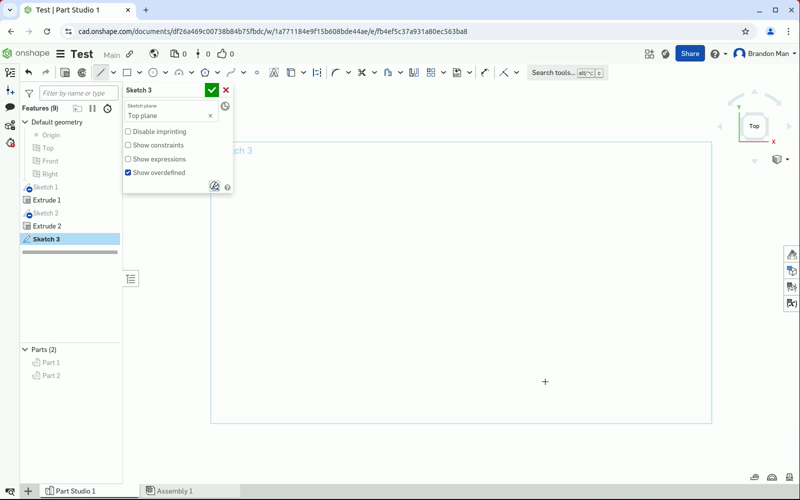
key_up(shift)
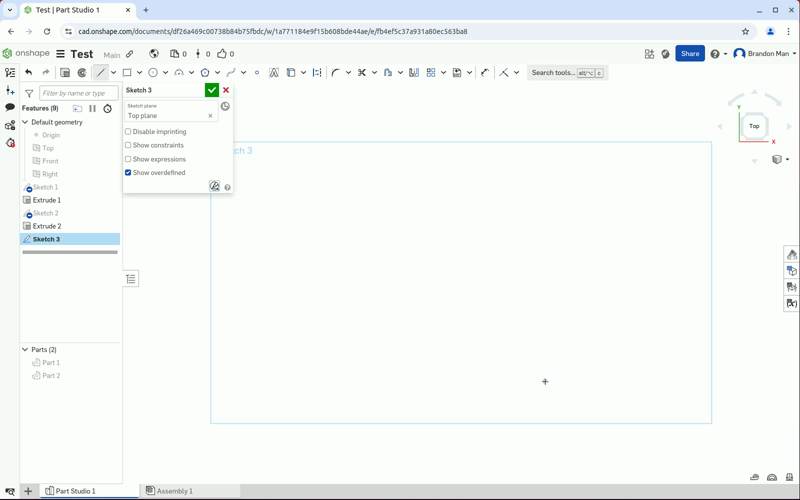
key_down(shift)
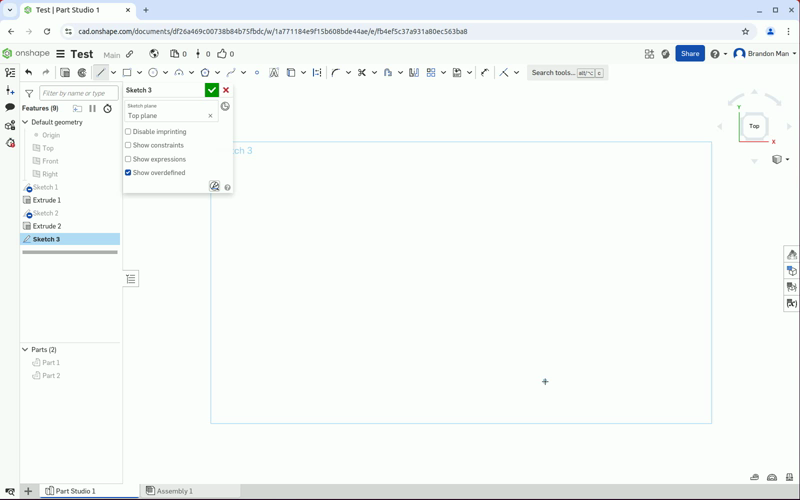
mouse_move(575, 381)
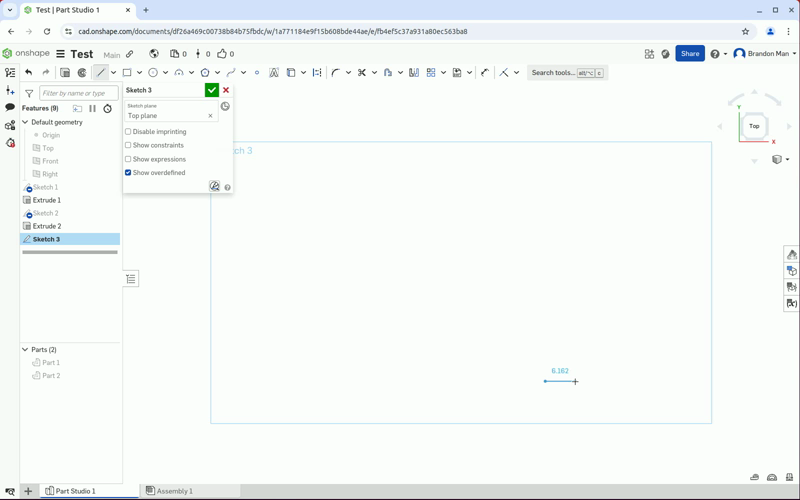
mouse_move(573, 381)
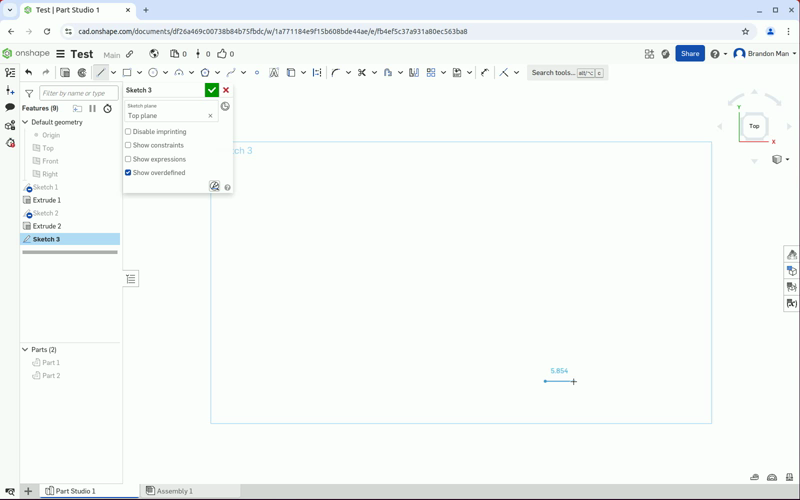
click(573, 381)
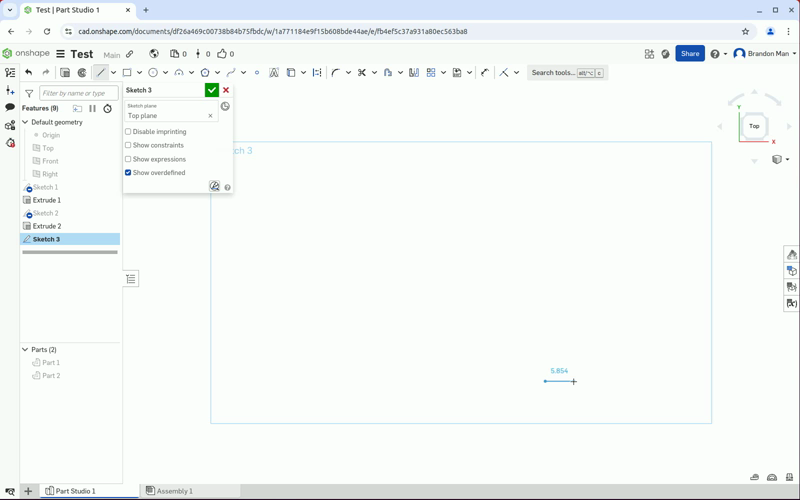
key_up(shift)
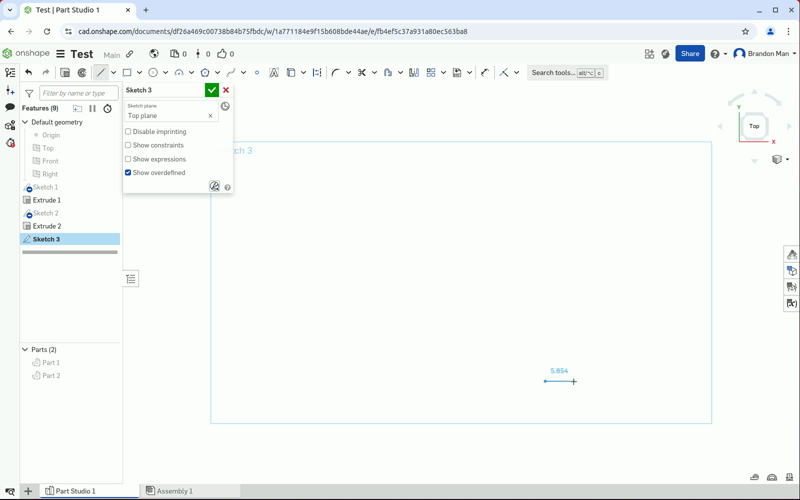
key_down(shift)
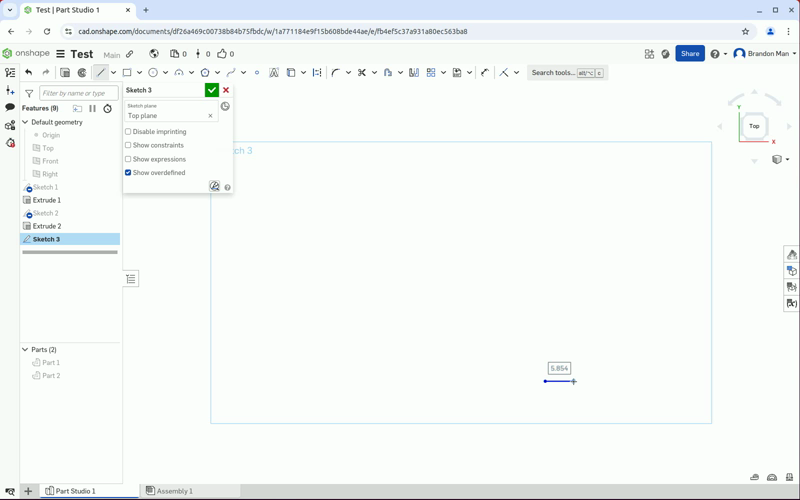
mouse_move(573, 185)
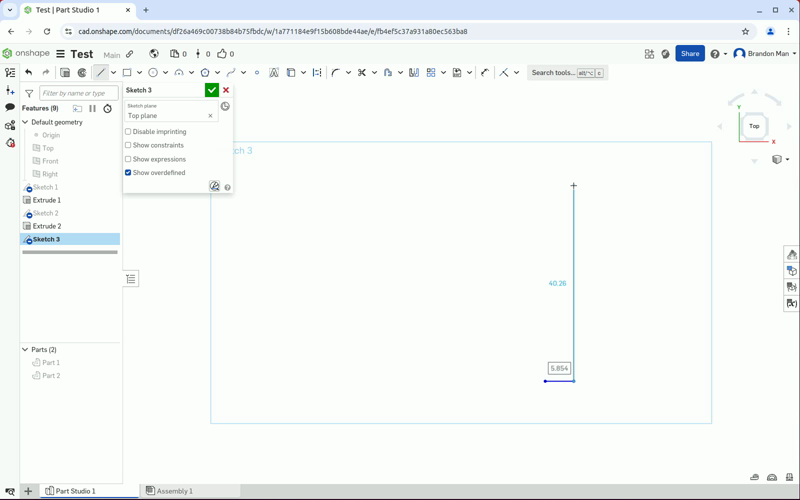
click(573, 185)
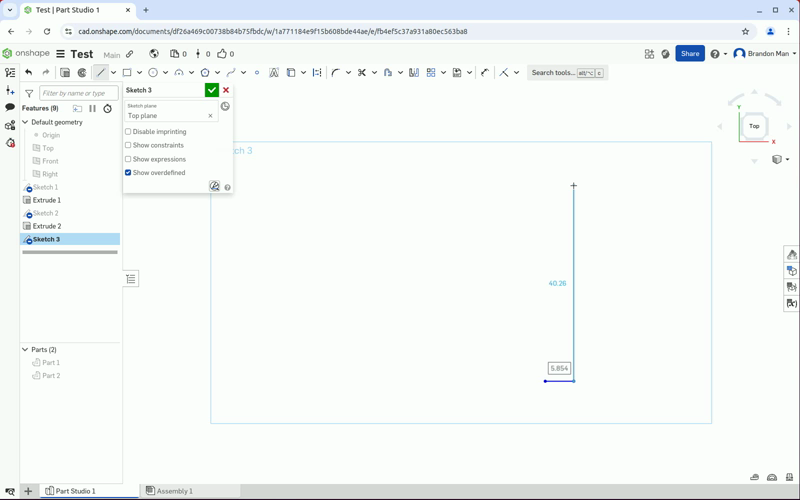
key_up(shift)
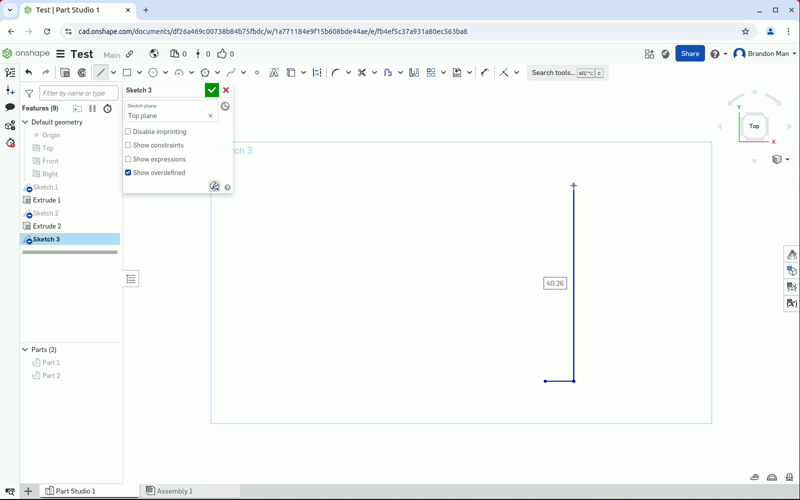
key_down(shift)
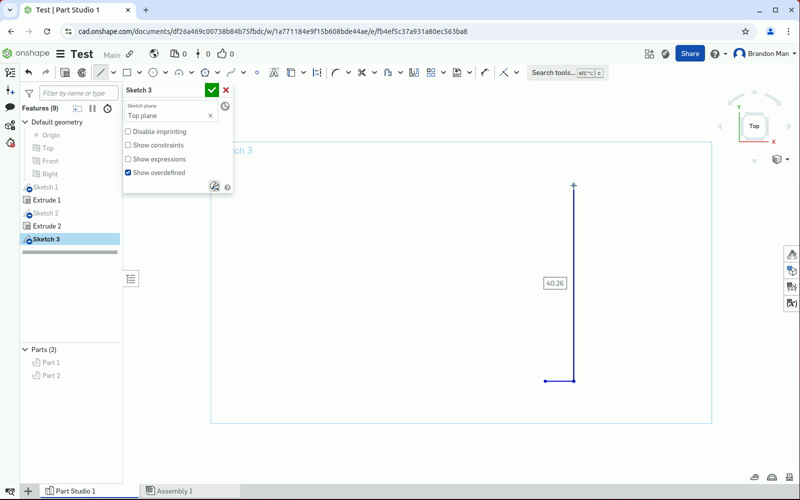
mouse_move(589, 185)
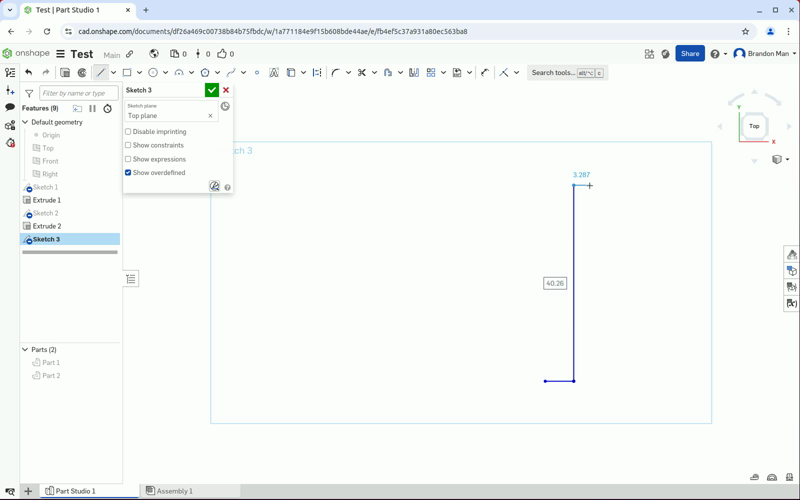
mouse_move(545, 185)
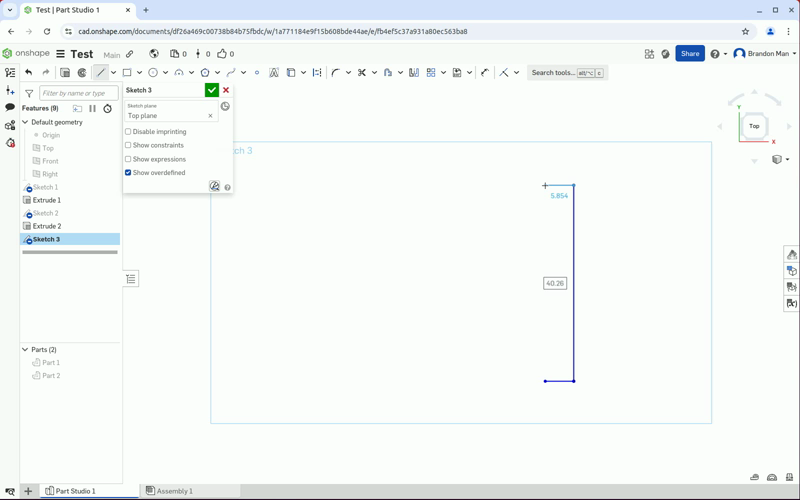
click(545, 185)
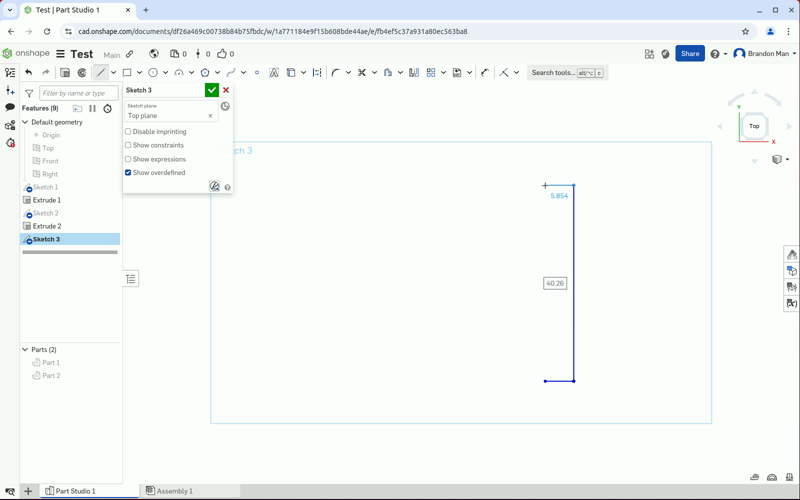
key_up(shift)
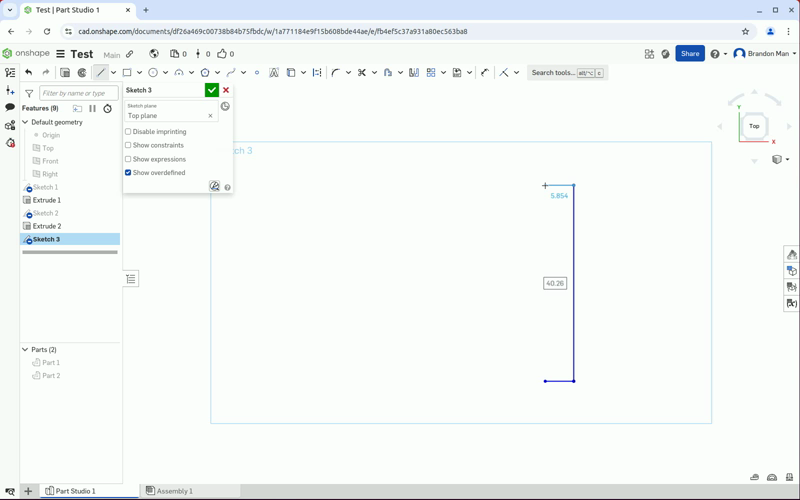
key_down(shift)
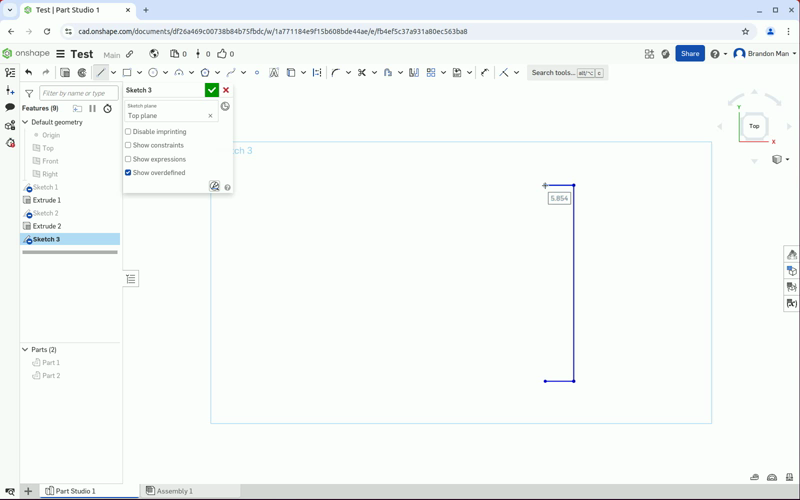
mouse_move(575, 185)
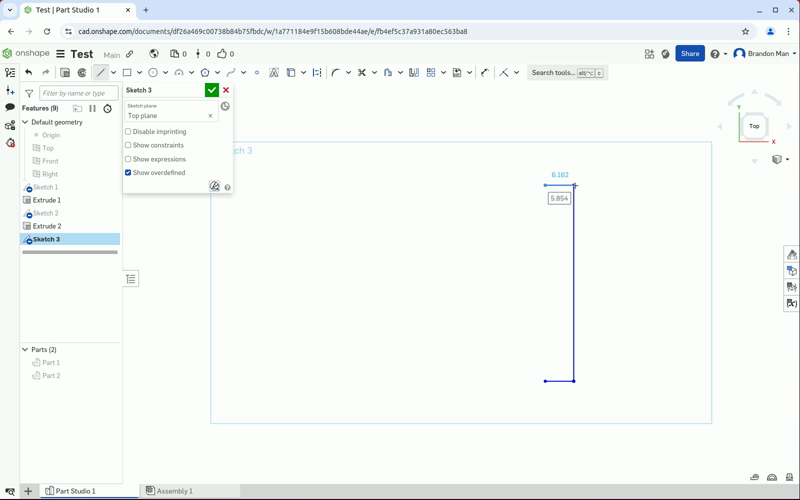
mouse_move(545, 232)
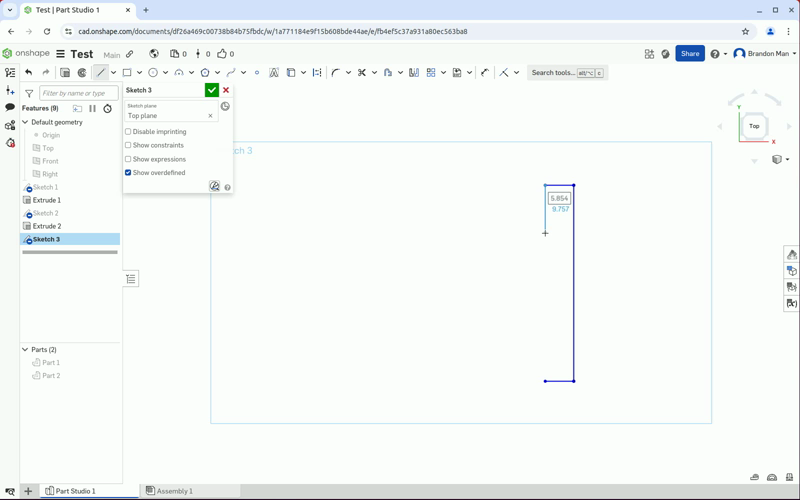
click(545, 232)
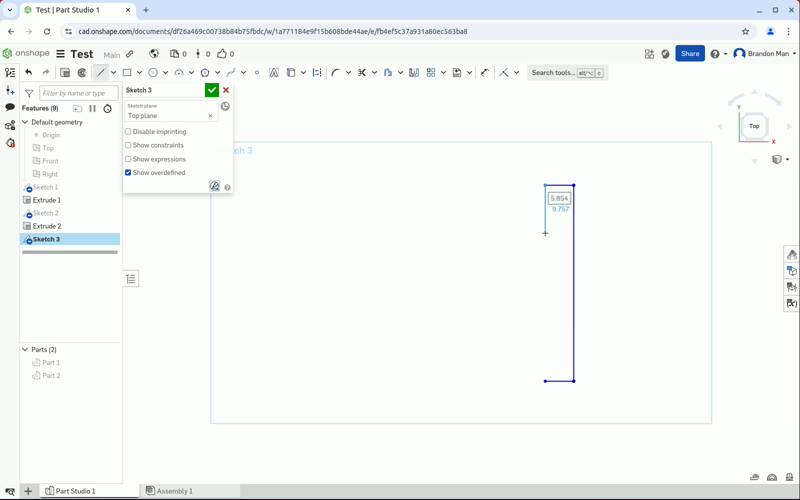
key_up(shift)
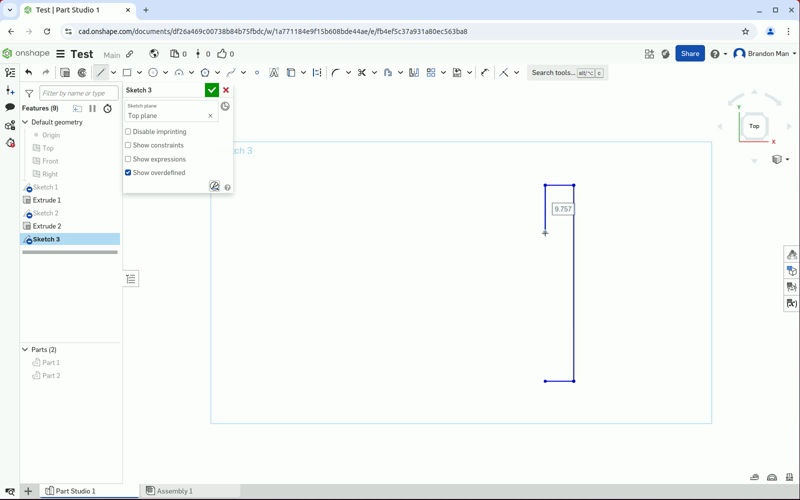
key(esc)
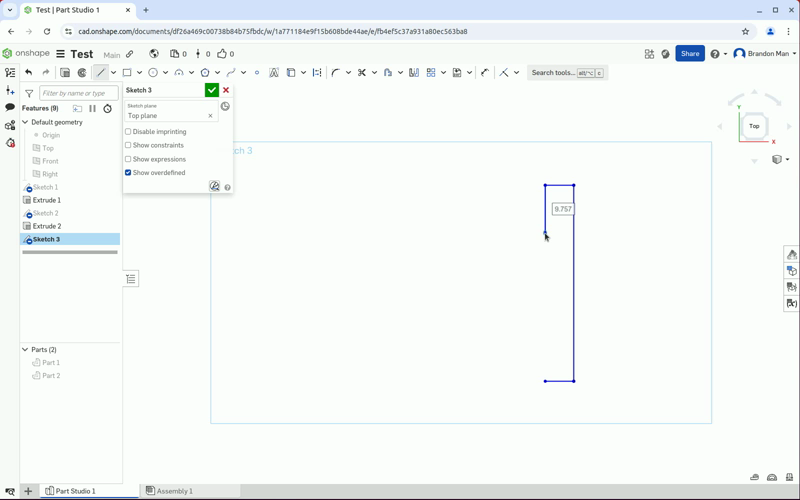
key(a)
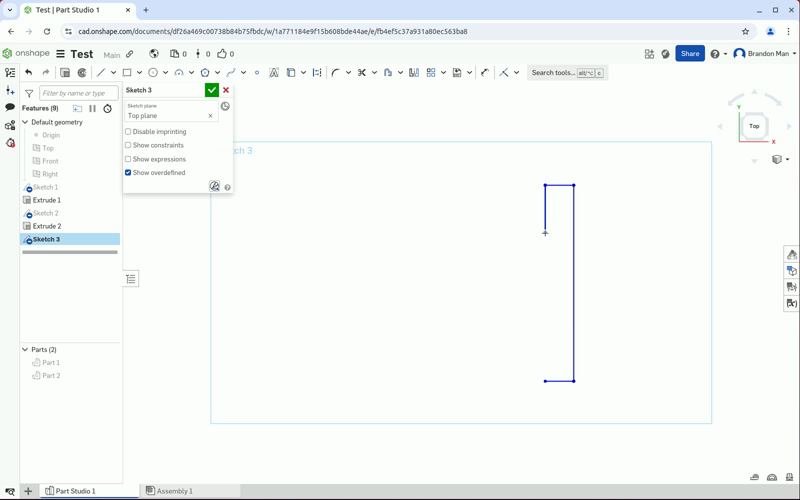
mouse_move(545, 232)
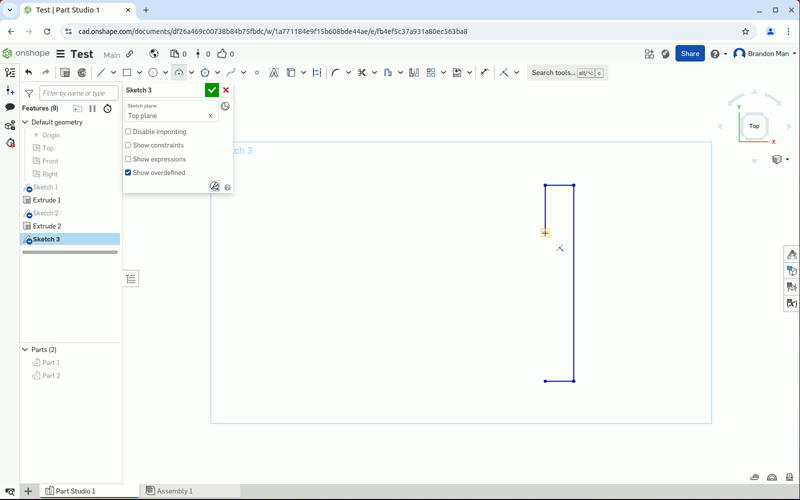
click(545, 232)
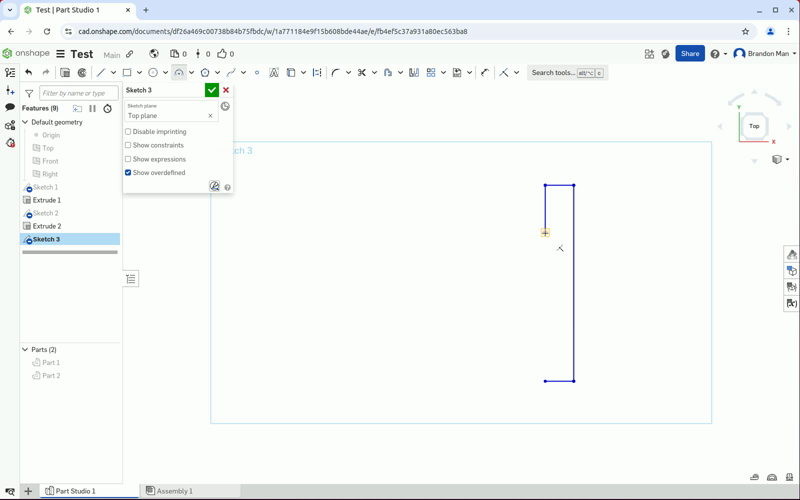
key_down(shift)
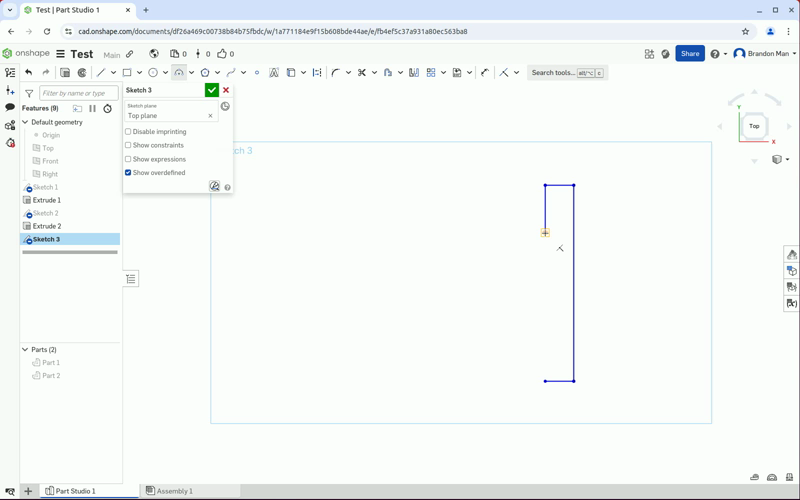
mouse_move(545, 333)
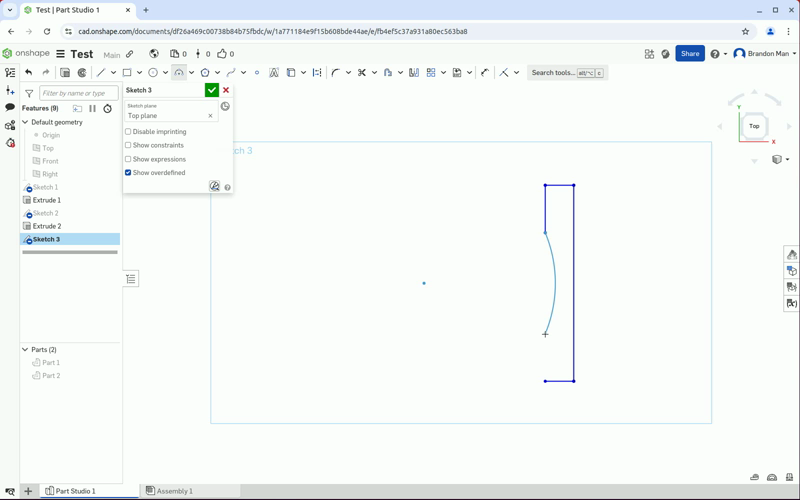
click(545, 333)
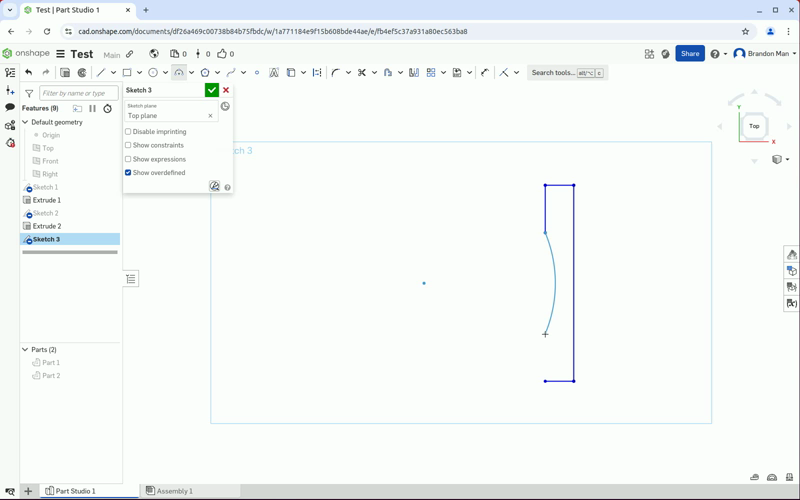
mouse_move(559, 283)
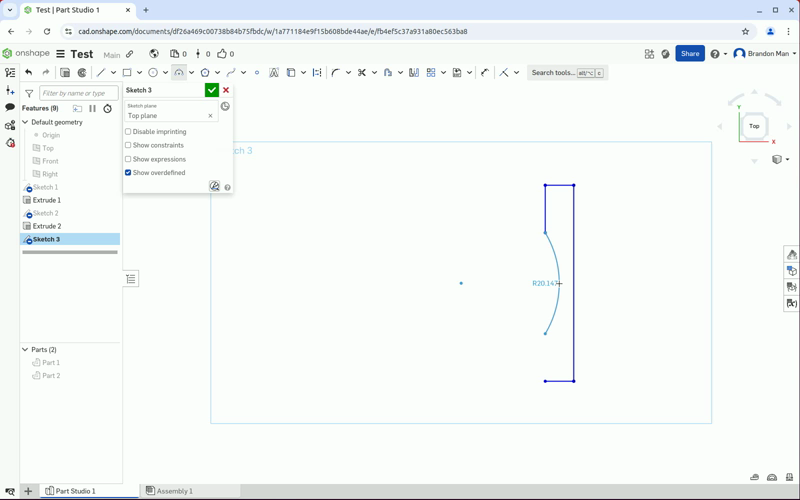
click(559, 283)
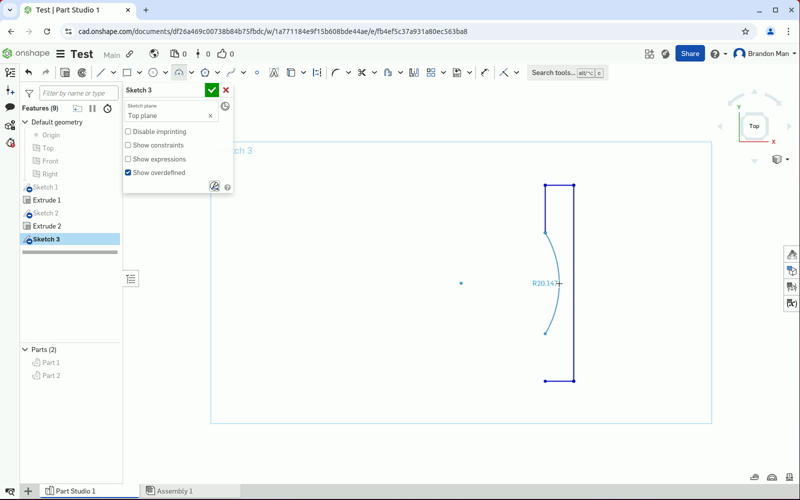
key_up(shift)
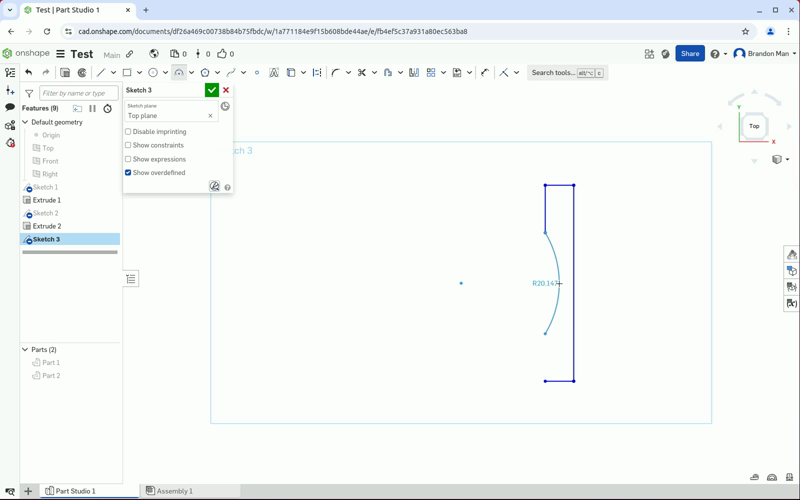
key(esc)
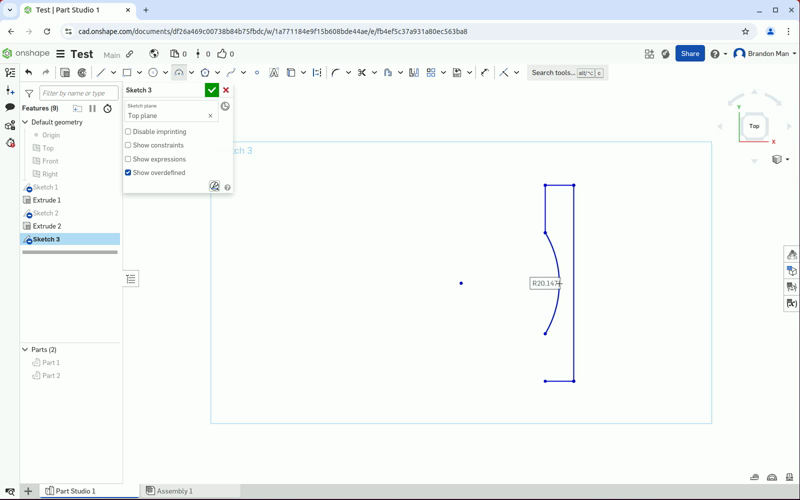
key(l)
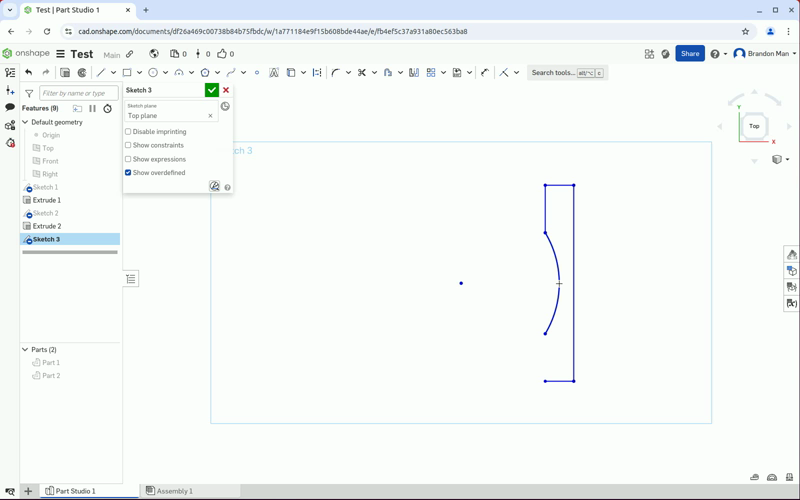
mouse_move(545, 333)
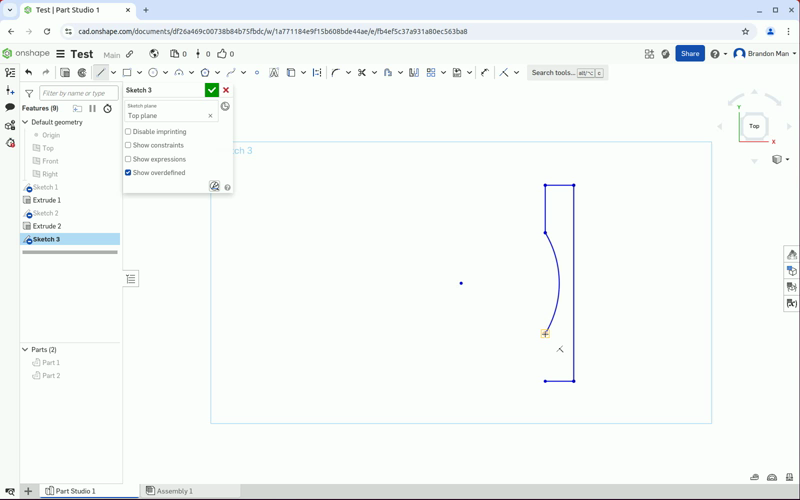
click(545, 333)
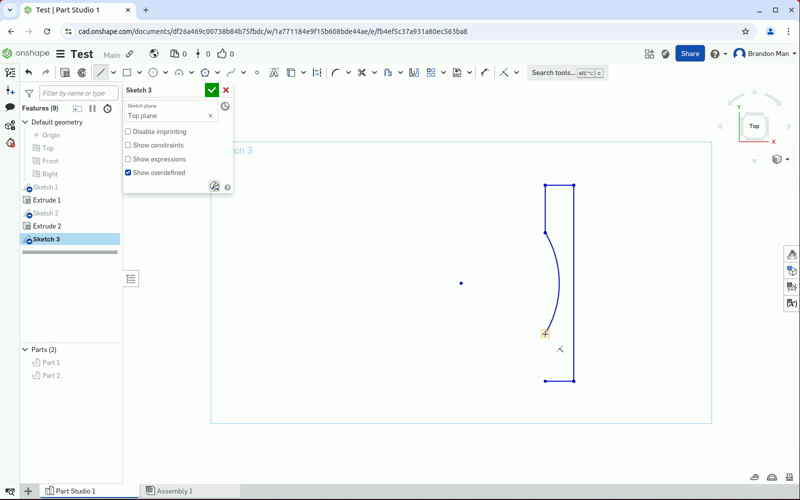
mouse_move(575, 333)
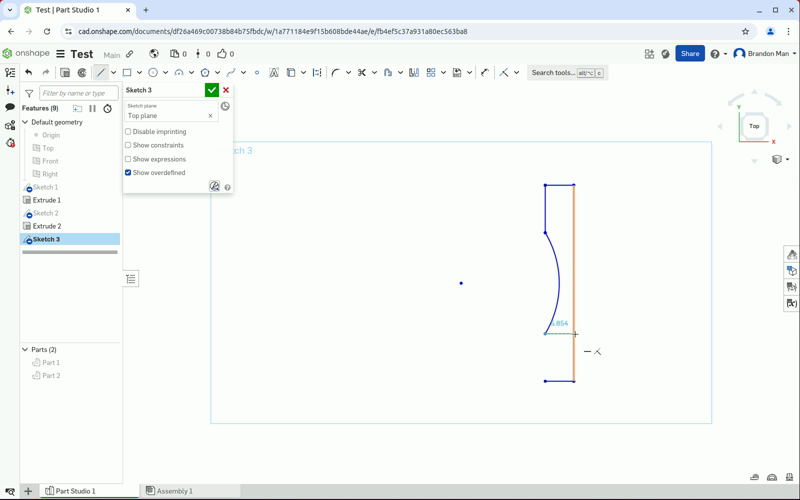
key_down(shift)
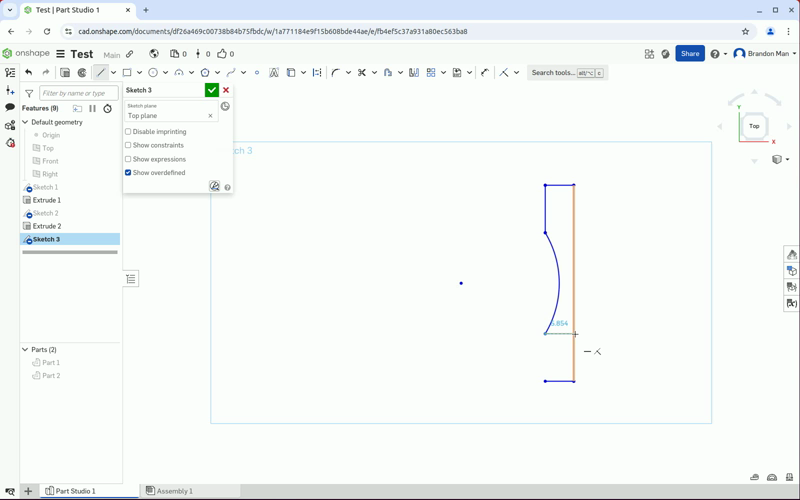
mouse_move(545, 381)
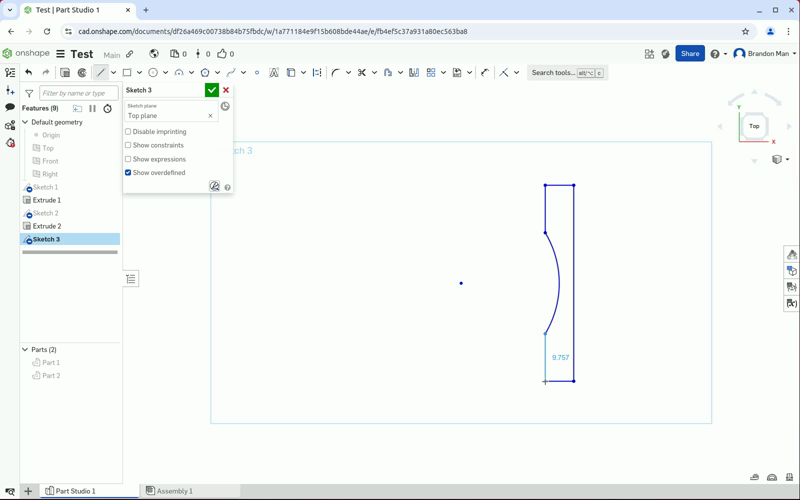
key_up(shift)
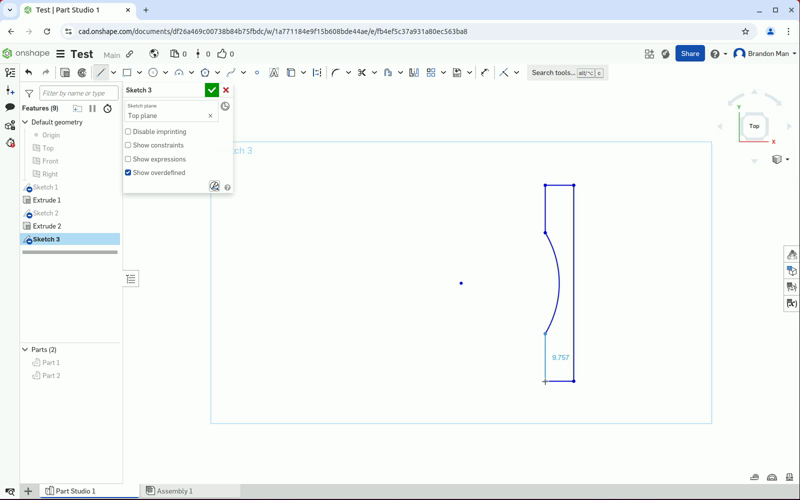
click(545, 381)
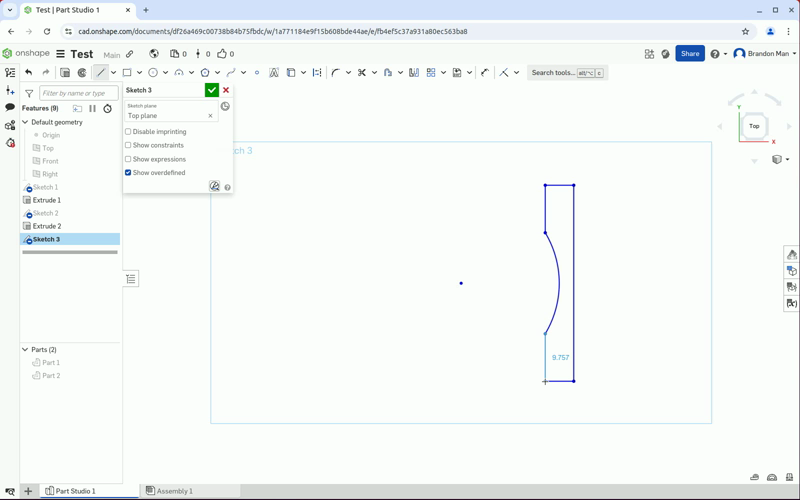
key(esc)
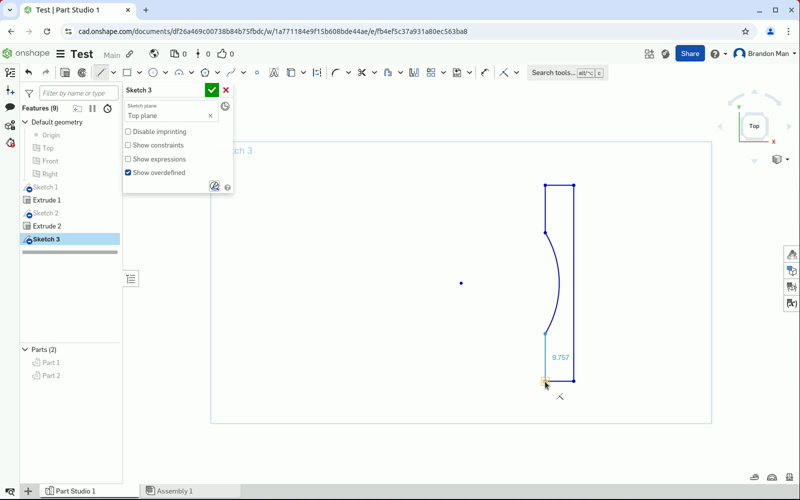
mouse_move(565, 289)
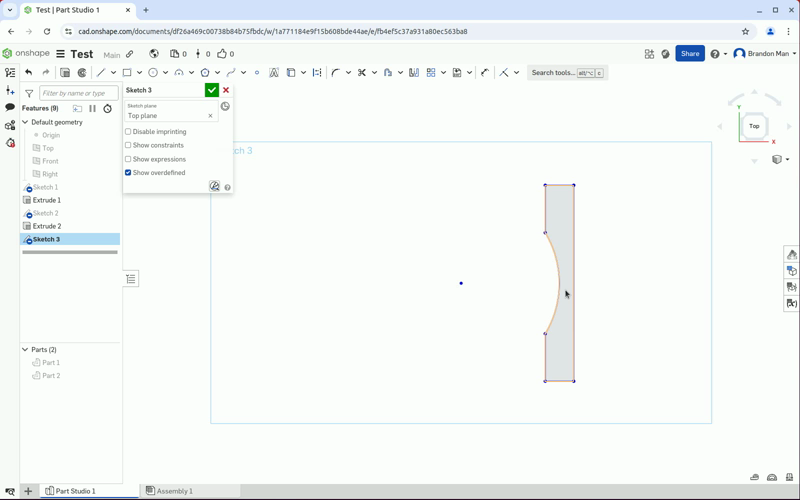
click(565, 289)
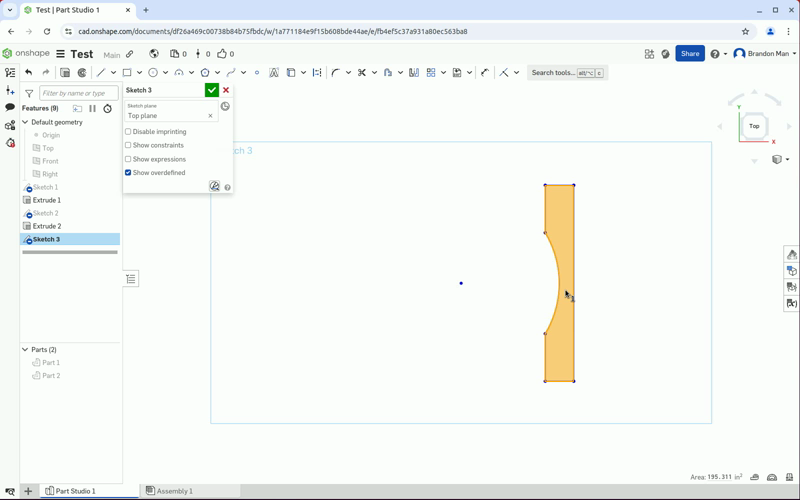
mouse_move(73, 352)
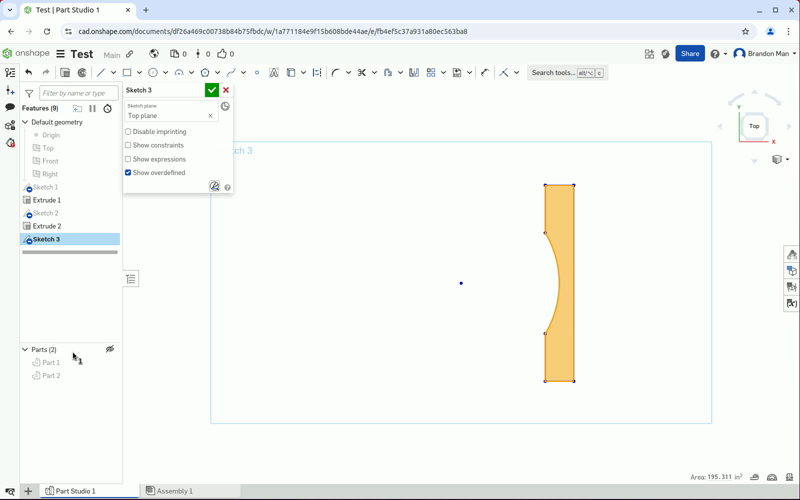
key(shift+y)
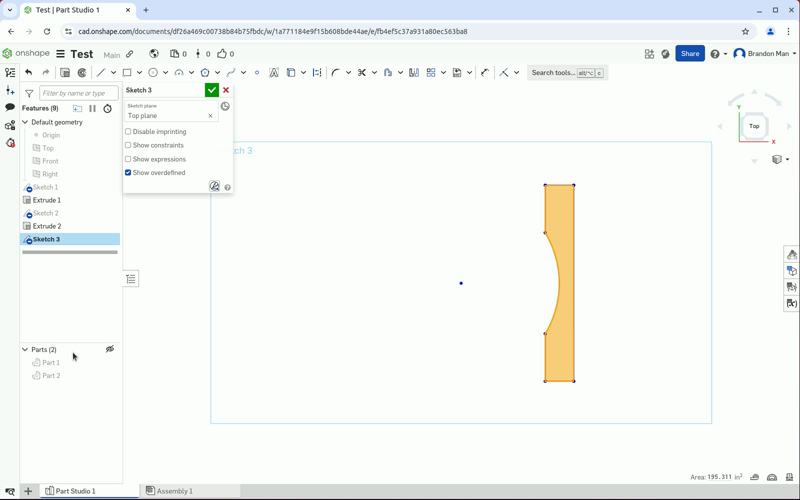
key(shift+e)
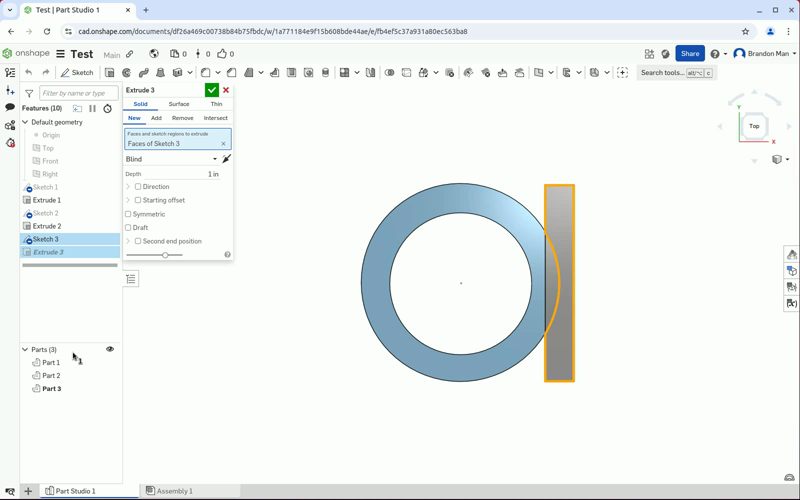
mouse_move(143, 106)
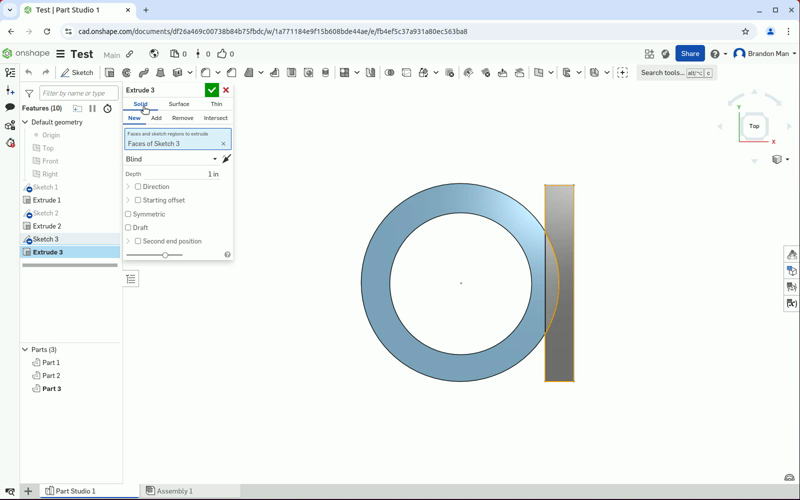
click(143, 106)
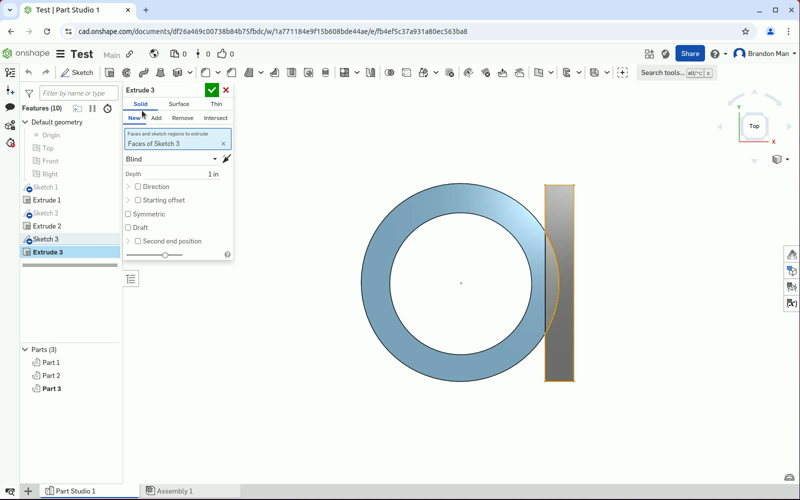
mouse_move(137, 120)
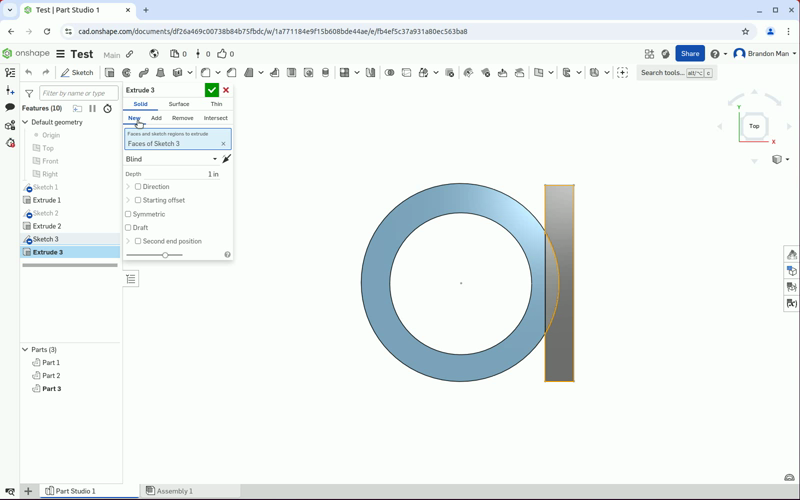
click(137, 120)
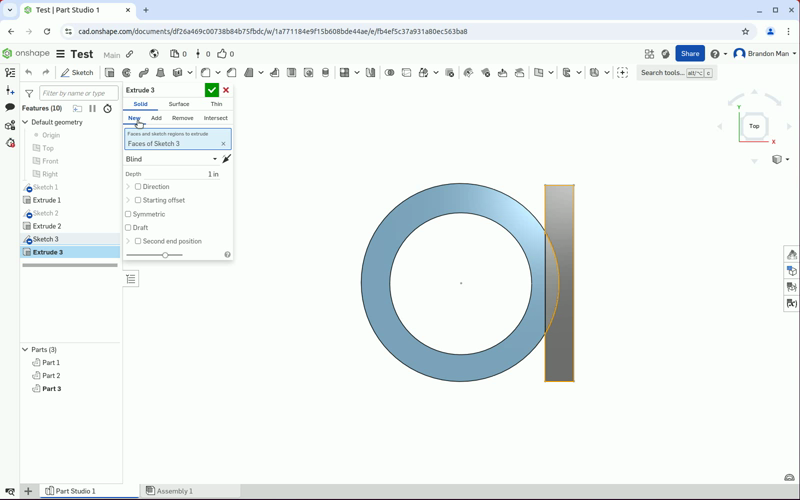
key(tab, 4)
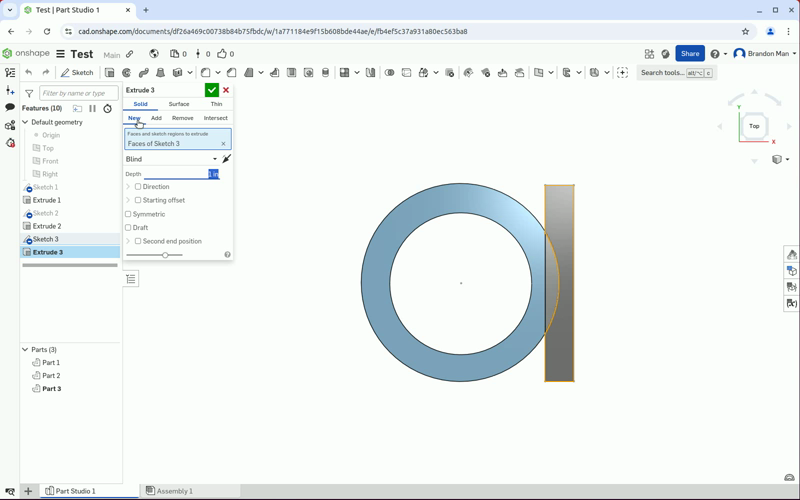
text(2.407)
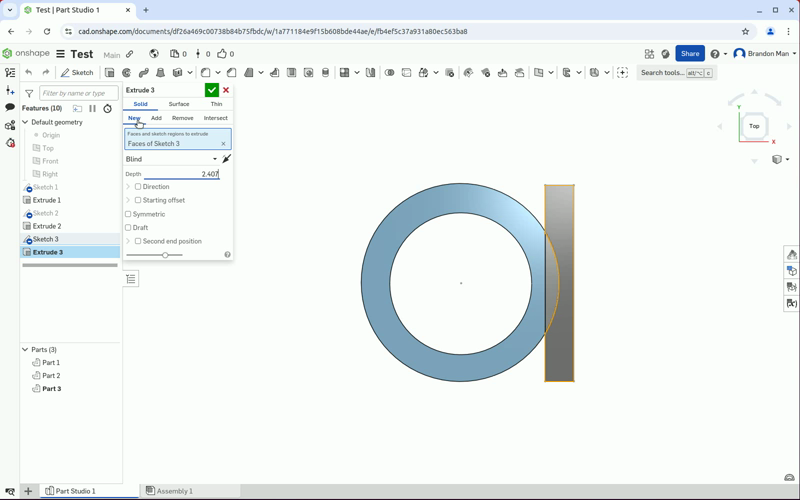
key(enter)
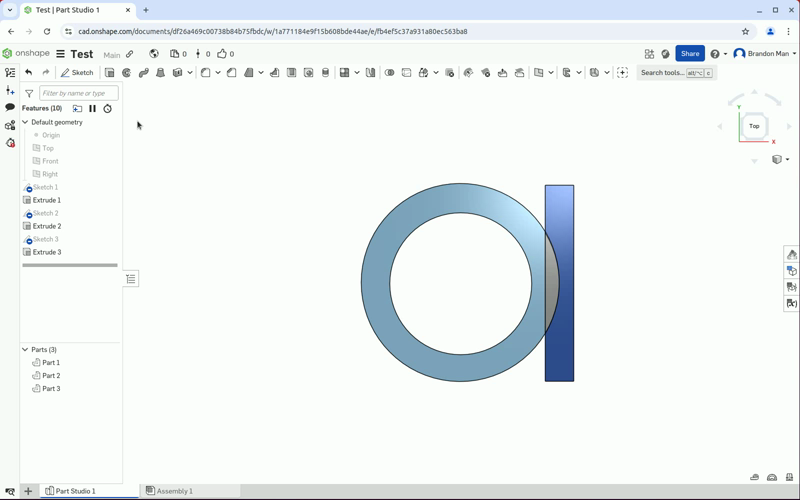
key(shift+h)
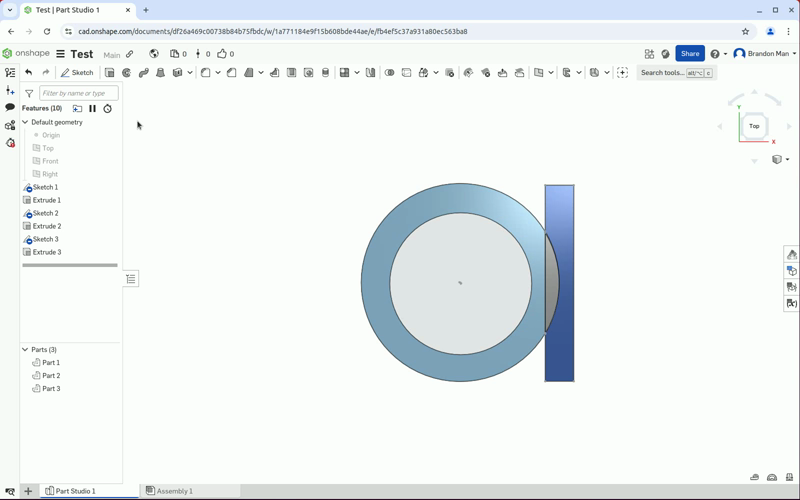
key(shift+h)
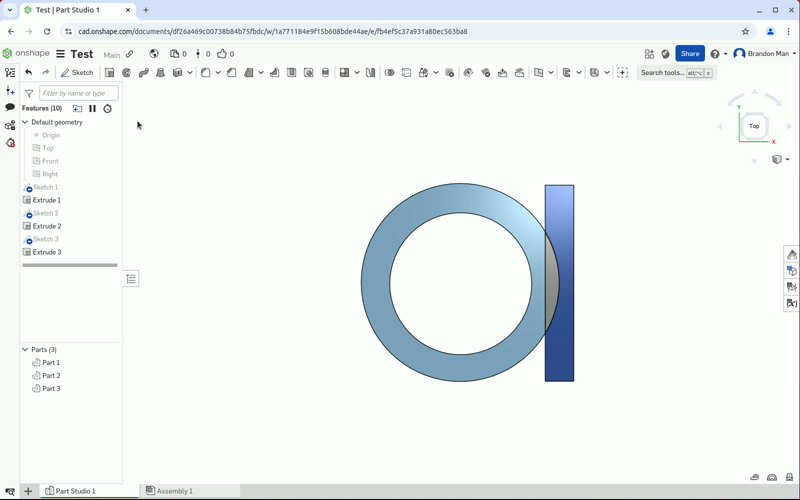
mouse_move(73, 189)
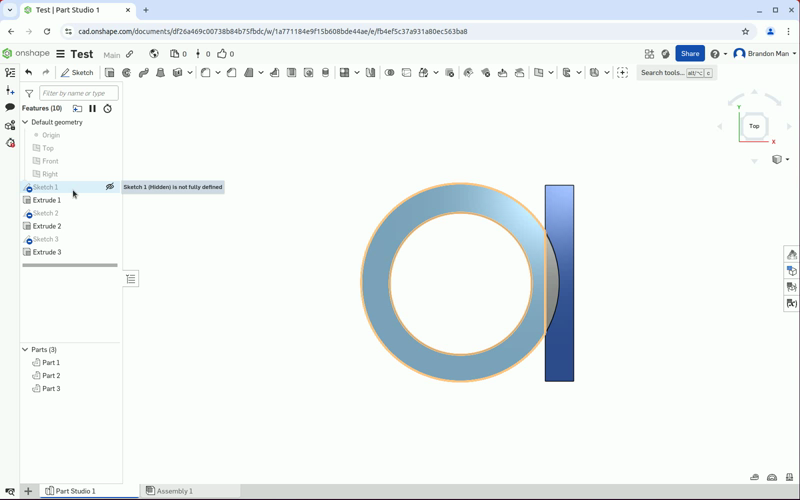
click(73, 189)
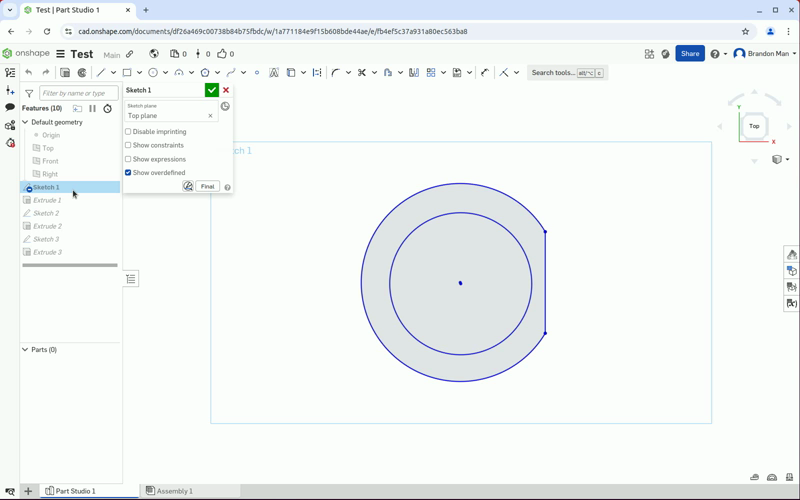
mouse_move(229, 92)
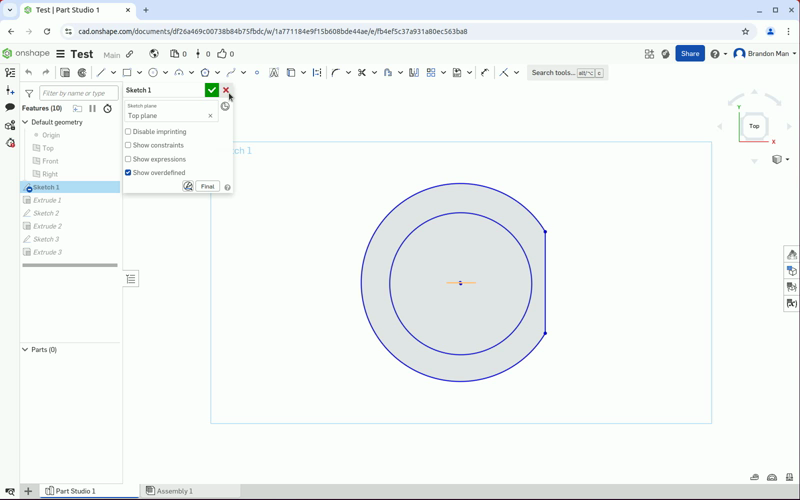
click(229, 92)
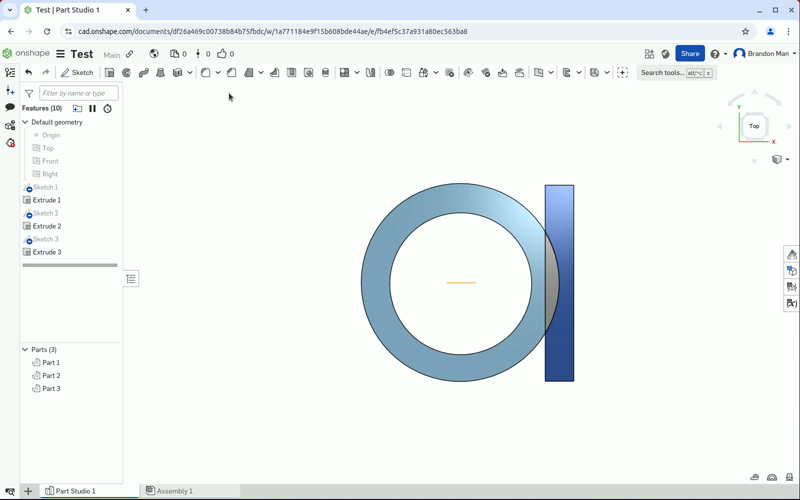
mouse_move(541, 75)
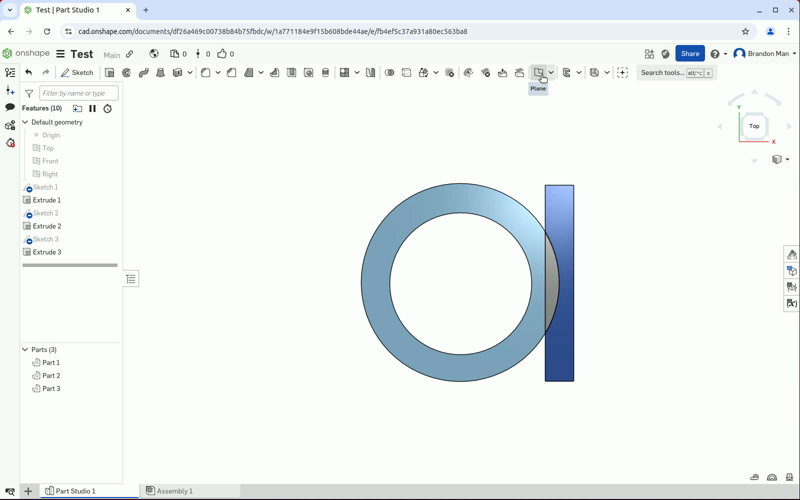
click(541, 75)
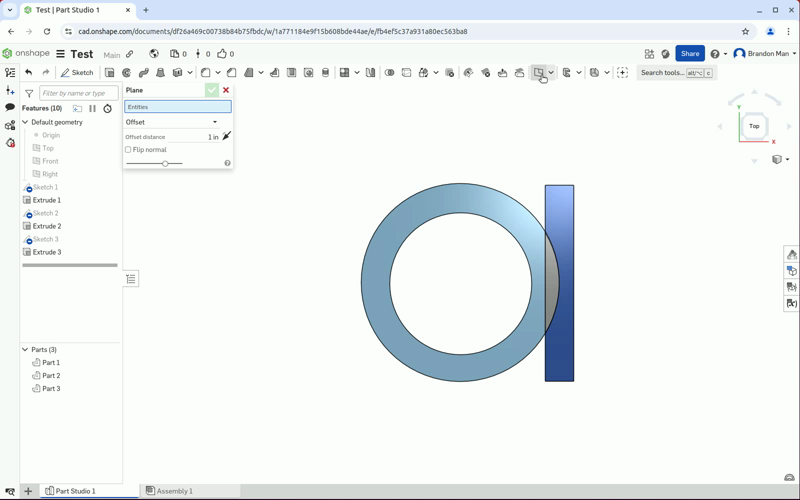
mouse_move(73, 150)
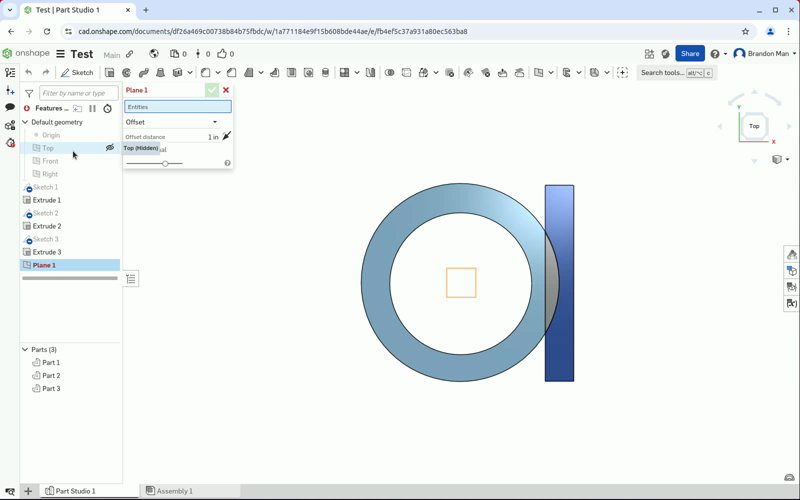
click(73, 150)
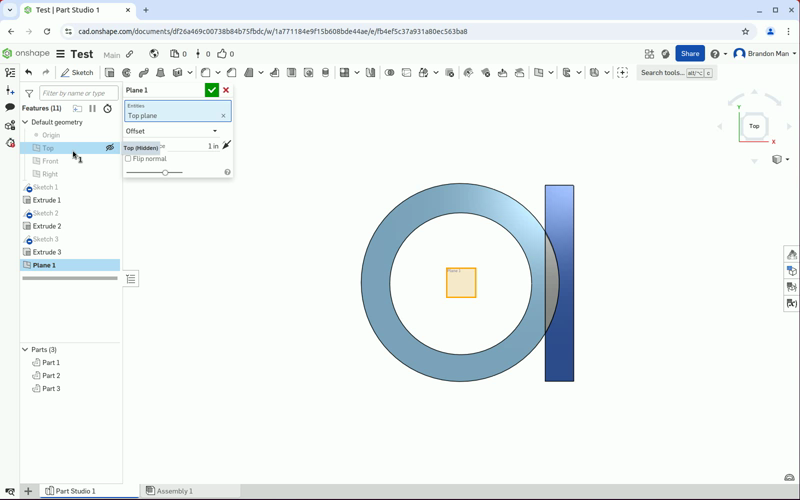
key(tab, 2)
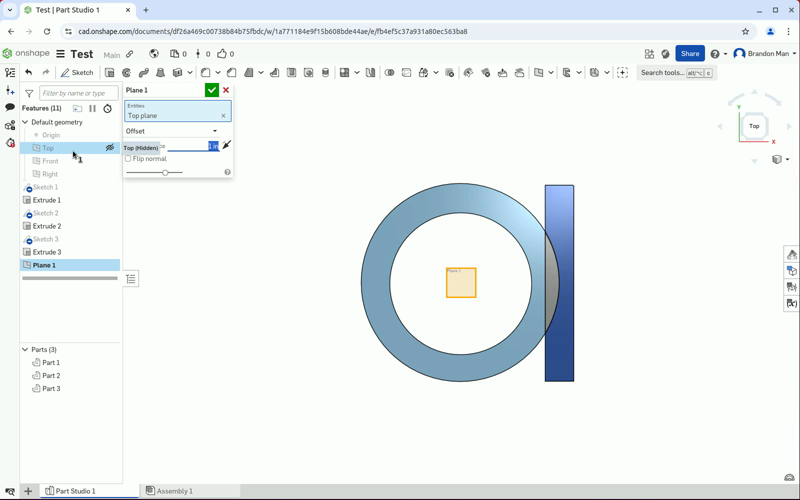
text(2.403)
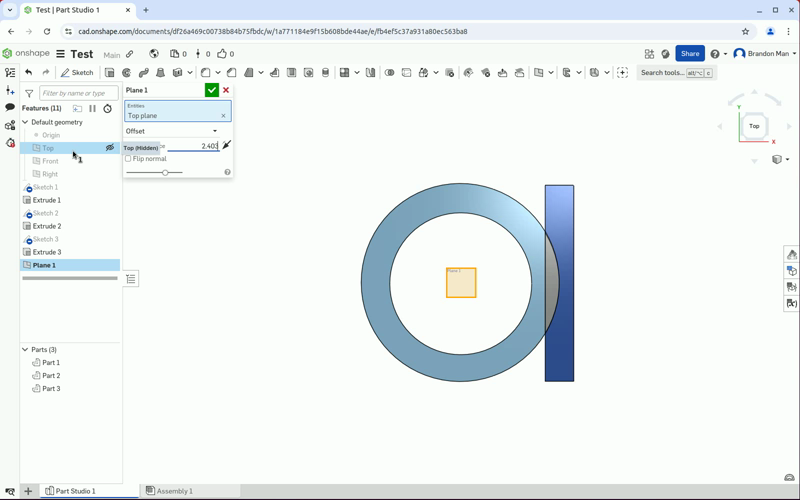
key(enter, 2)
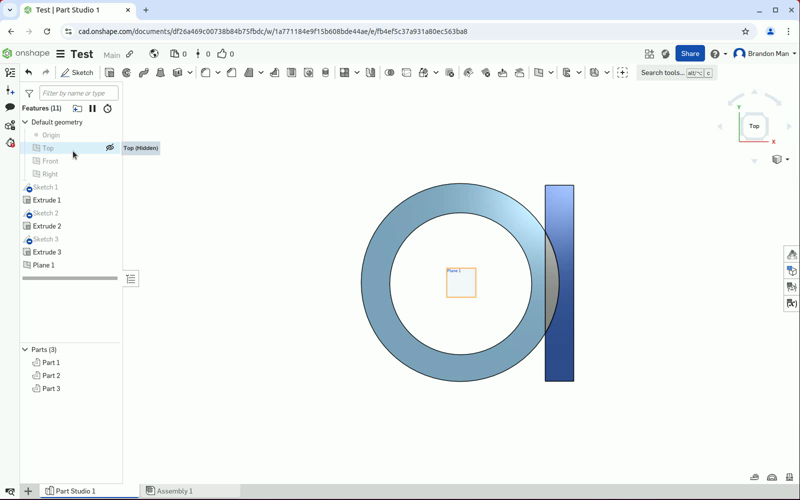
key(shift+s)
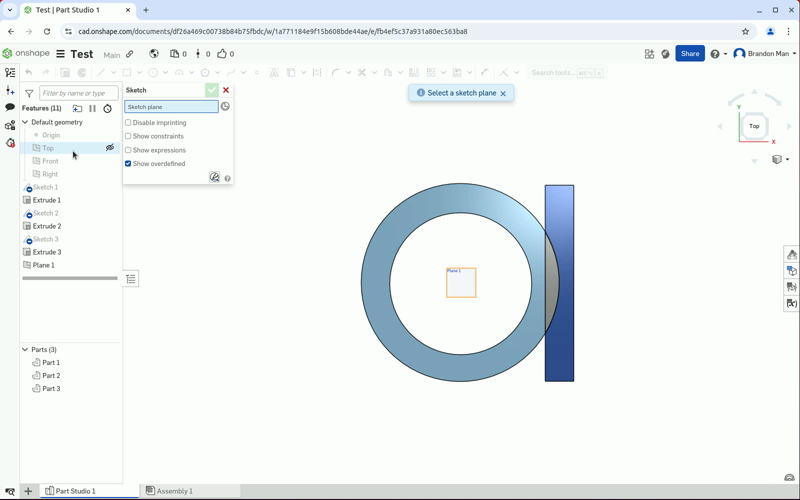
mouse_move(73, 267)
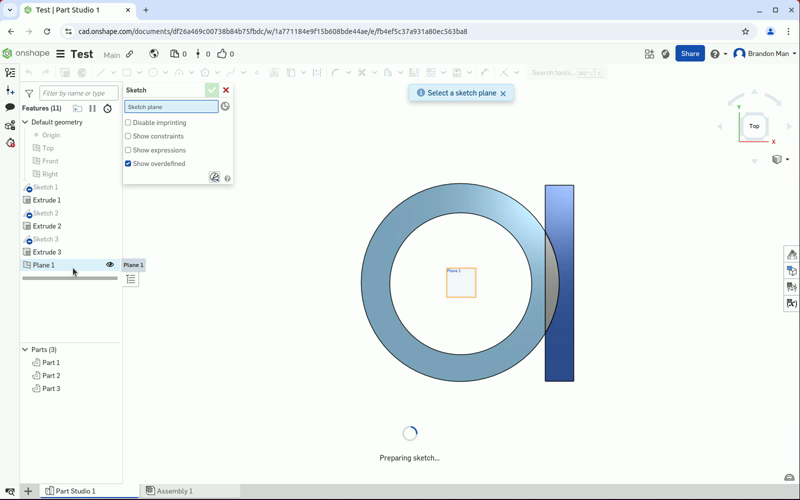
click(73, 267)
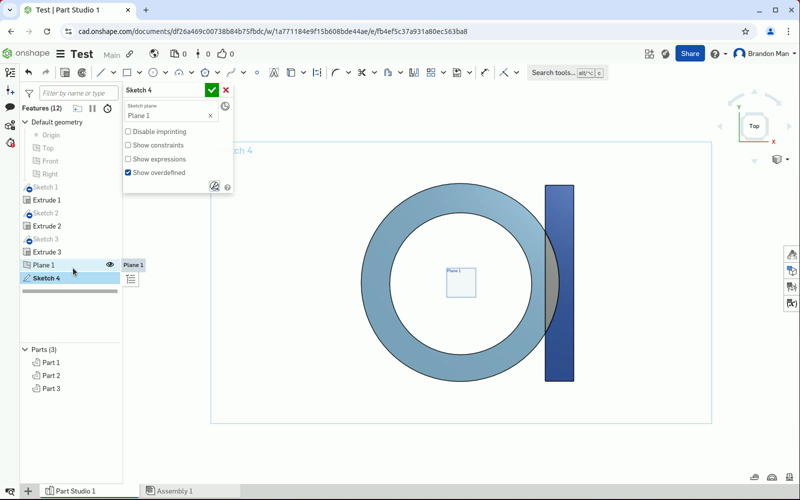
mouse_move(73, 352)
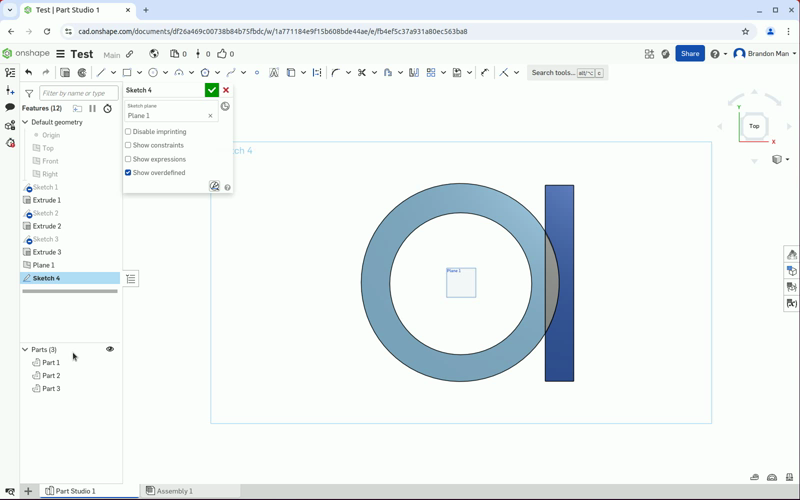
key(y)
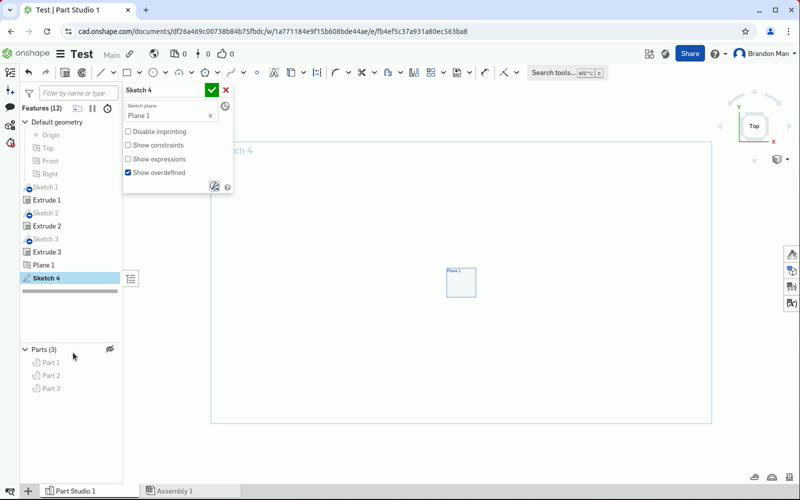
key(c)
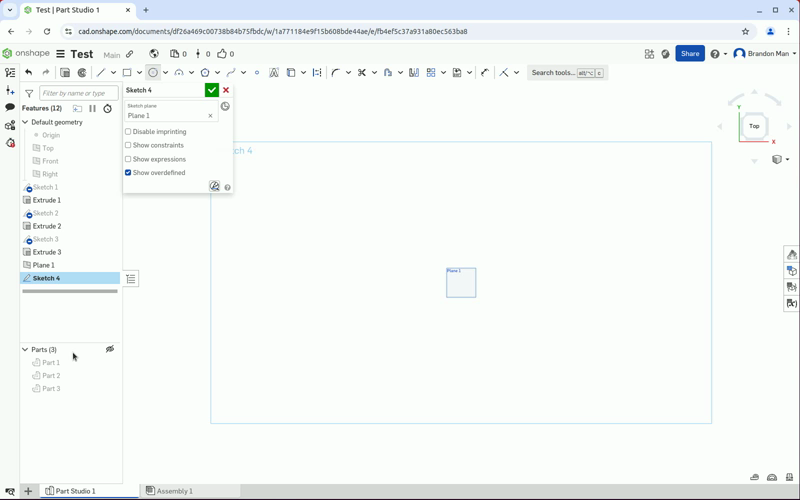
key_down(shift)
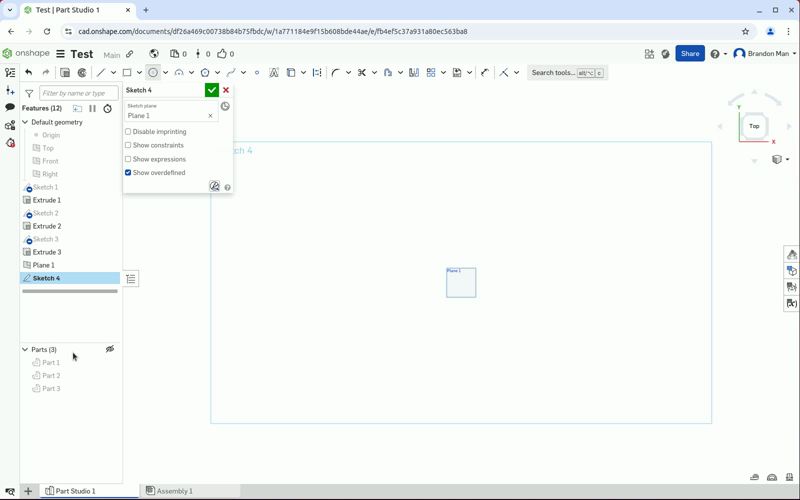
mouse_move(559, 198)
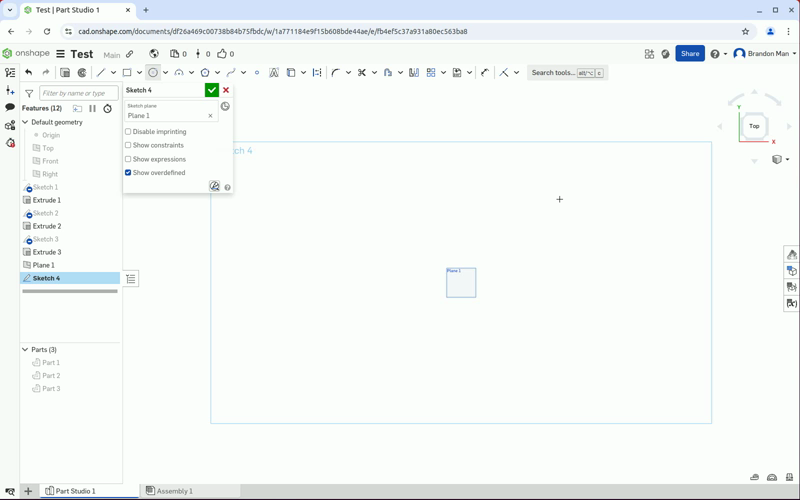
click(559, 198)
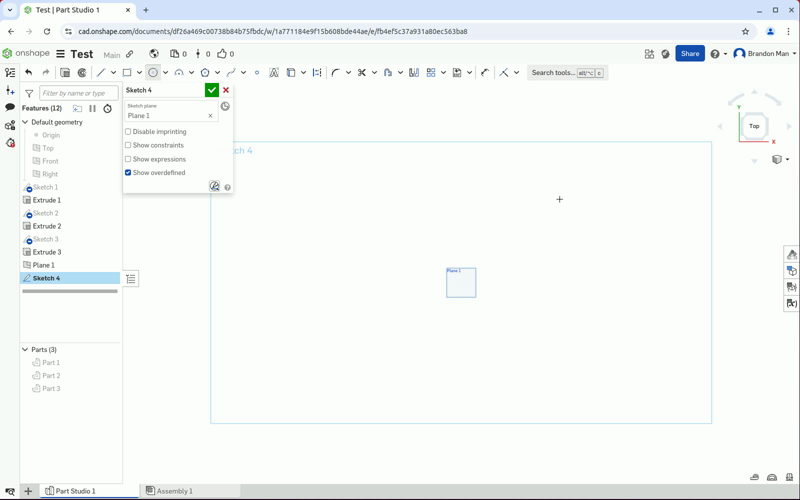
key_up(shift)
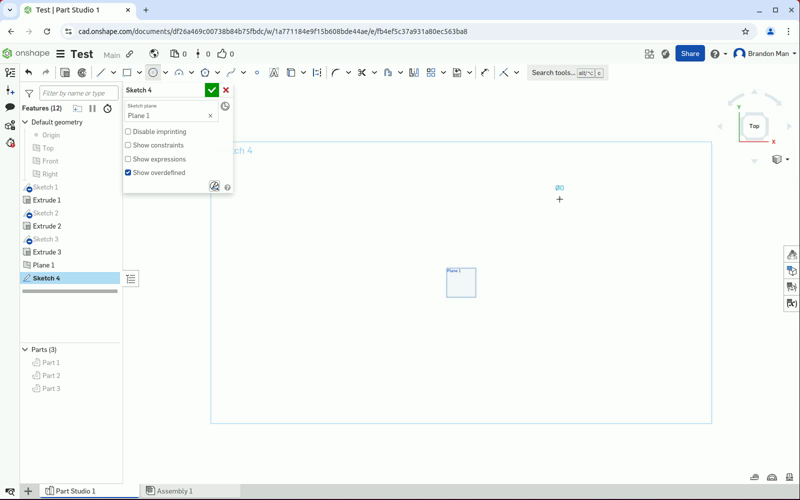
mouse_move(566, 198)
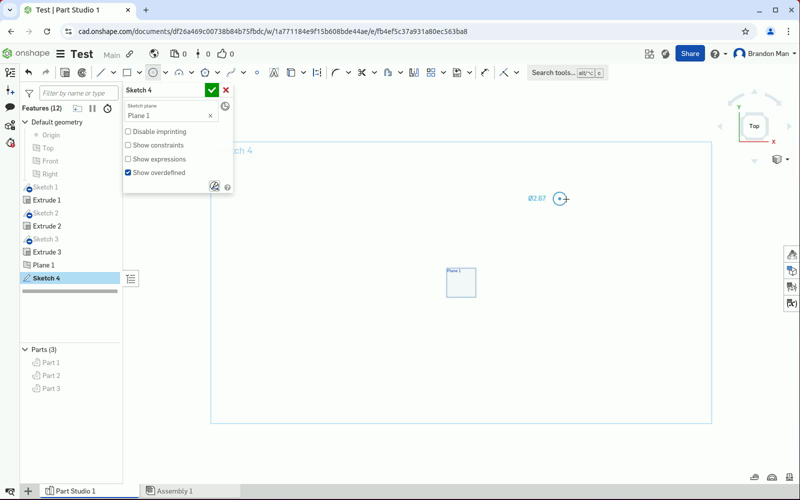
click(566, 198)
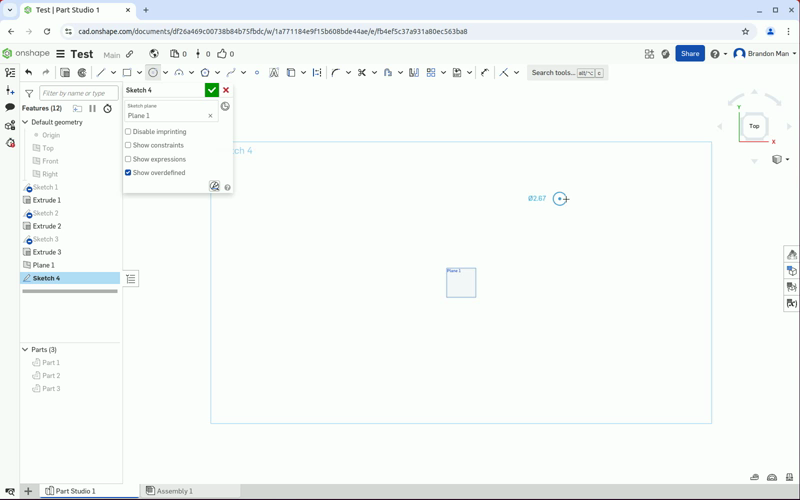
key(esc)
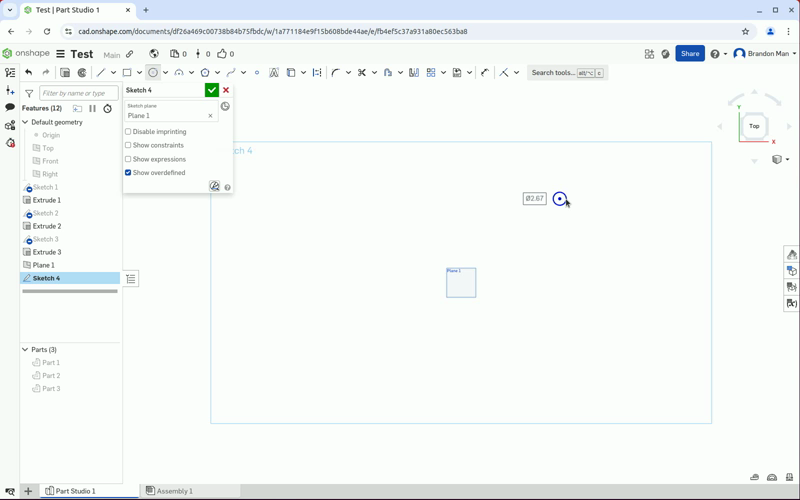
mouse_move(560, 192)
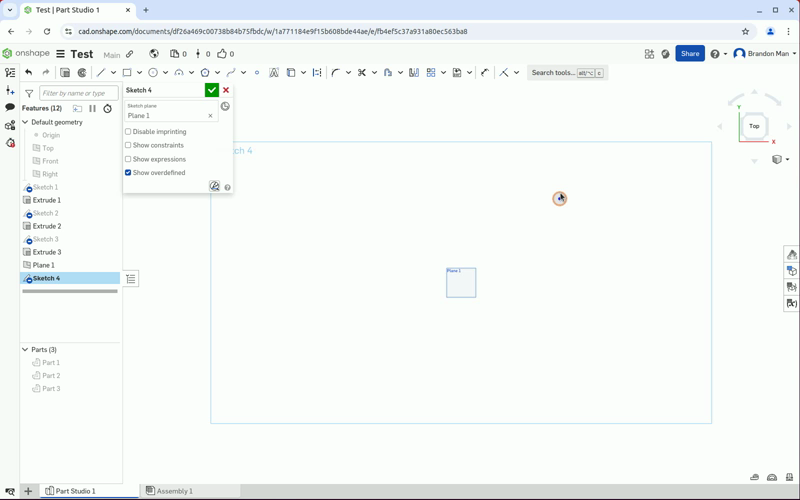
scroll(6)
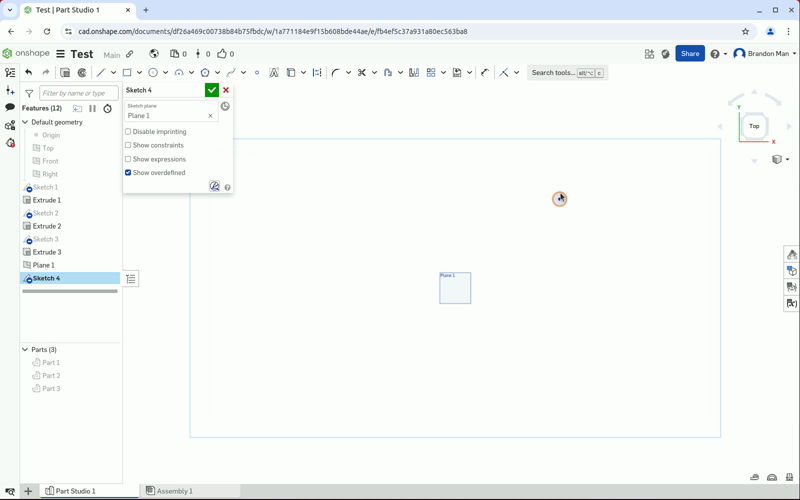
scroll(6)
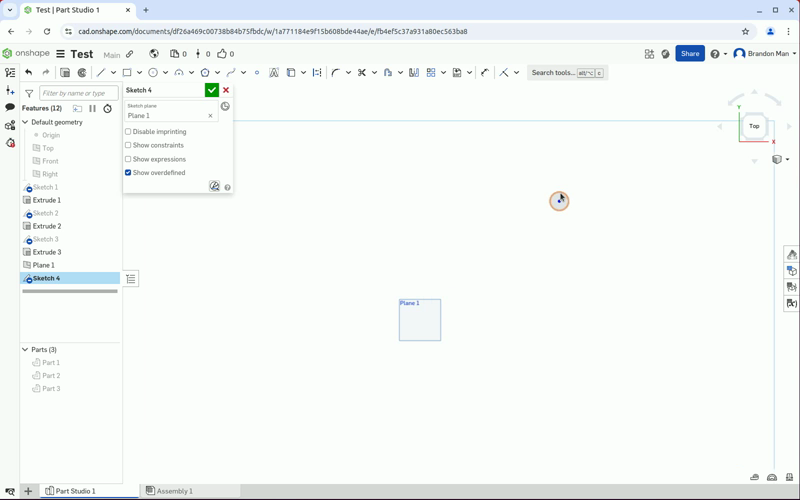
scroll(6)
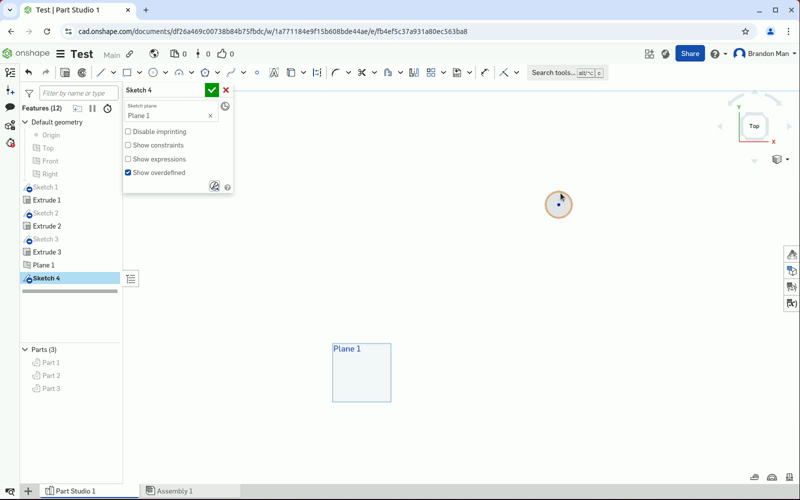
scroll(6)
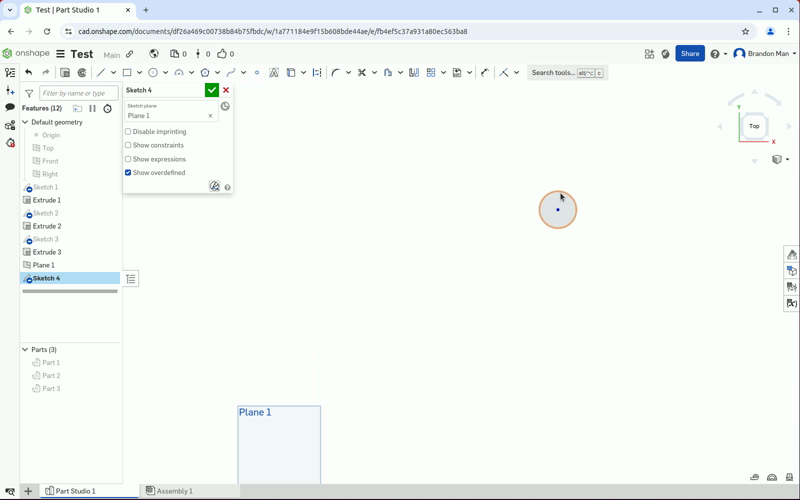
scroll(6)
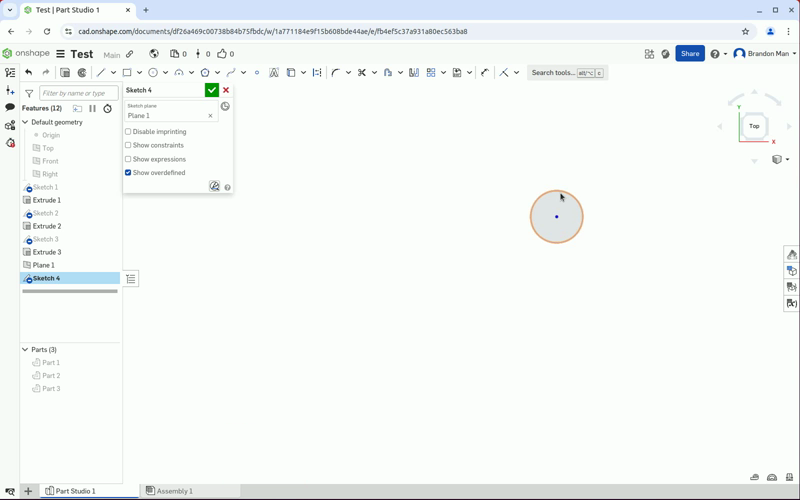
scroll(6)
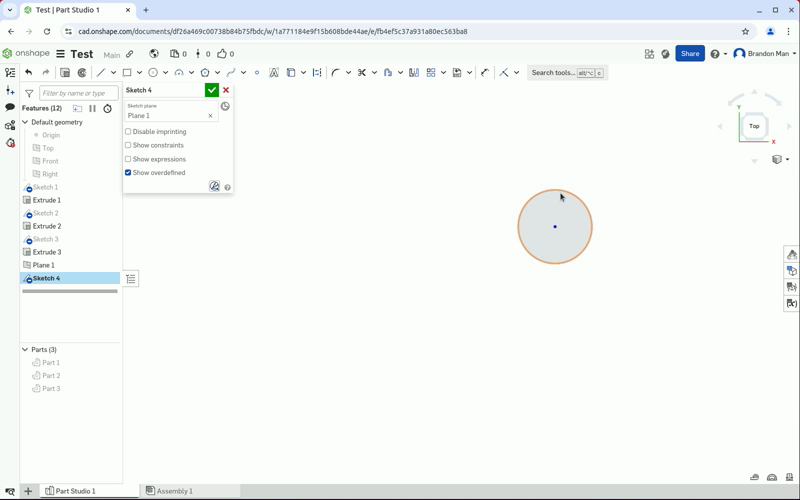
scroll(6)
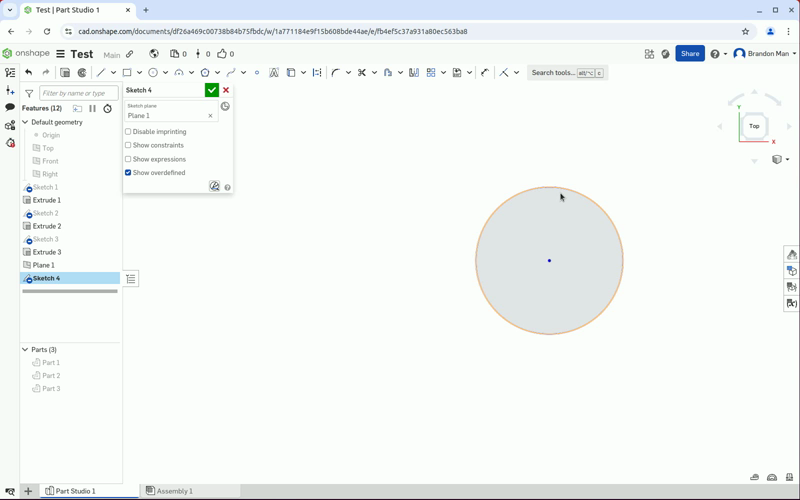
click(560, 192)
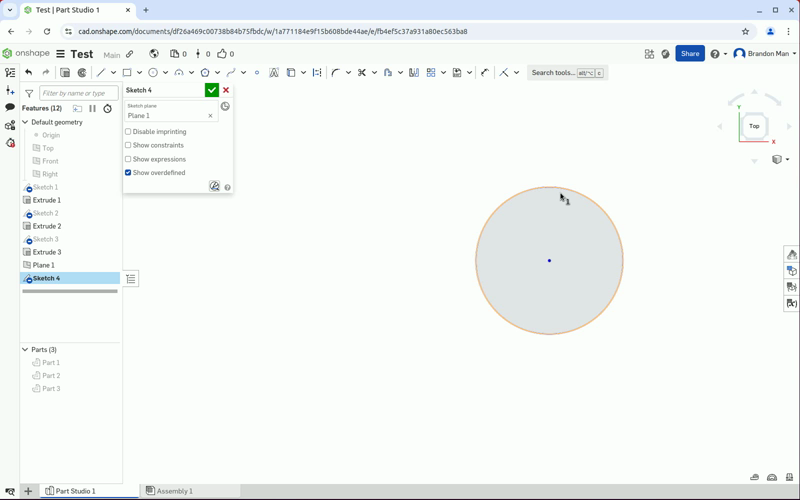
scroll(-6)
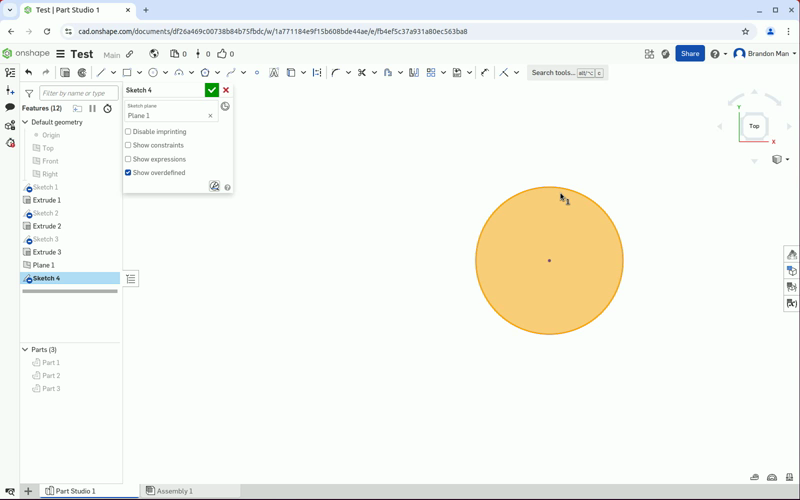
scroll(-6)
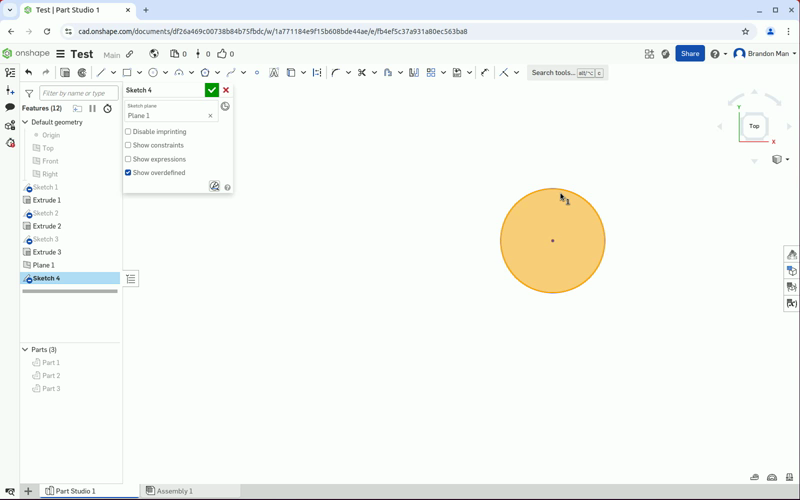
scroll(-6)
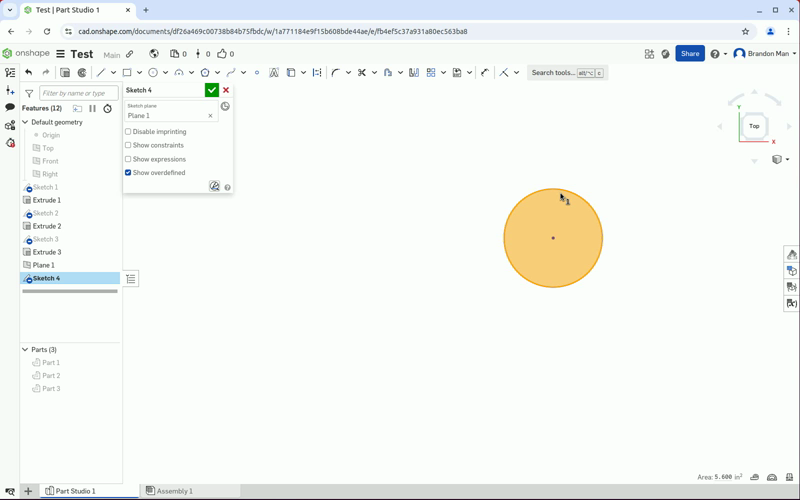
scroll(-6)
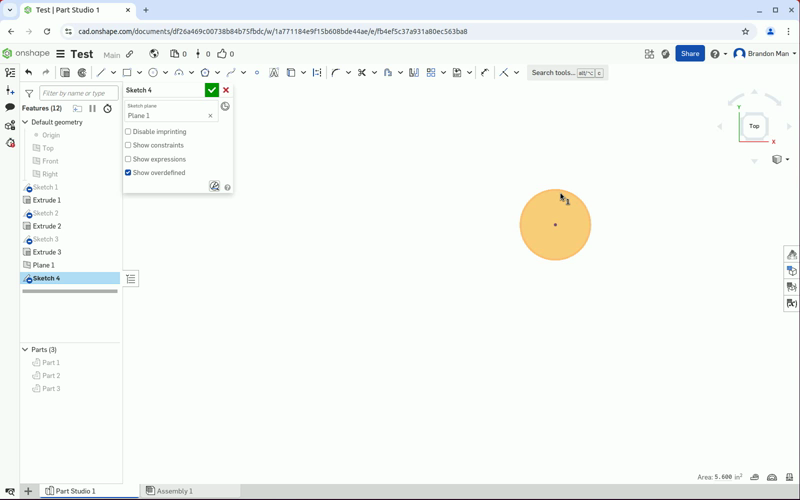
scroll(-6)
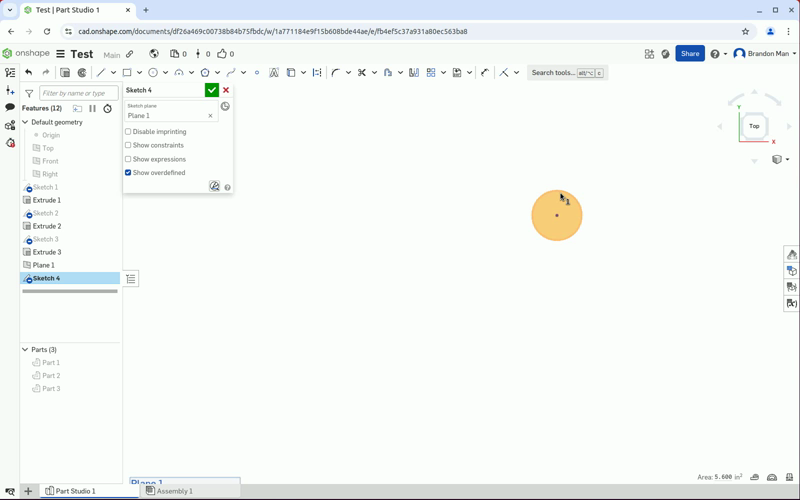
scroll(-6)
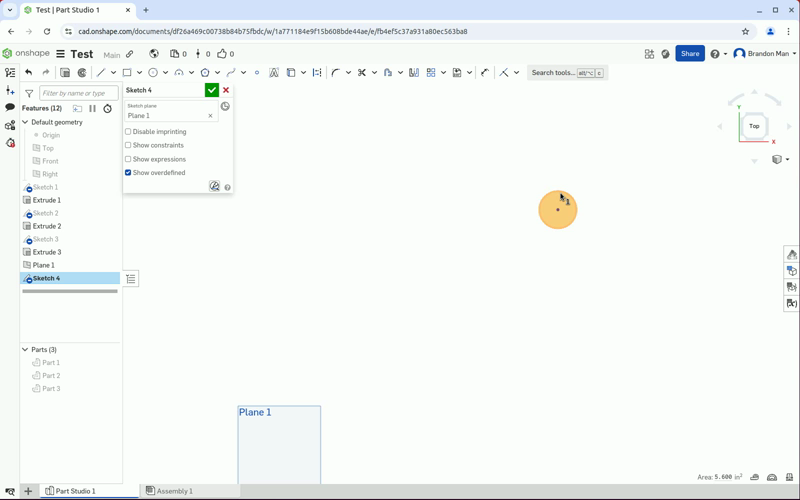
scroll(-6)
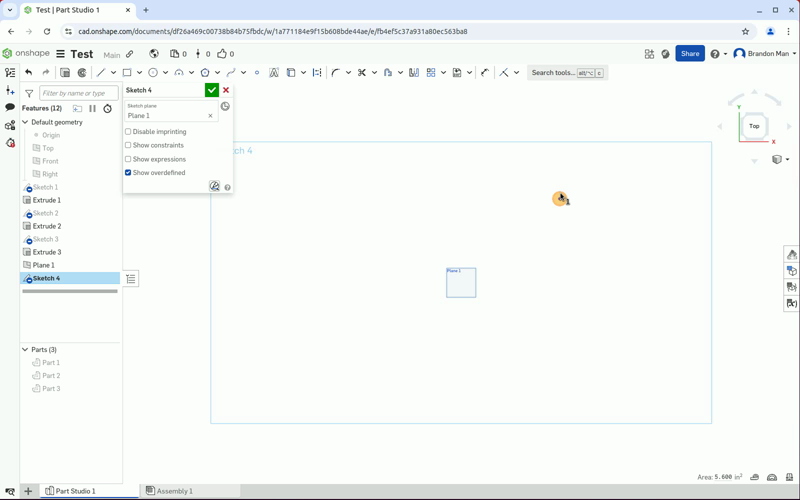
mouse_move(73, 352)
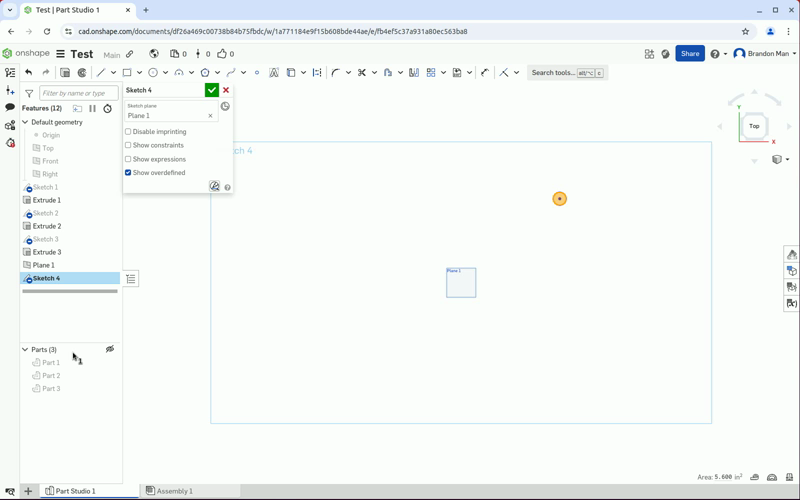
key(shift+y)
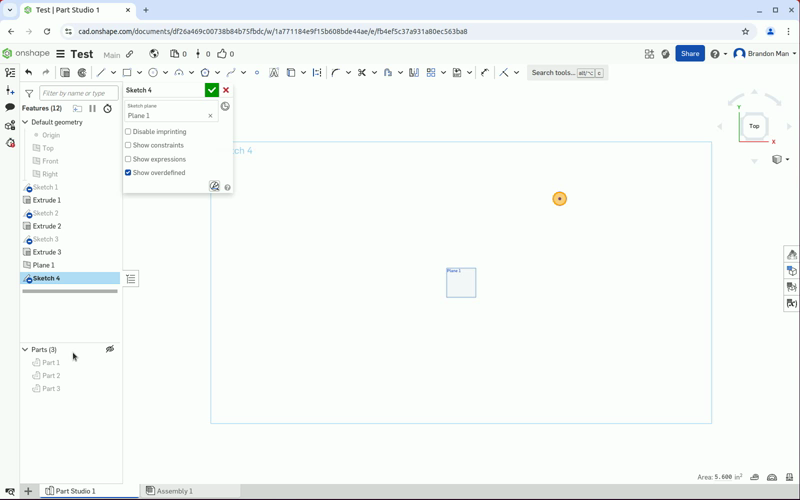
key(shift+e)
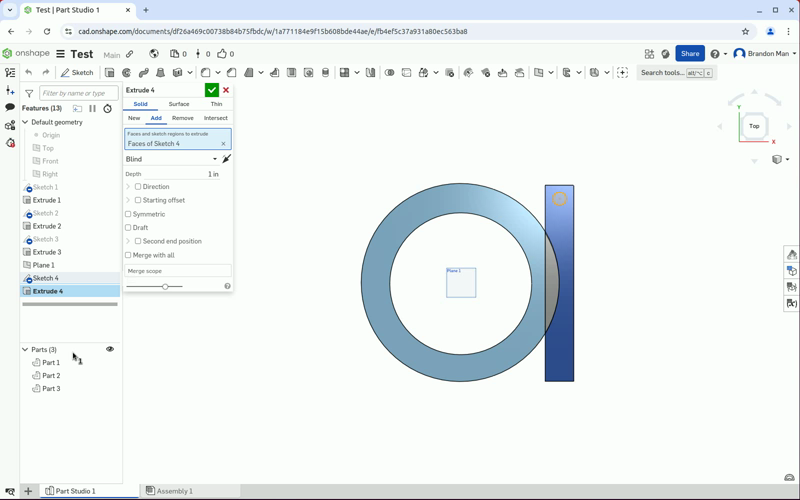
mouse_move(143, 106)
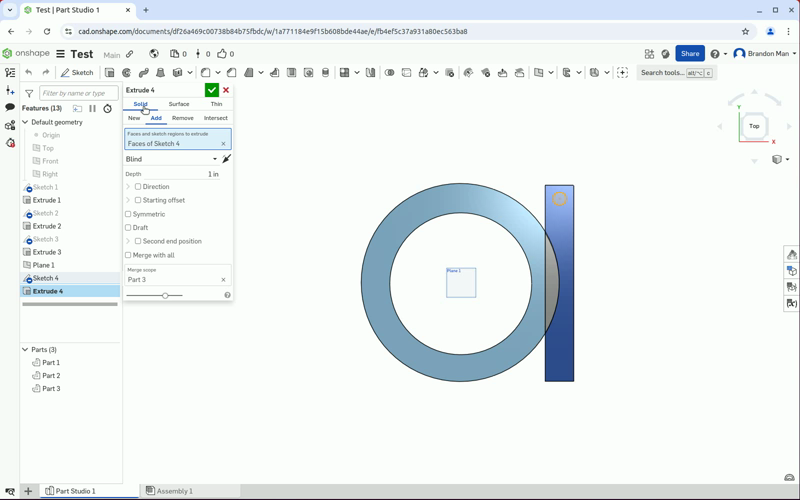
click(143, 106)
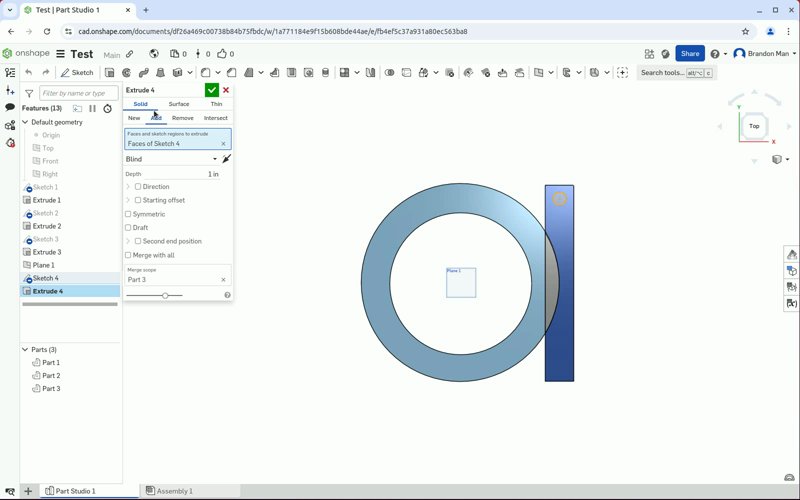
mouse_move(186, 120)
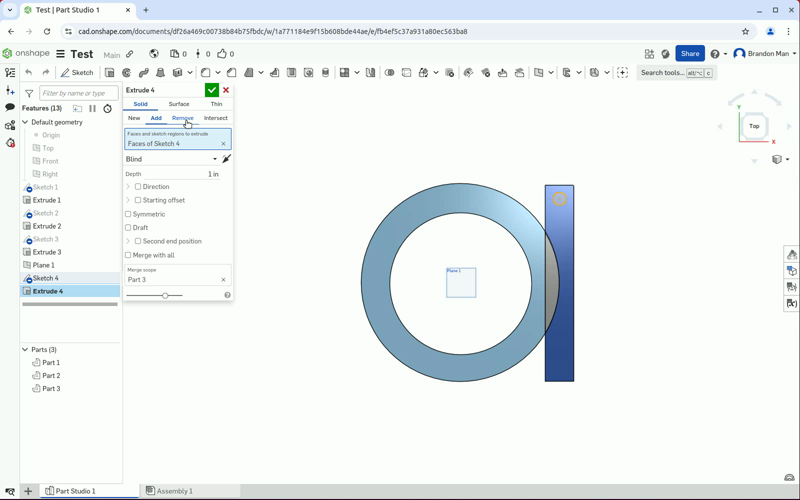
click(186, 120)
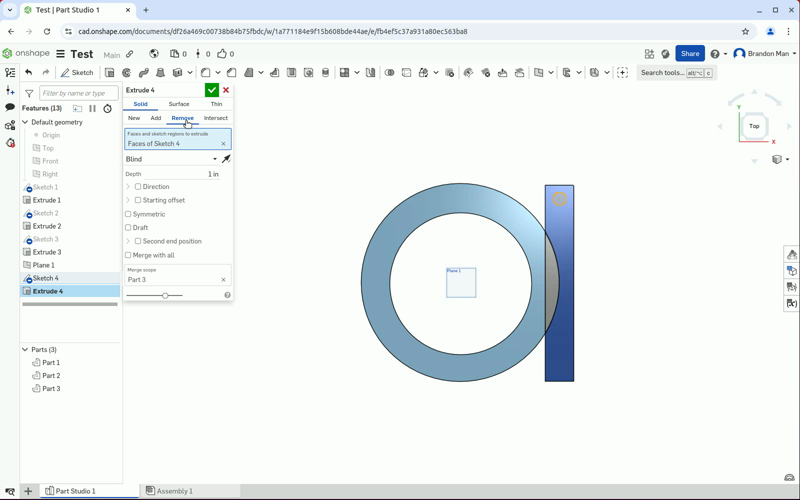
key(tab, 4)
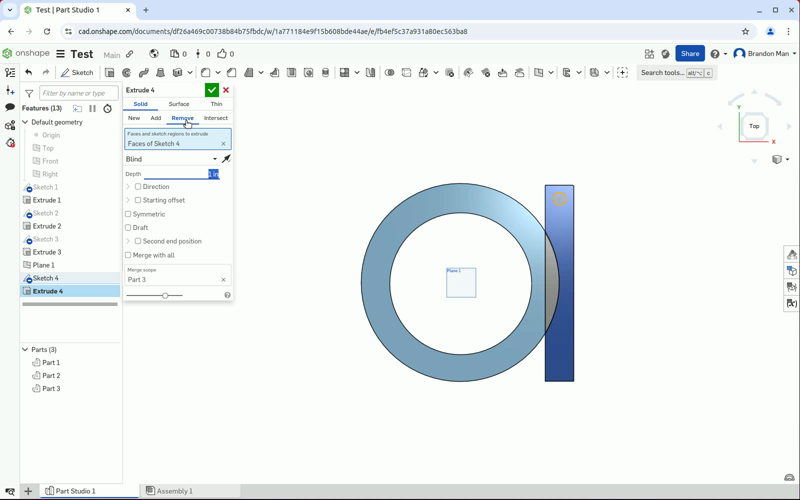
text(2.407)
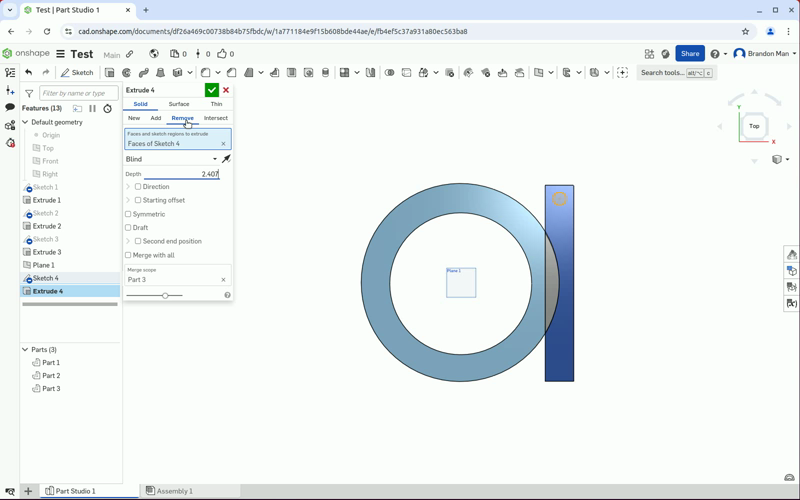
key(tab, 6)
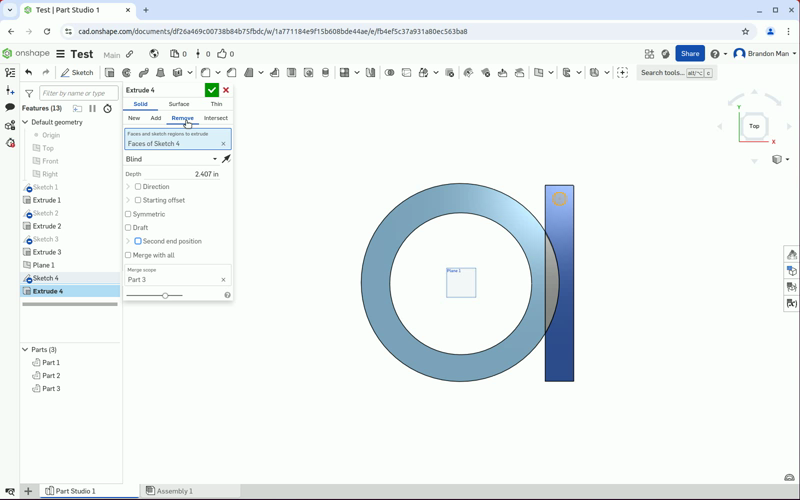
key(space)
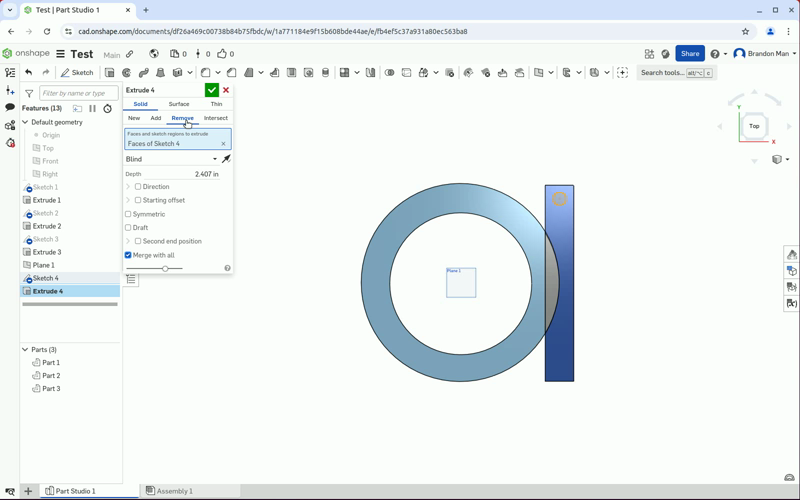
key(enter)
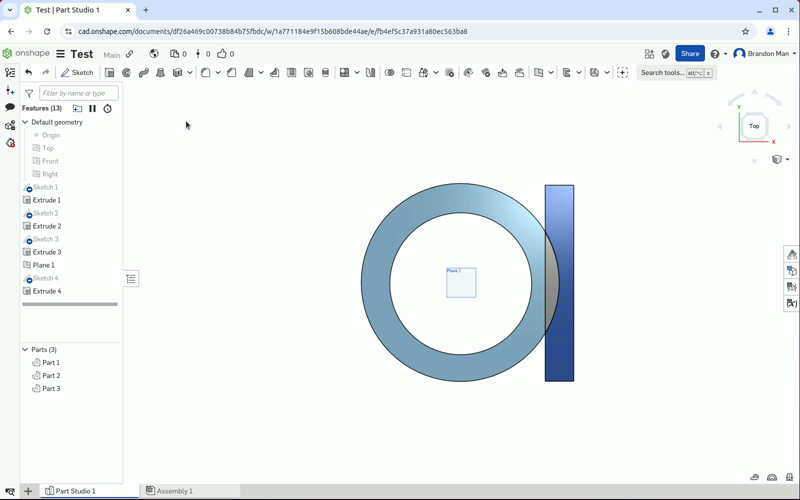
key(shift+h)
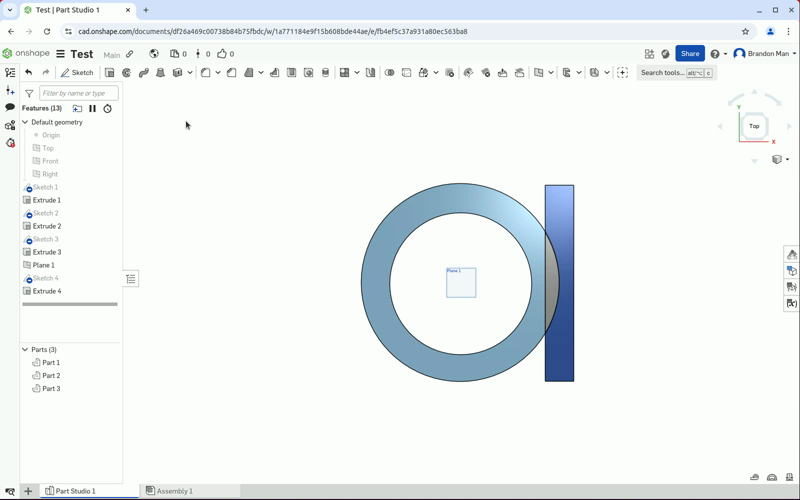
key(shift+h)
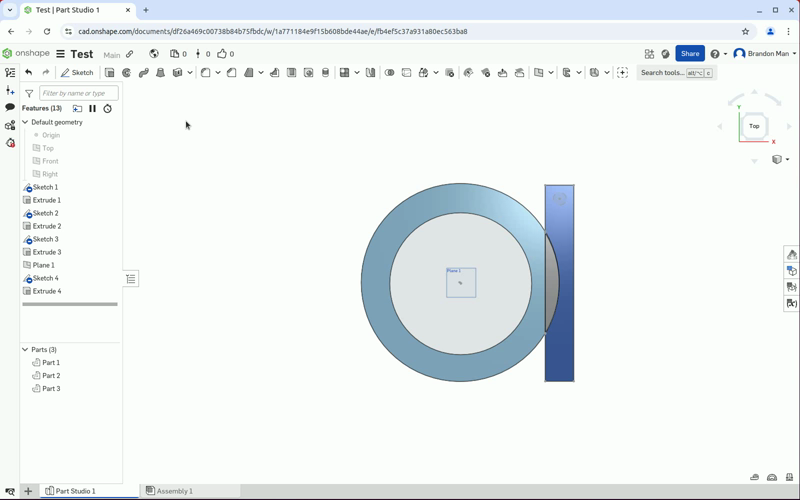
key(shift+7)
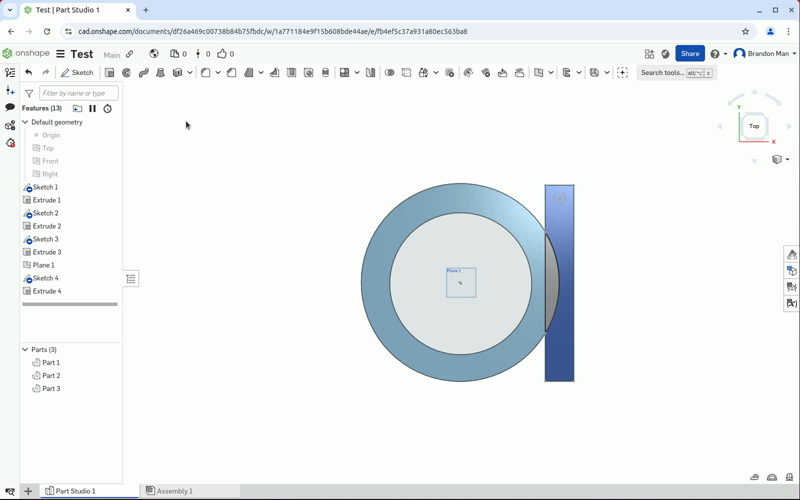
key(up, 3)
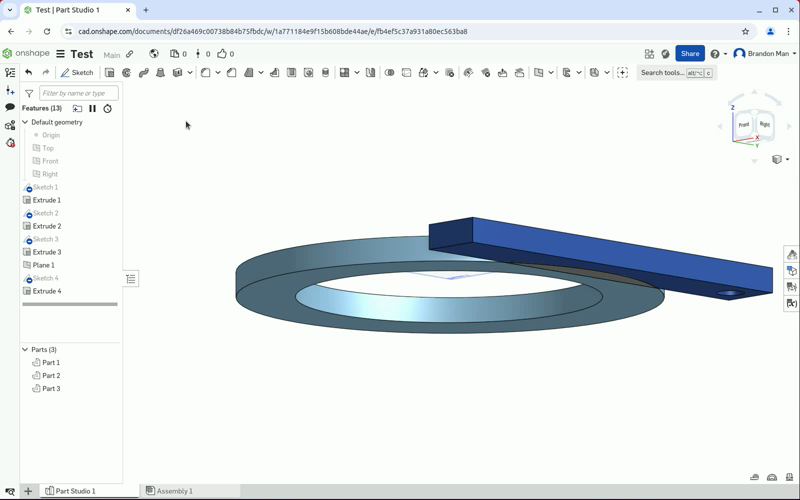
key(left, 3)
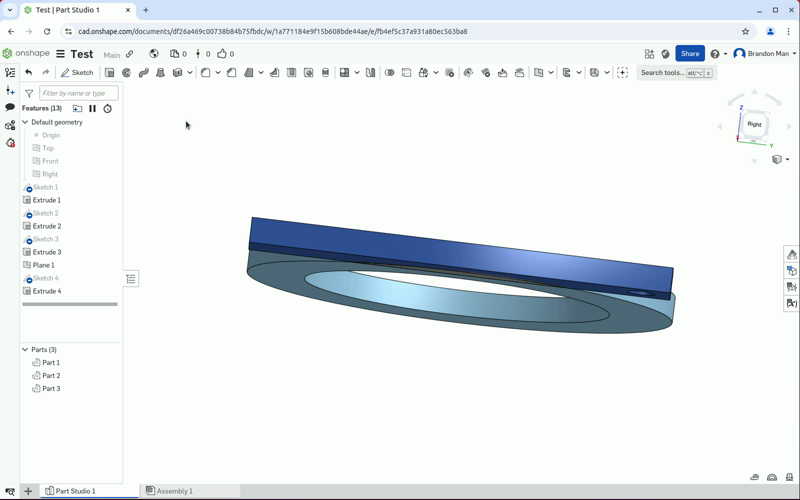
key(right, 3)
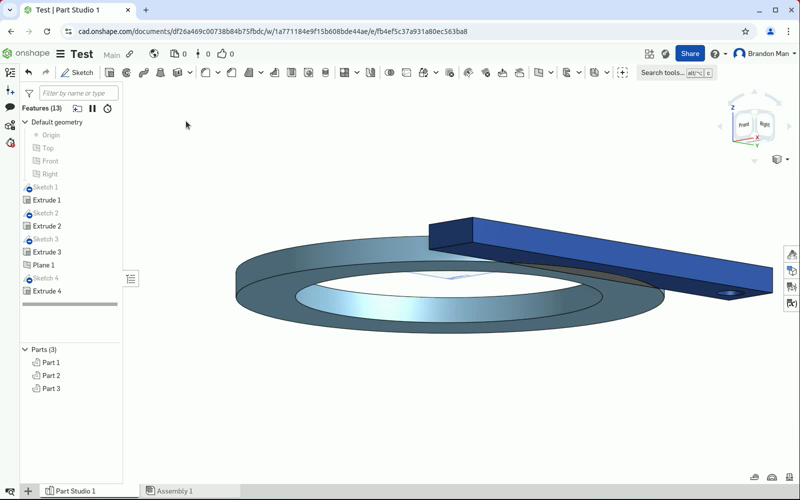
key(down, 3)
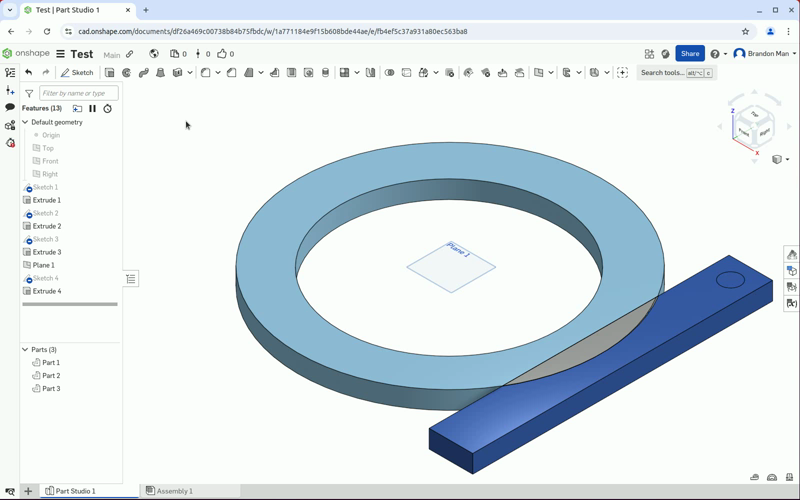
mouse_move(73, 189)
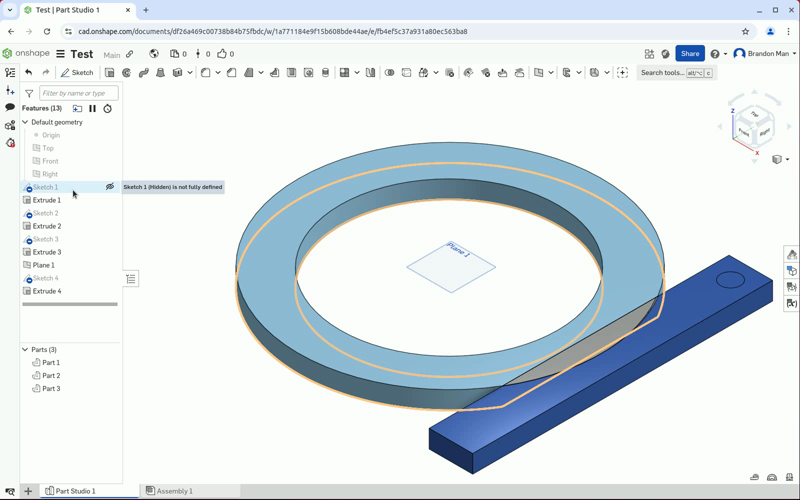
click(73, 189)